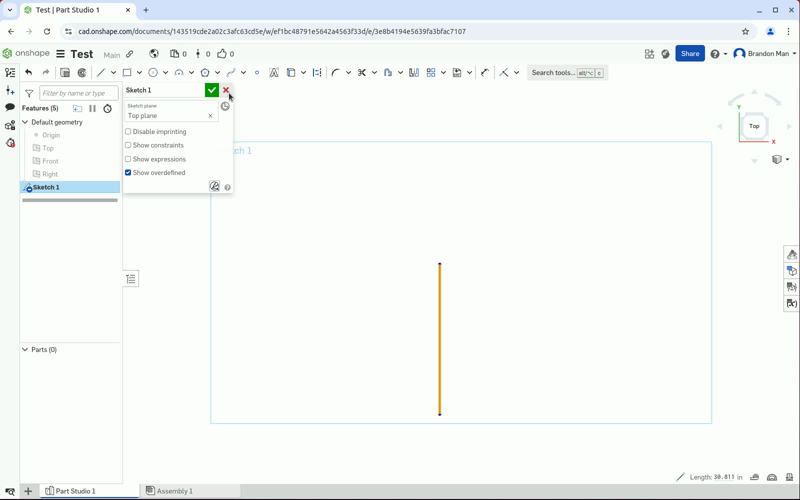
key(shift+h)
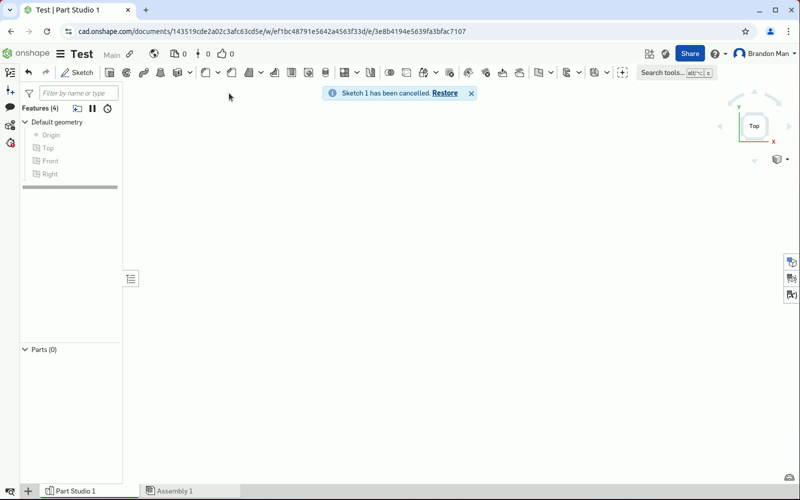
mouse_move(73, 352)
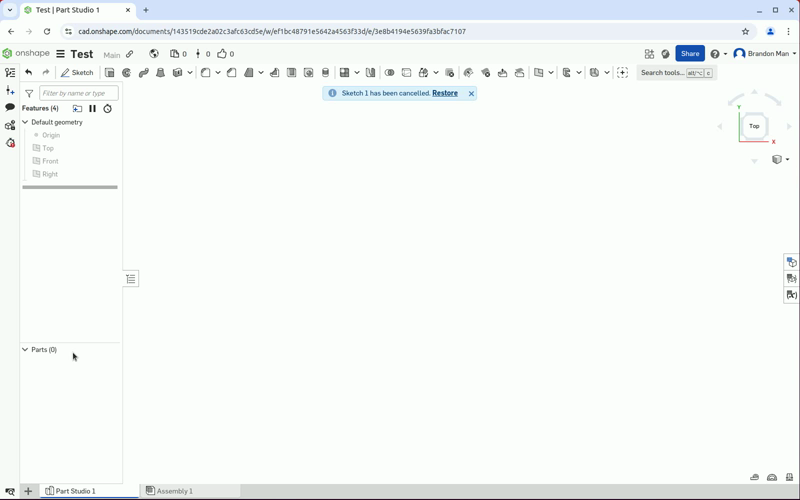
key(y)
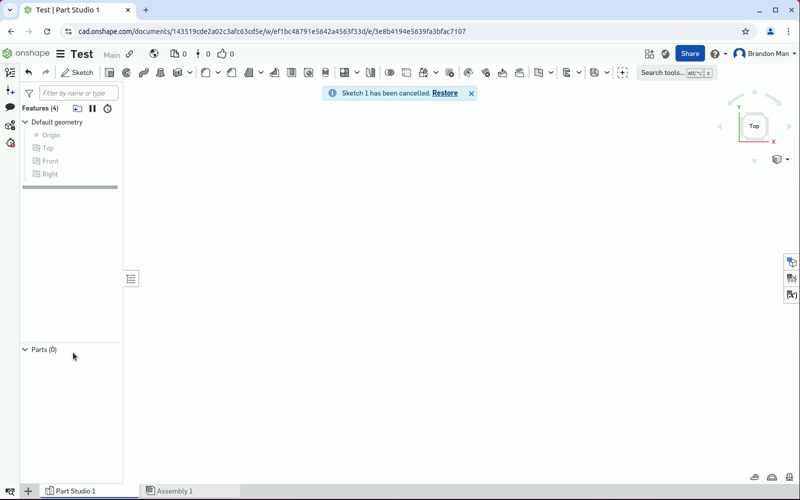
key(shift+p)
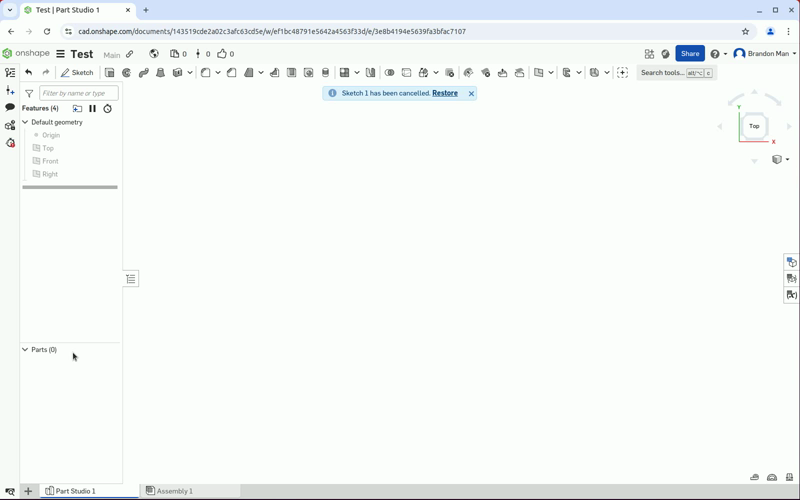
key(space)
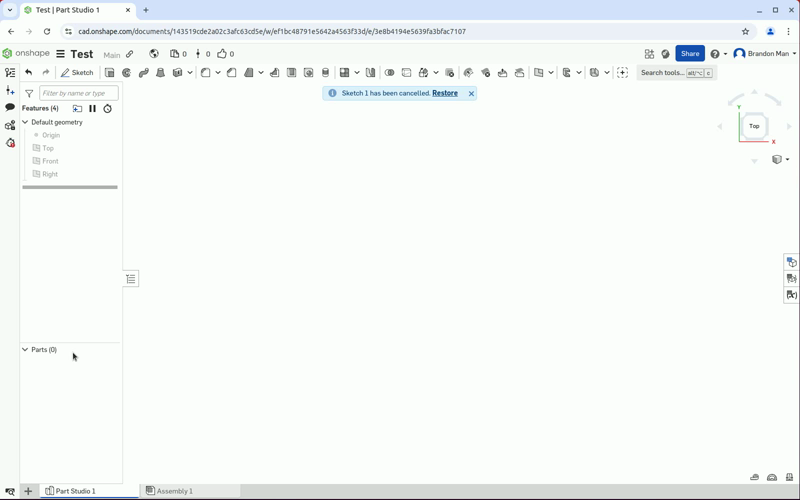
key_down(shift)
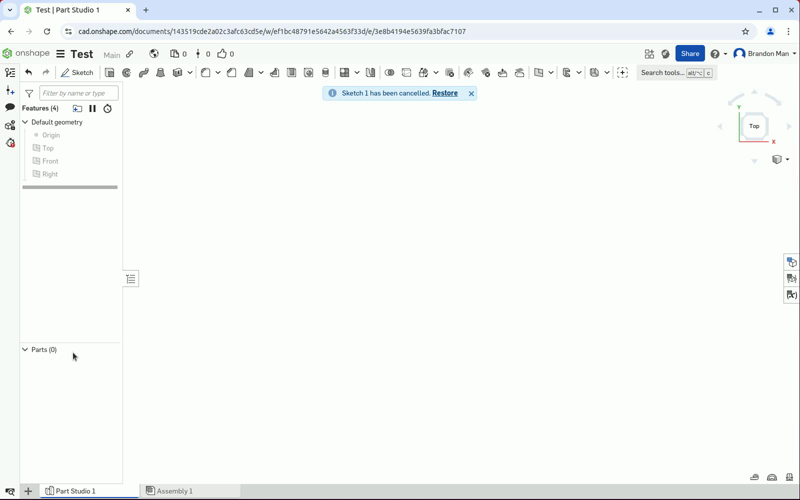
key(up)
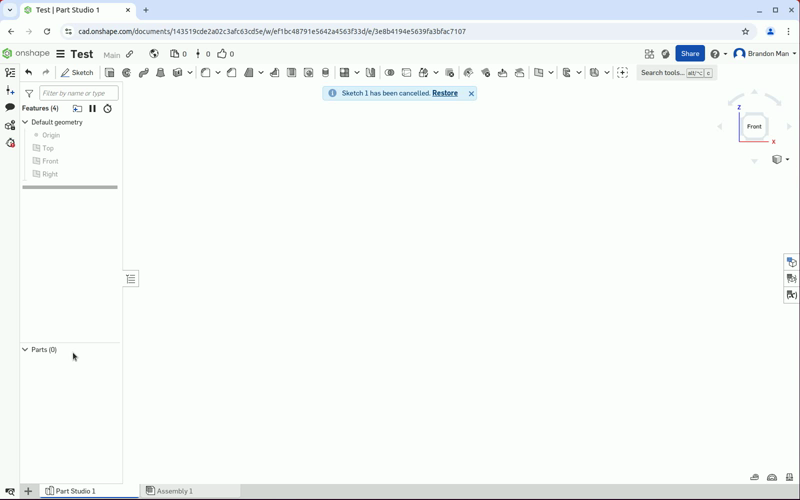
key_up(shift)
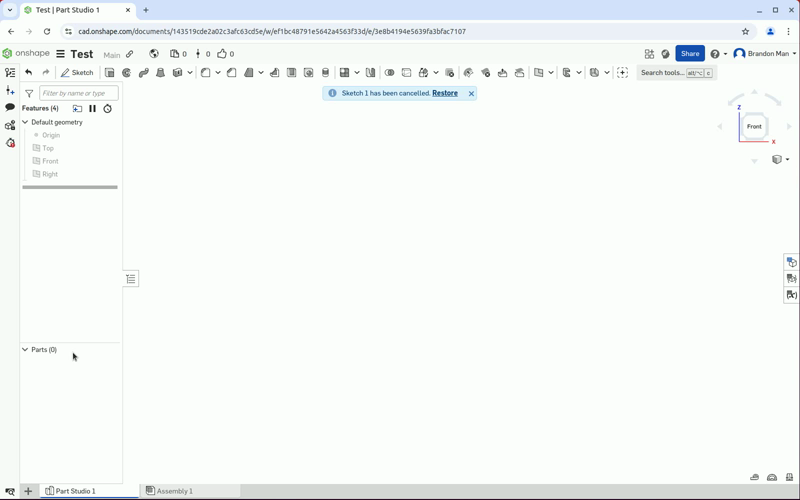
mouse_move(73, 352)
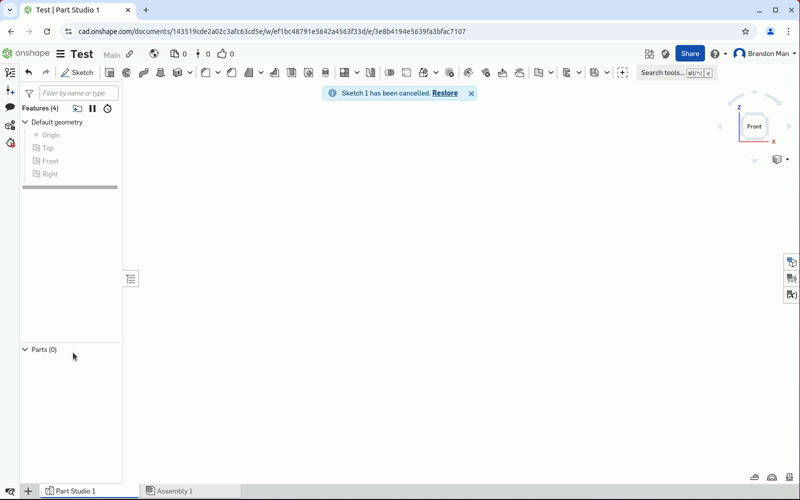
key(shift+y)
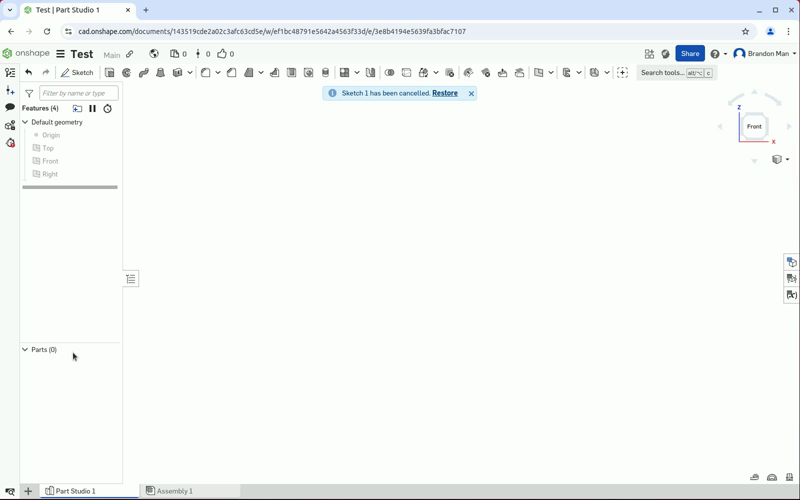
key(shift+s)
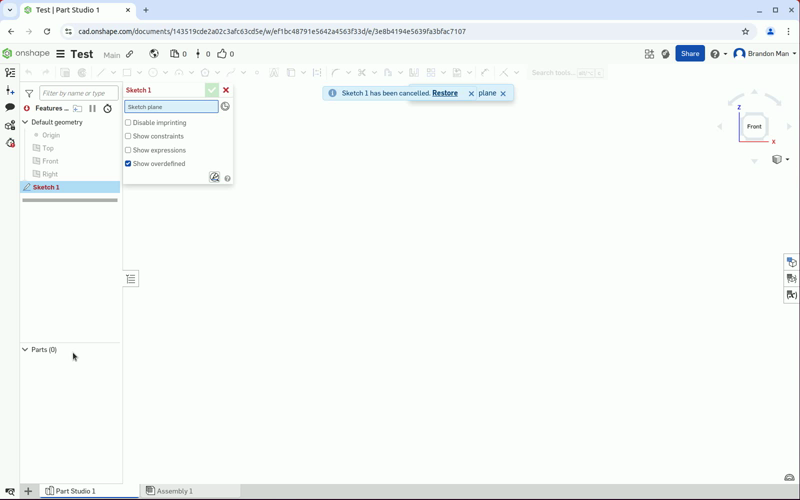
mouse_move(73, 163)
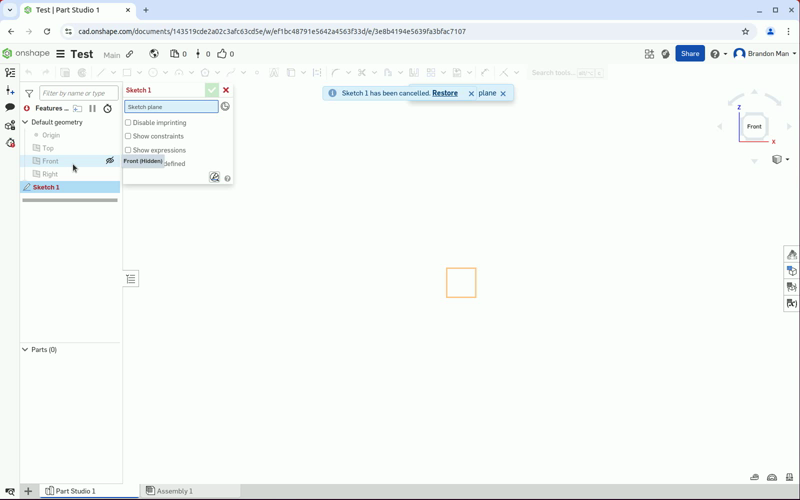
click(73, 163)
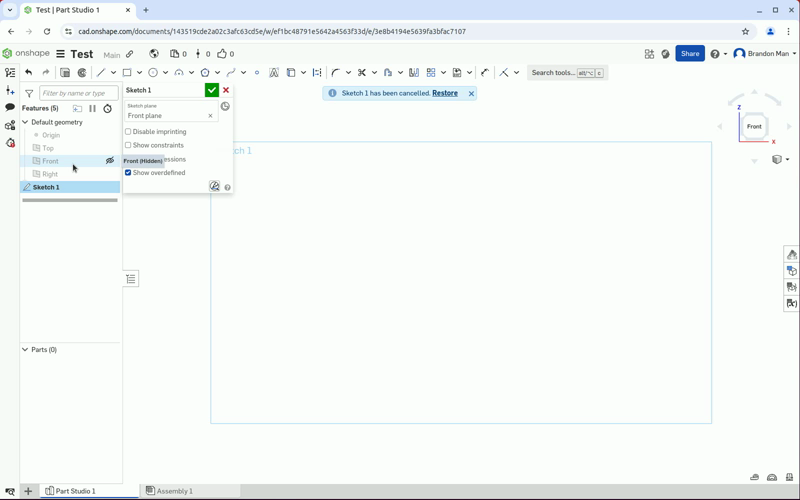
mouse_move(73, 352)
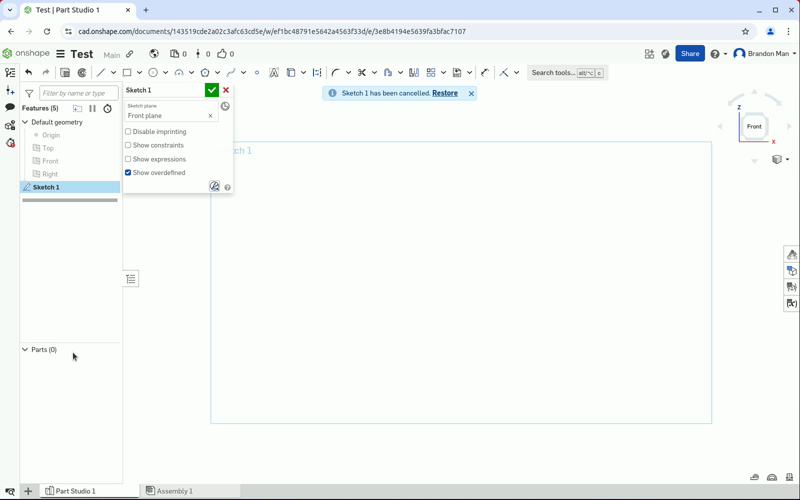
key(y)
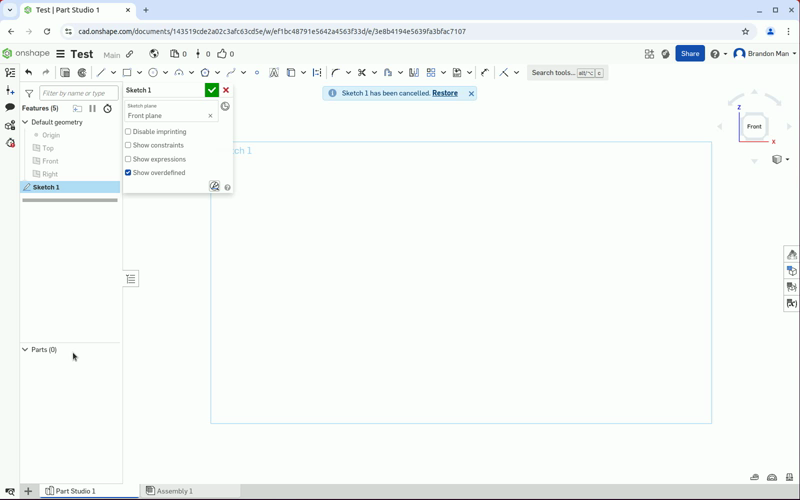
key(l)
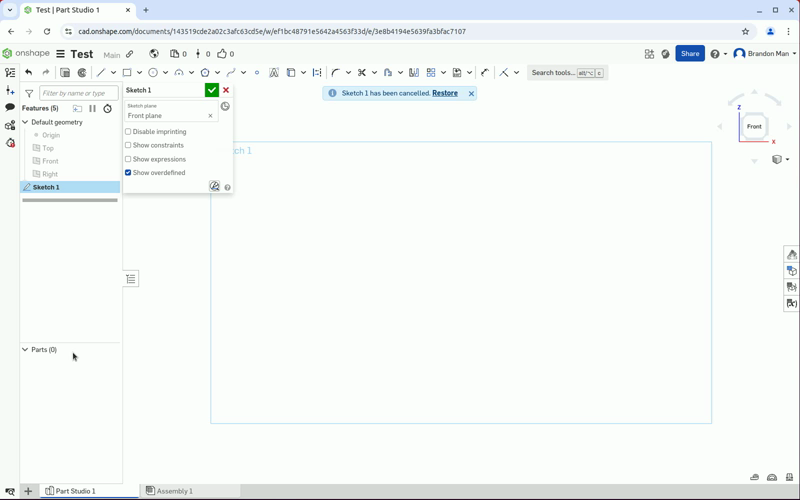
key_down(shift)
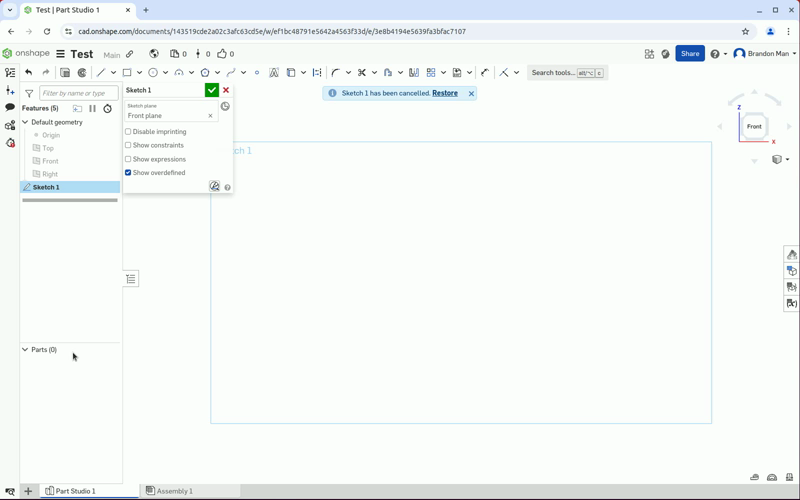
mouse_move(460, 282)
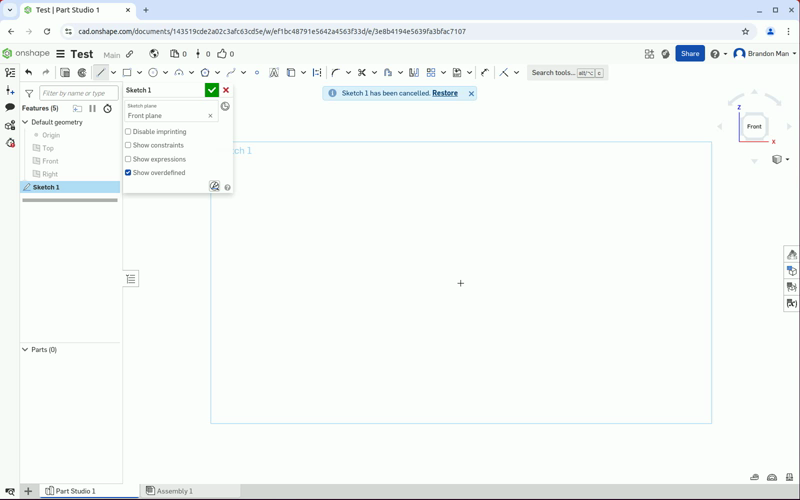
click(460, 282)
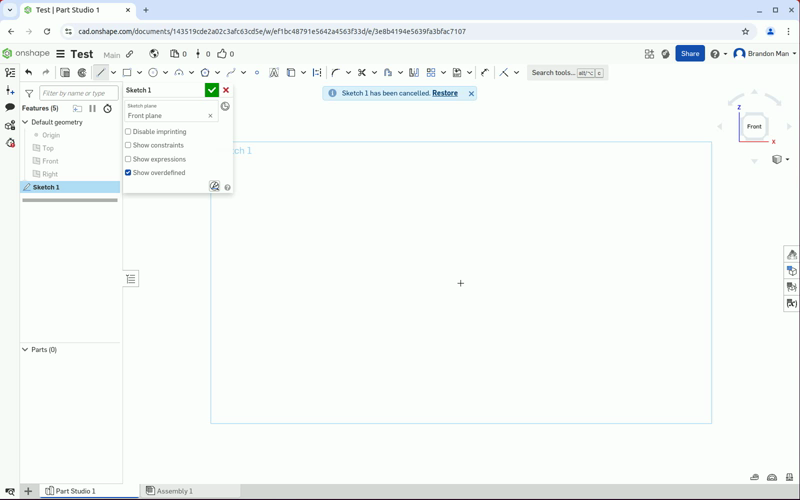
key_up(shift)
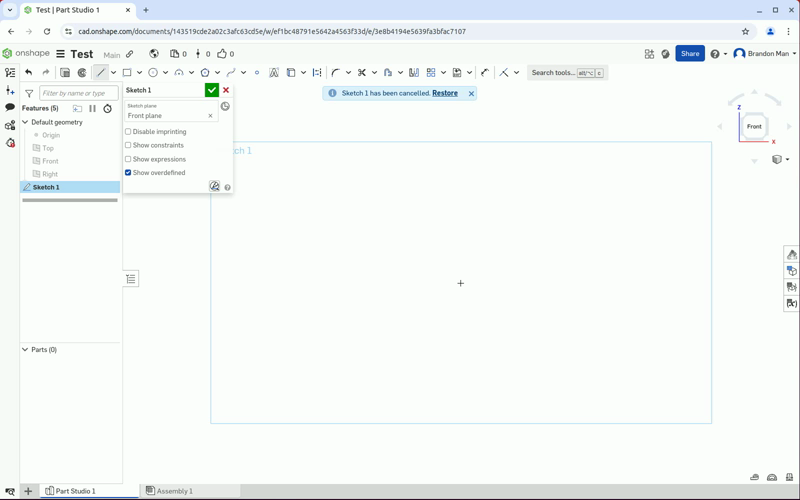
key_down(shift)
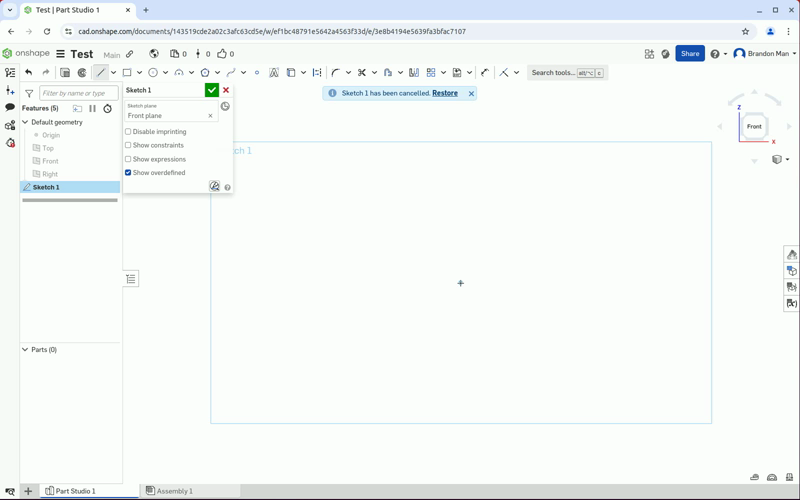
mouse_move(573, 282)
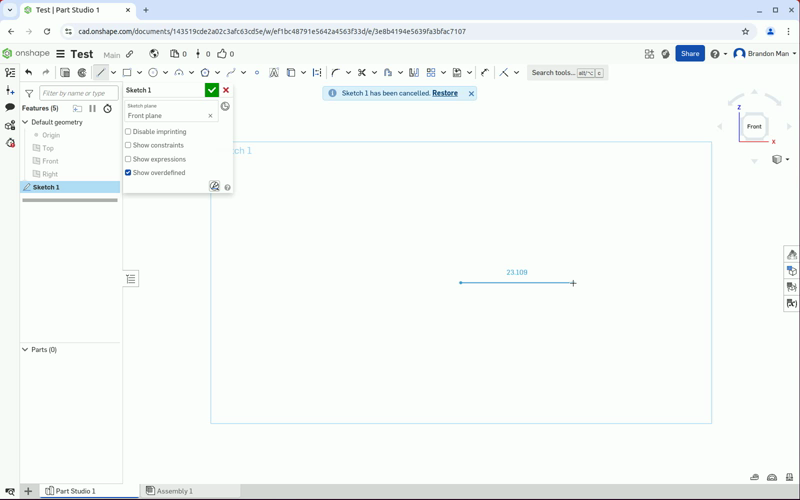
click(573, 282)
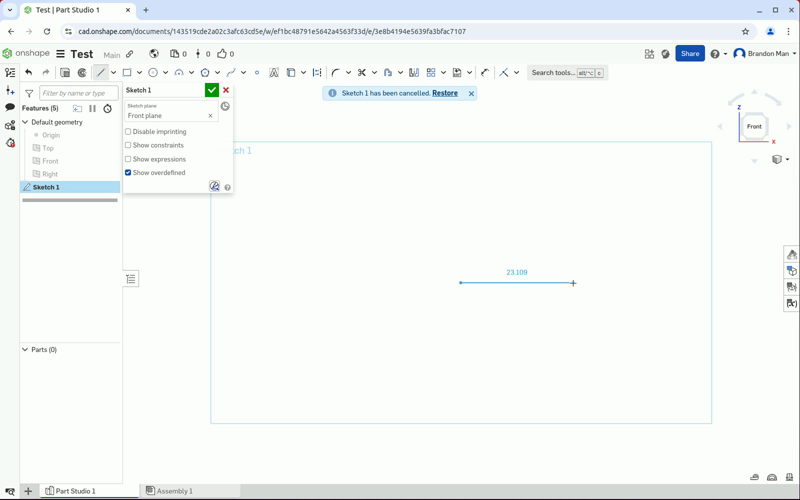
key_up(shift)
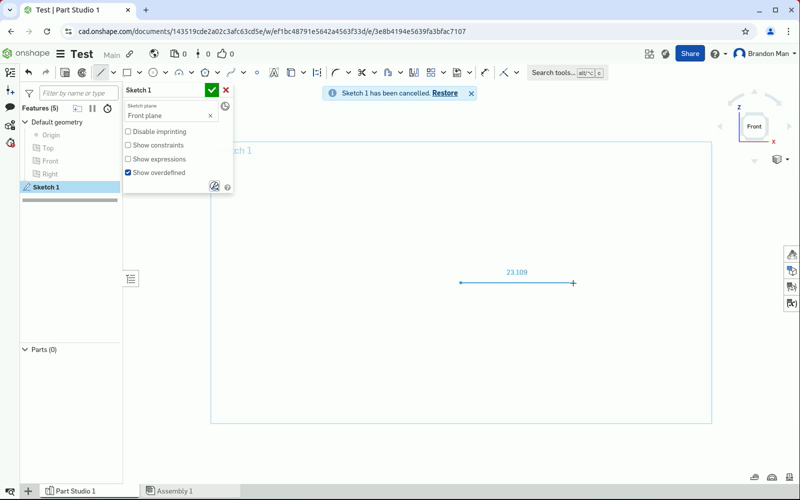
key_down(shift)
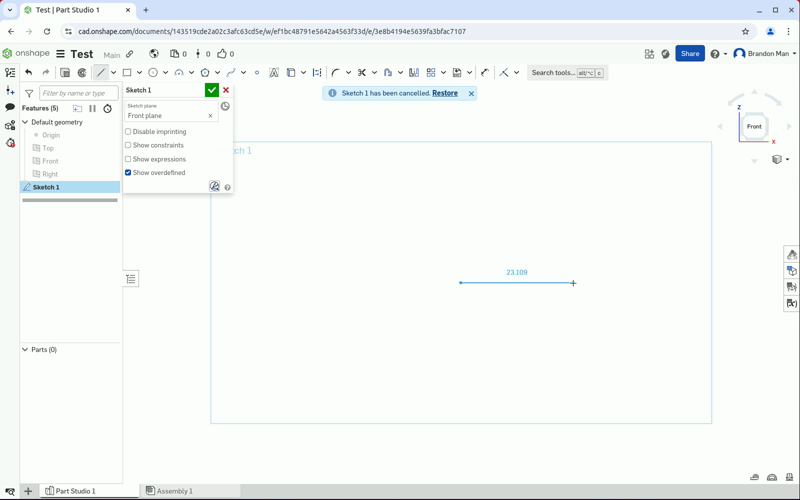
mouse_move(573, 213)
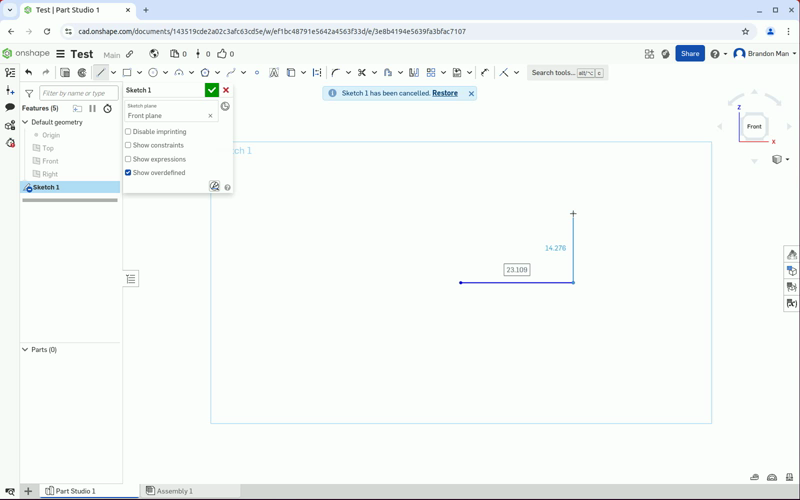
click(573, 213)
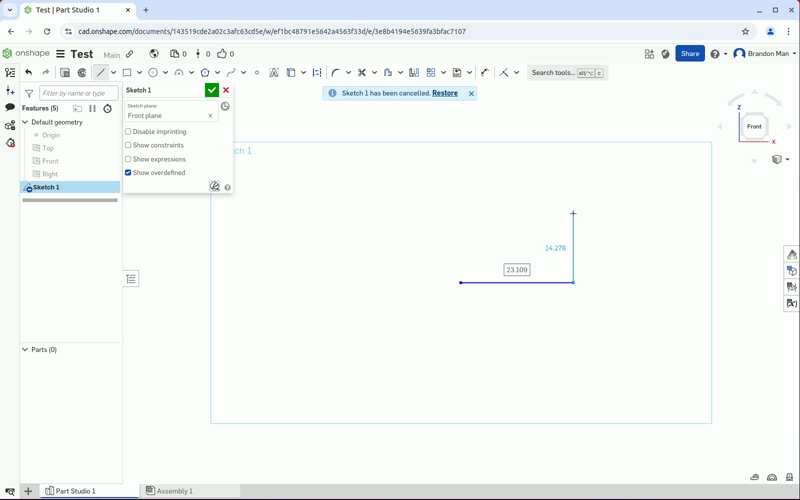
key_up(shift)
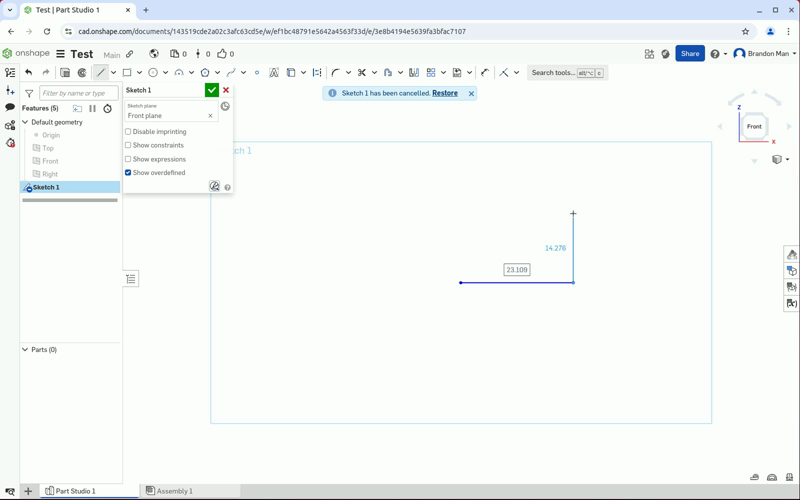
key_down(shift)
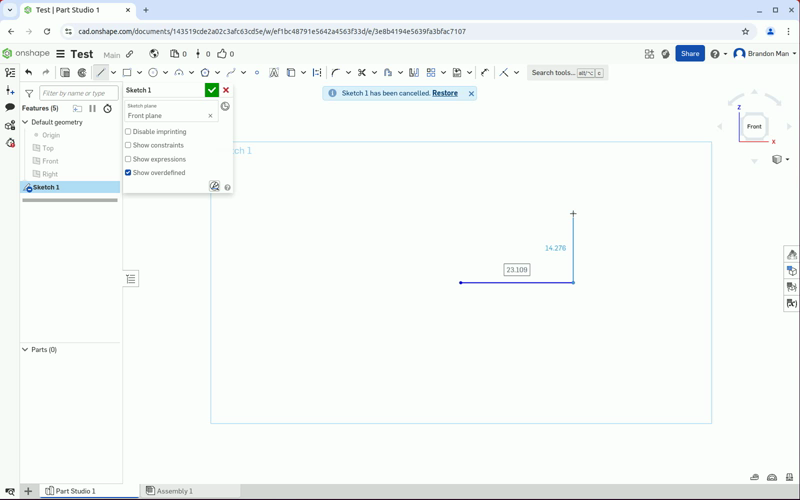
mouse_move(460, 213)
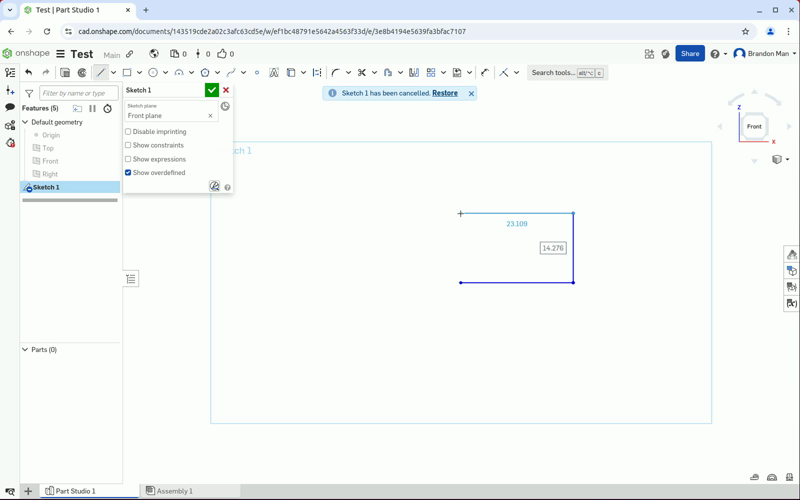
click(460, 213)
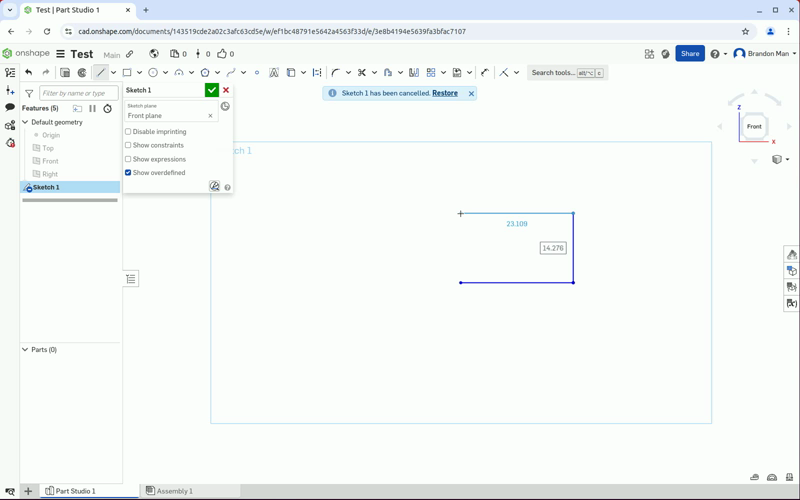
key_up(shift)
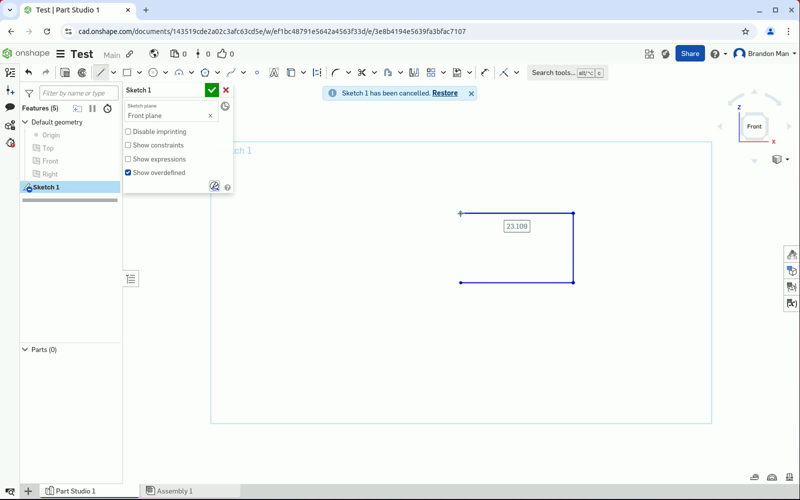
key_down(shift)
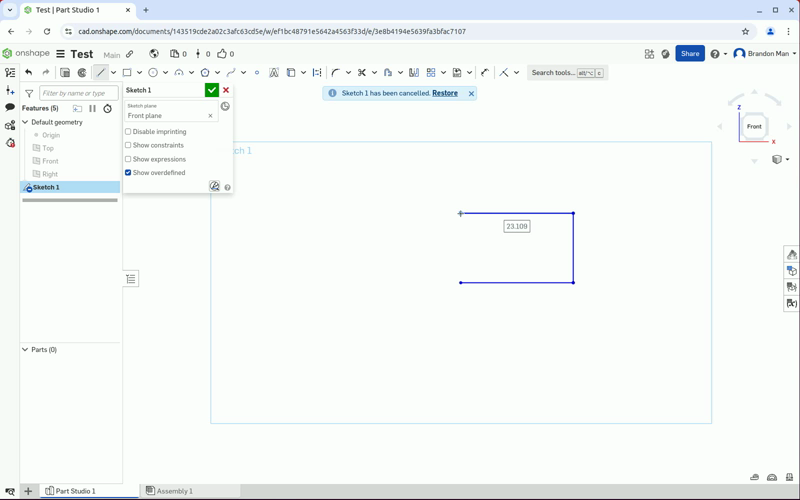
mouse_move(460, 282)
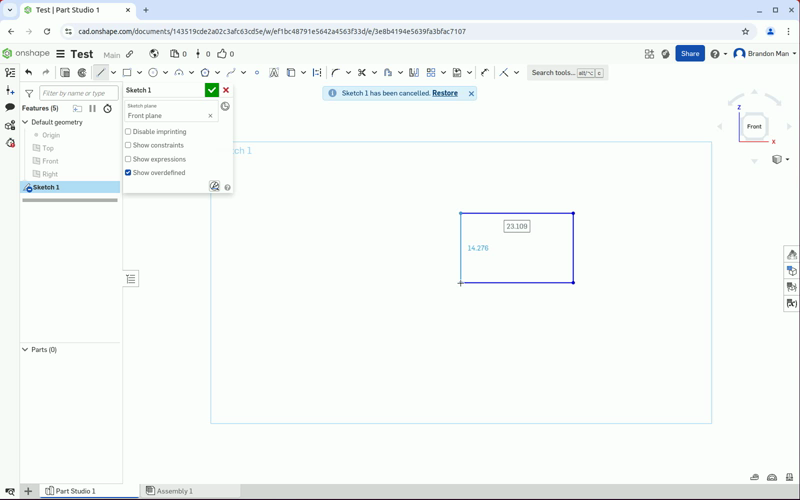
key_up(shift)
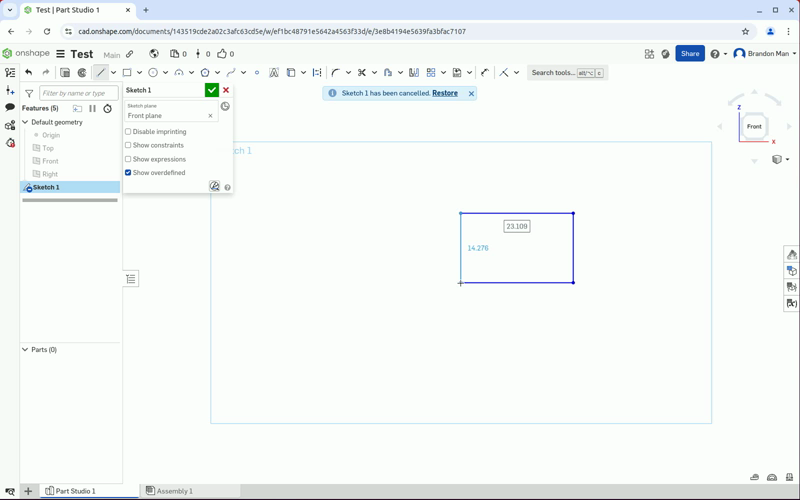
click(460, 282)
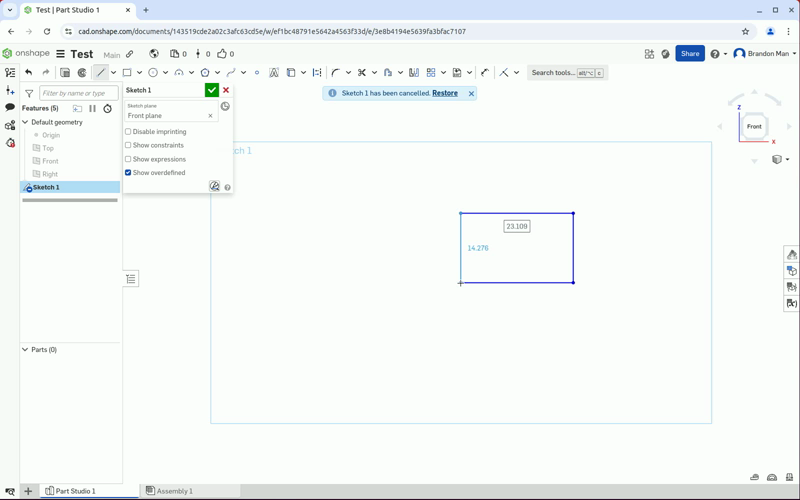
key(esc)
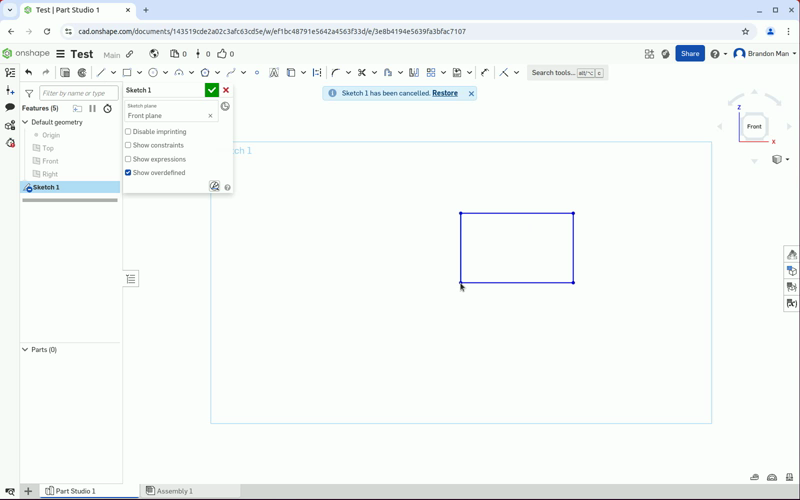
mouse_move(550, 229)
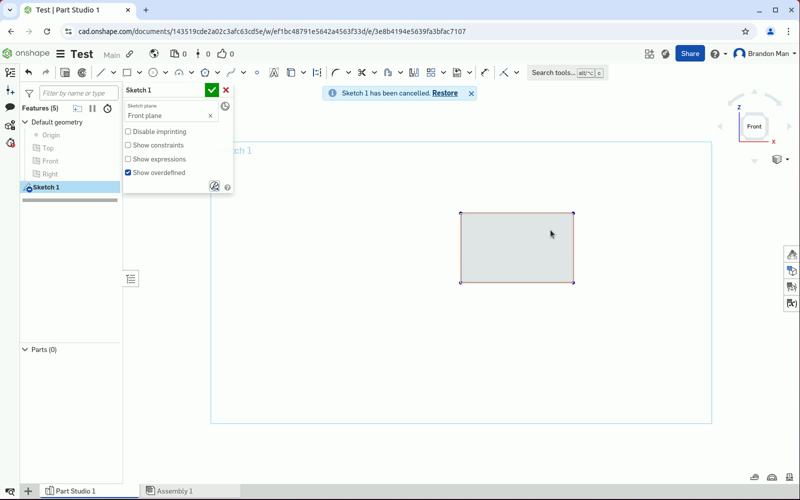
click(550, 229)
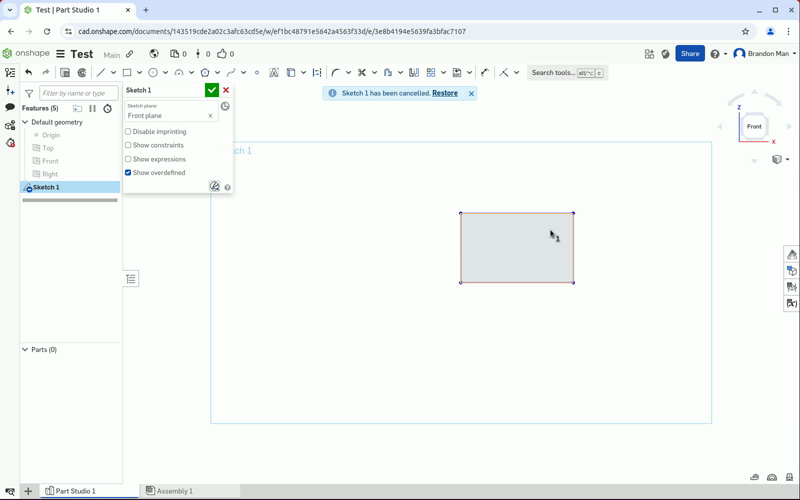
mouse_move(73, 352)
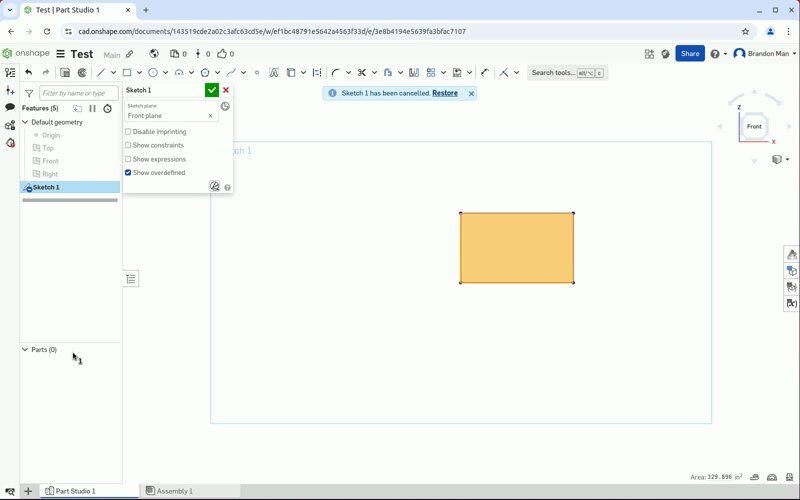
key(shift+y)
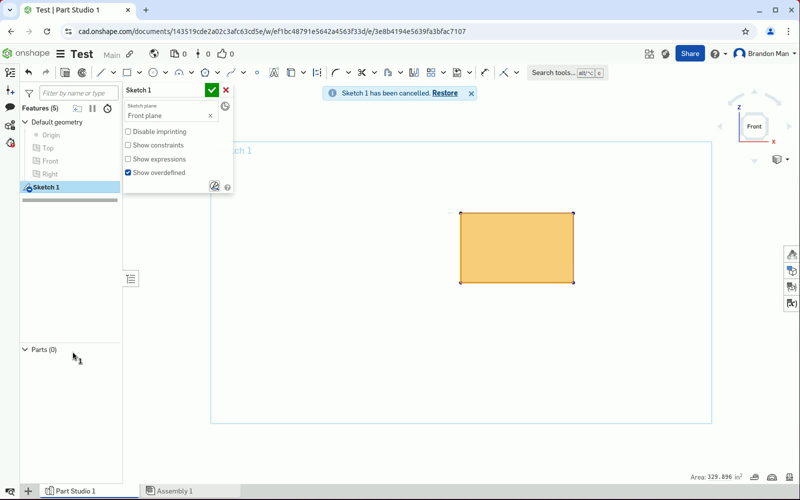
key(shift+e)
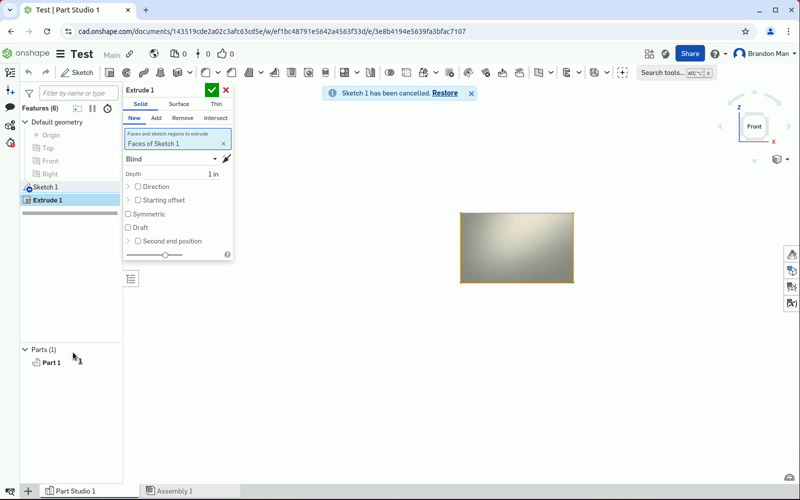
mouse_move(143, 106)
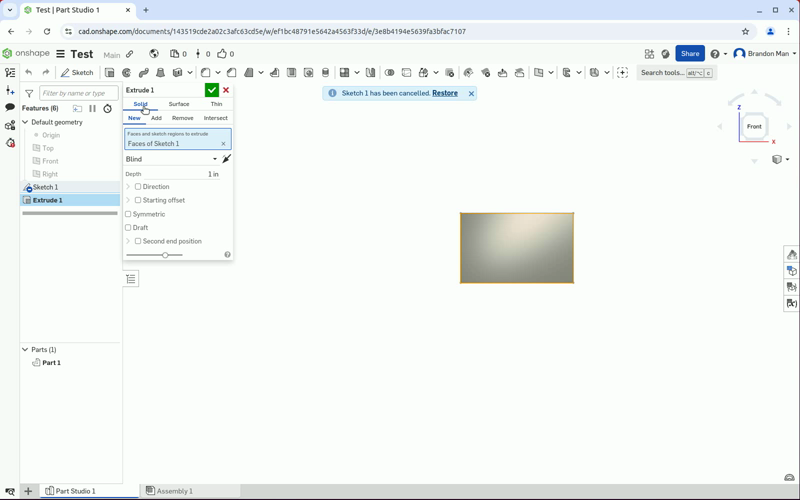
click(143, 106)
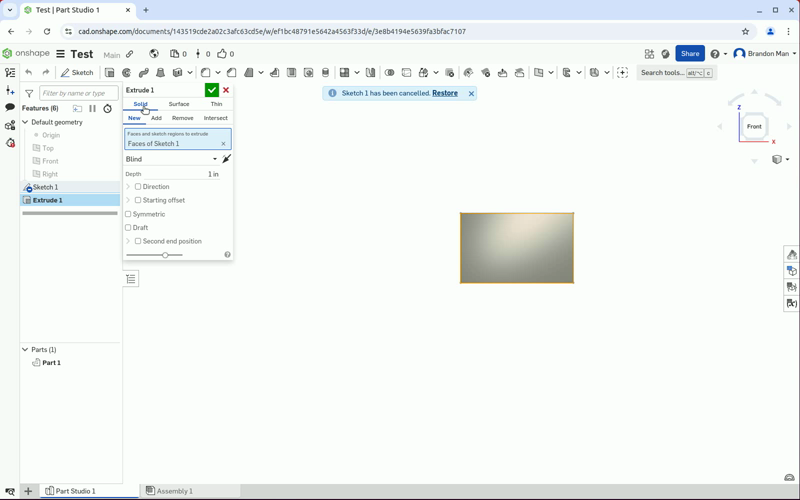
mouse_move(137, 120)
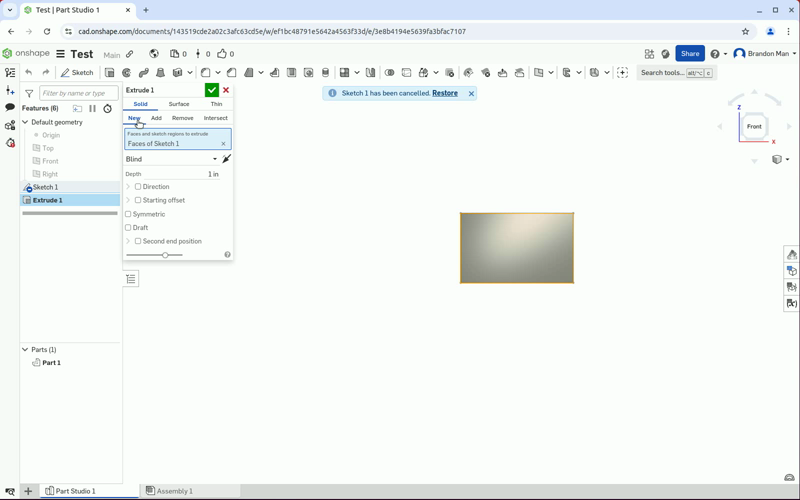
click(137, 120)
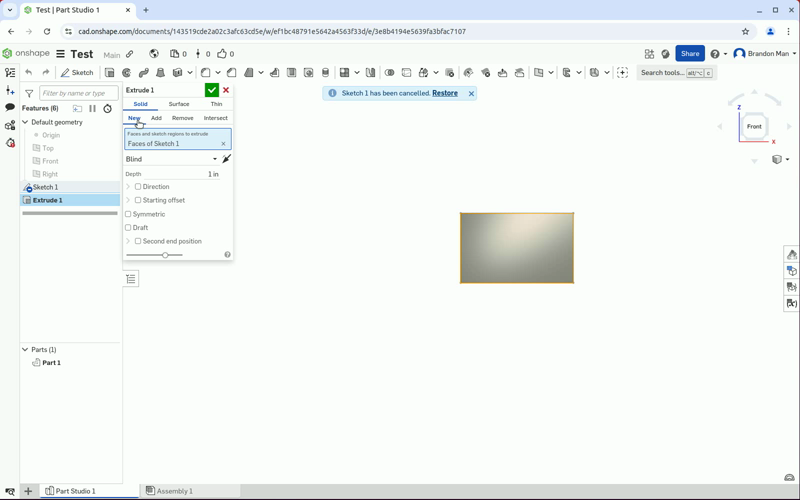
key(tab, 4)
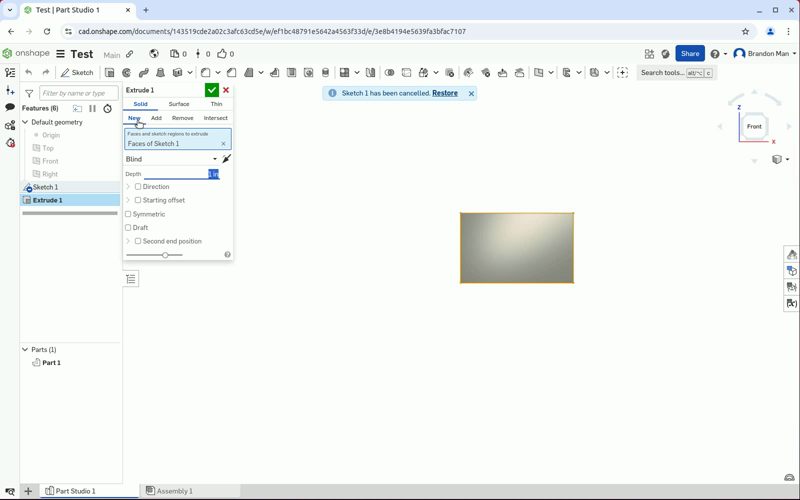
text(14.443)
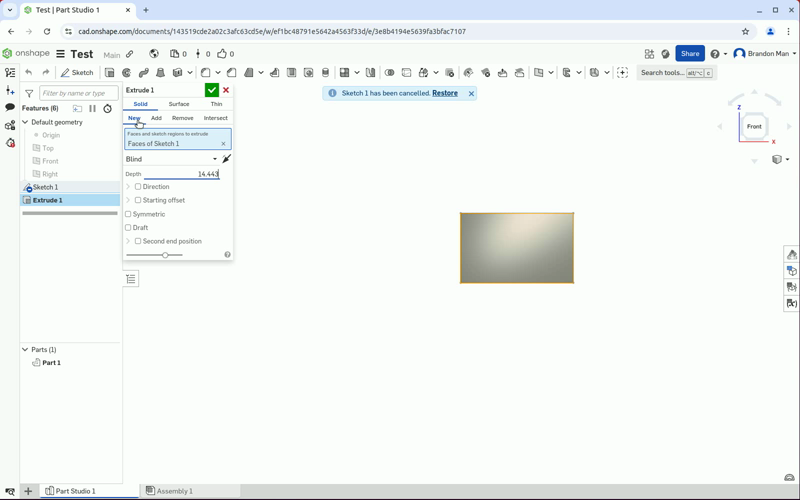
key(enter)
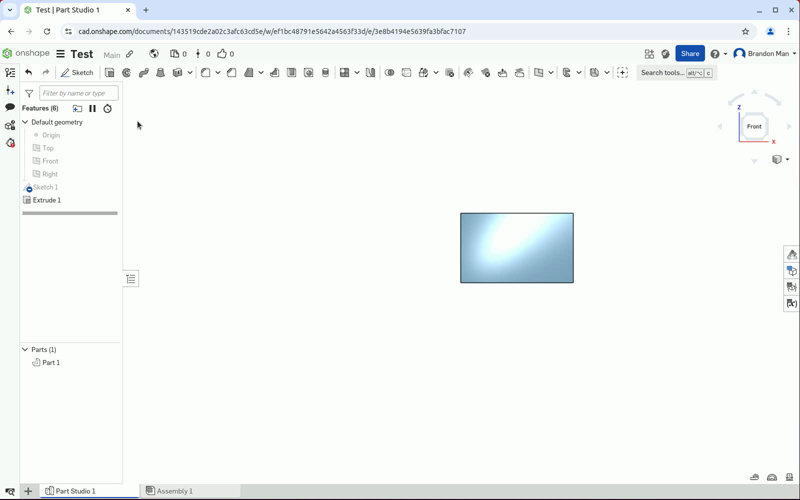
key(shift+h)
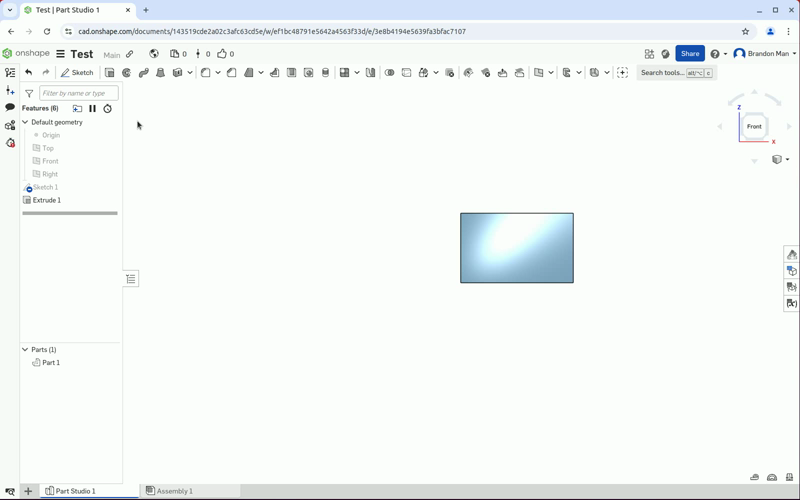
key(shift+h)
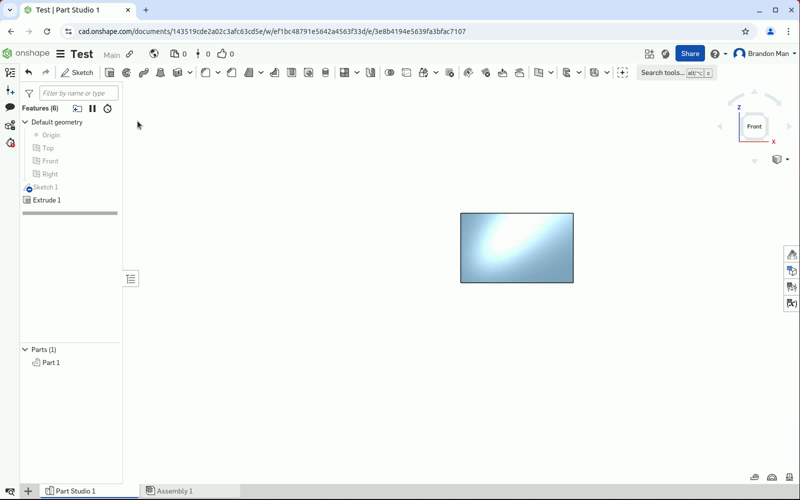
mouse_move(73, 189)
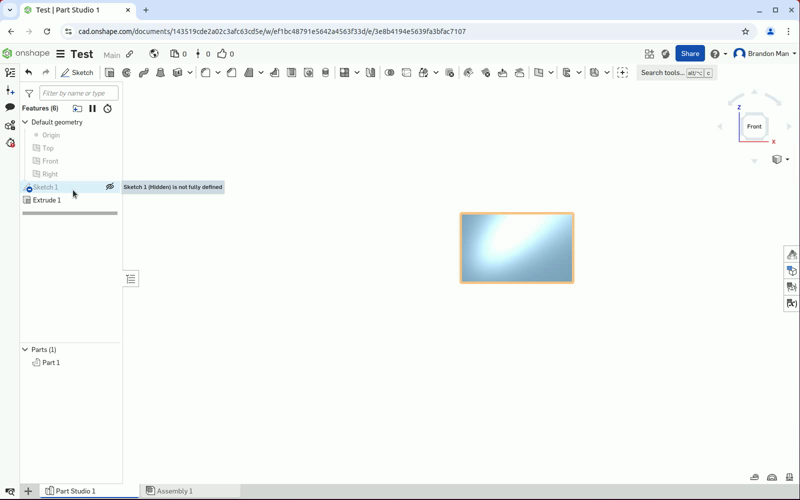
click(73, 189)
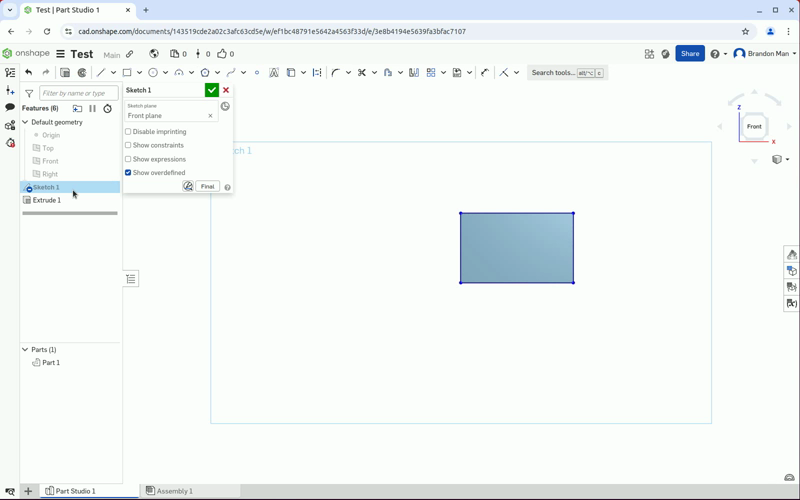
mouse_move(229, 92)
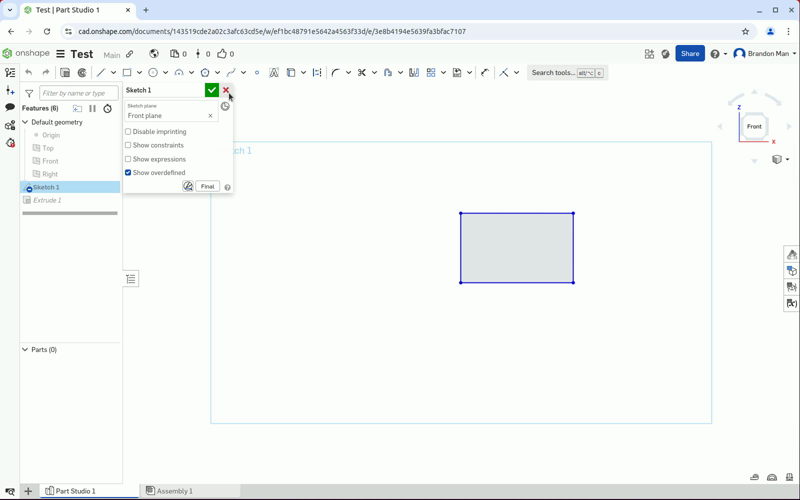
click(229, 92)
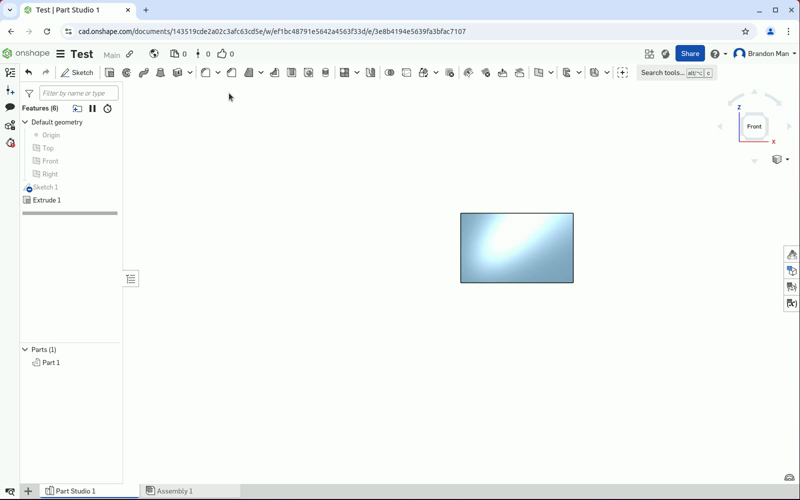
mouse_move(541, 75)
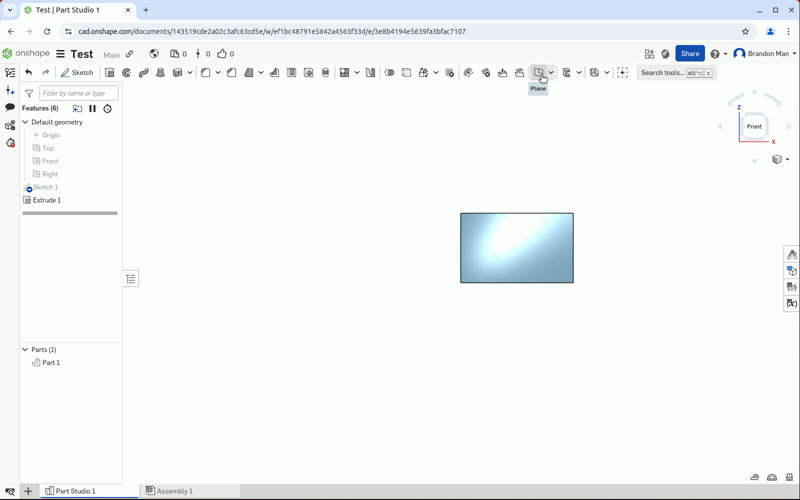
click(541, 75)
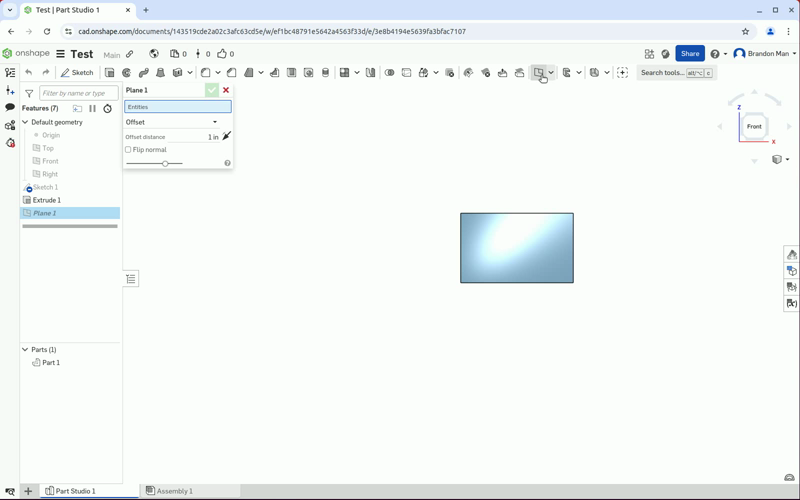
mouse_move(73, 163)
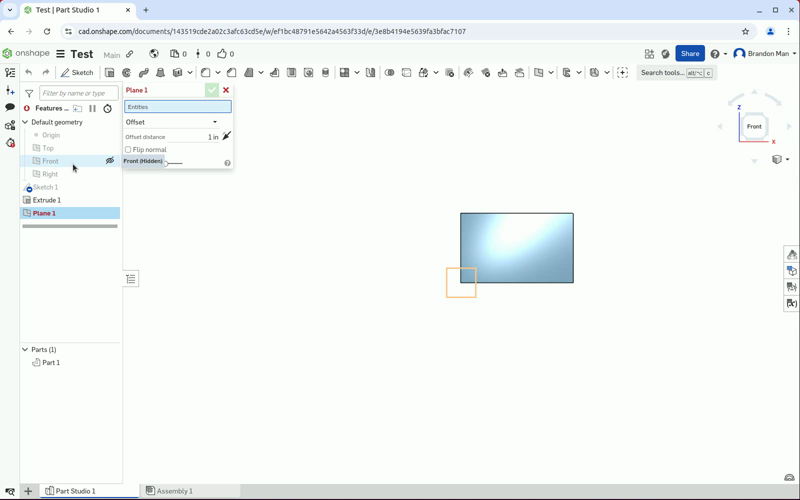
click(73, 163)
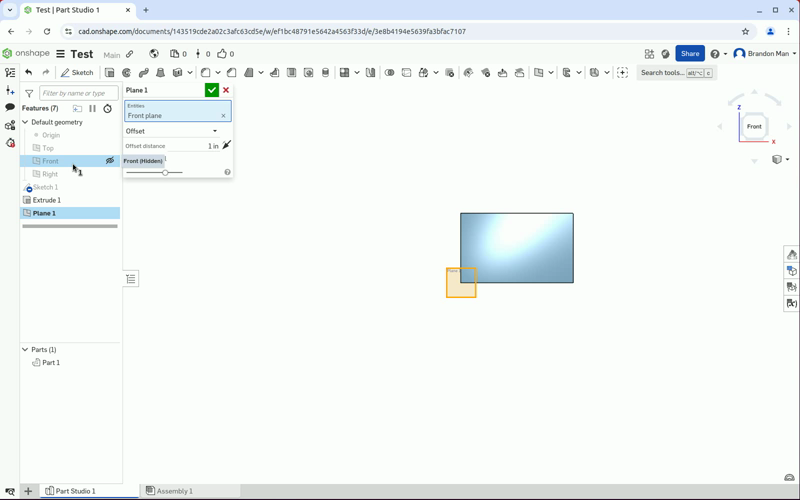
key(tab, 2)
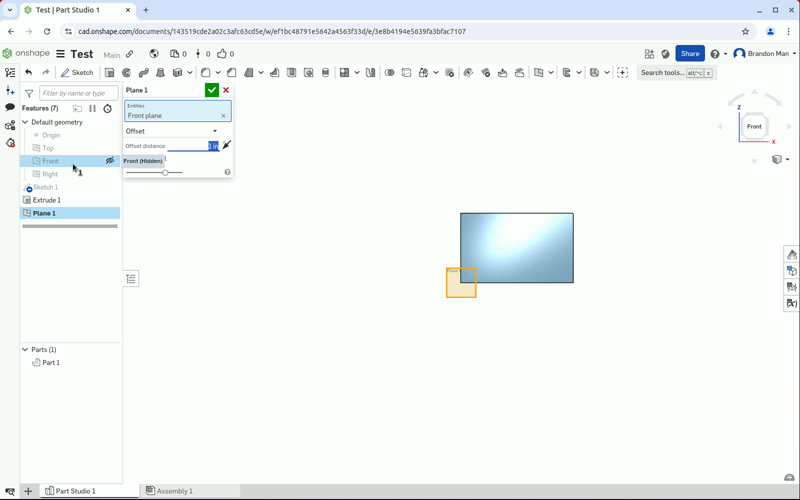
text(14.45)
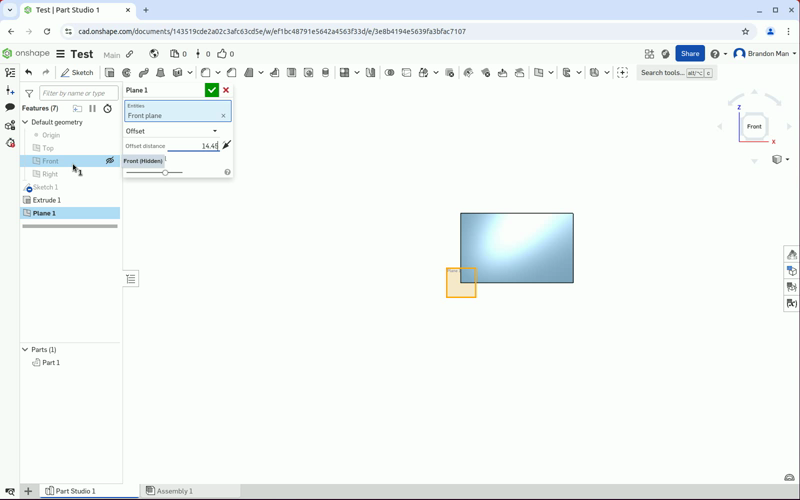
key(enter, 2)
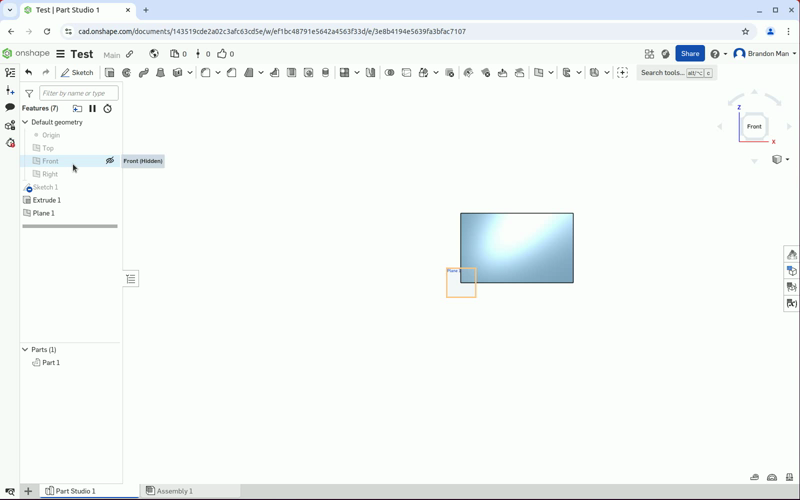
key(shift+s)
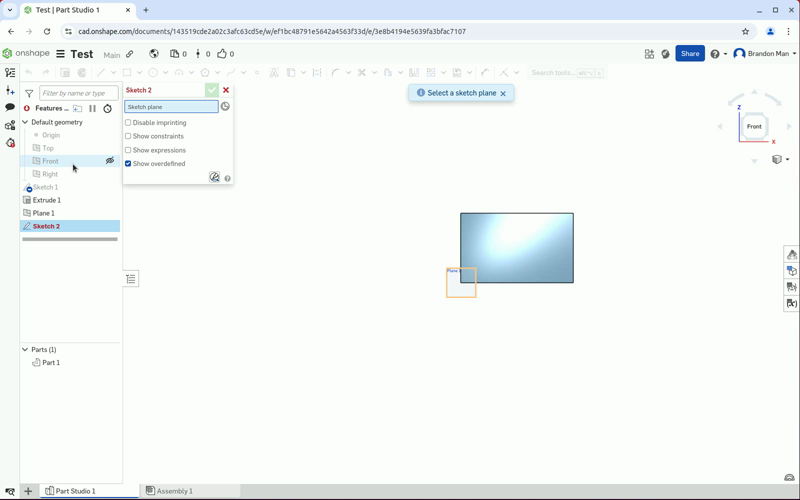
mouse_move(73, 215)
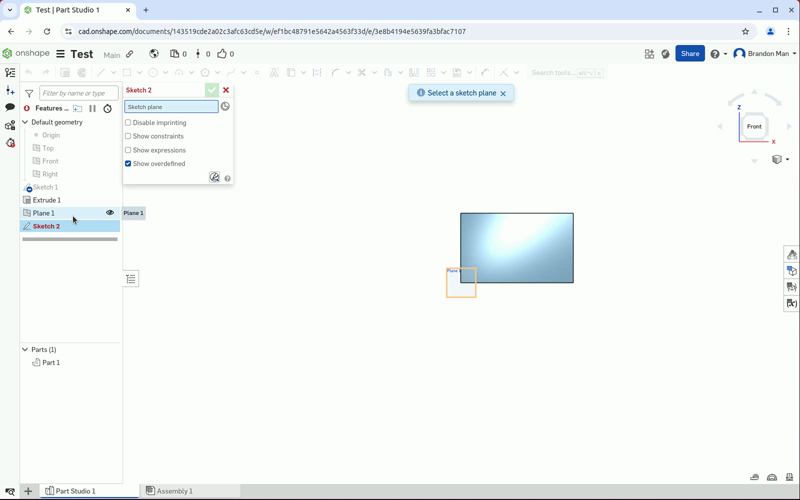
click(73, 215)
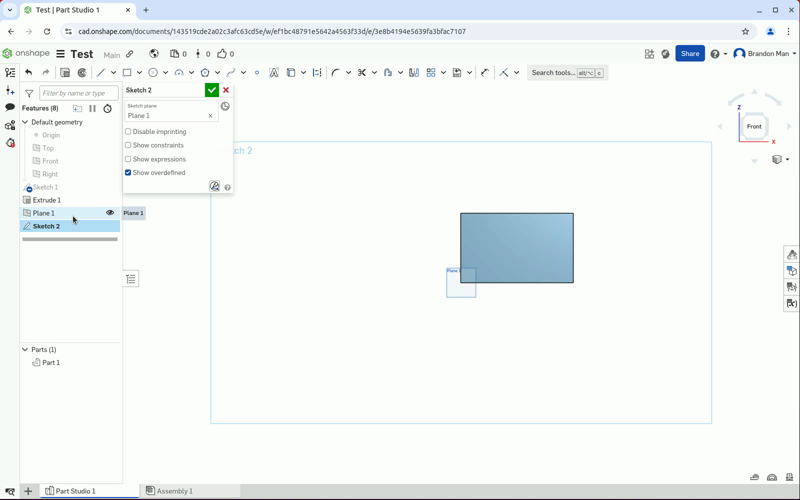
mouse_move(73, 352)
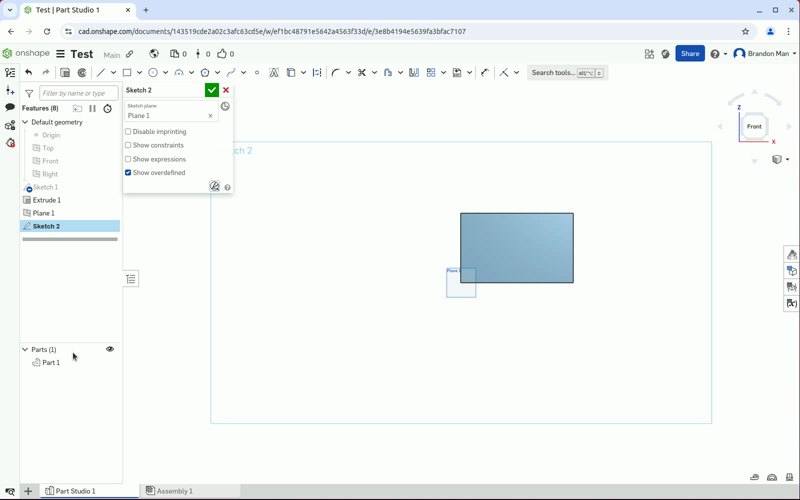
key(y)
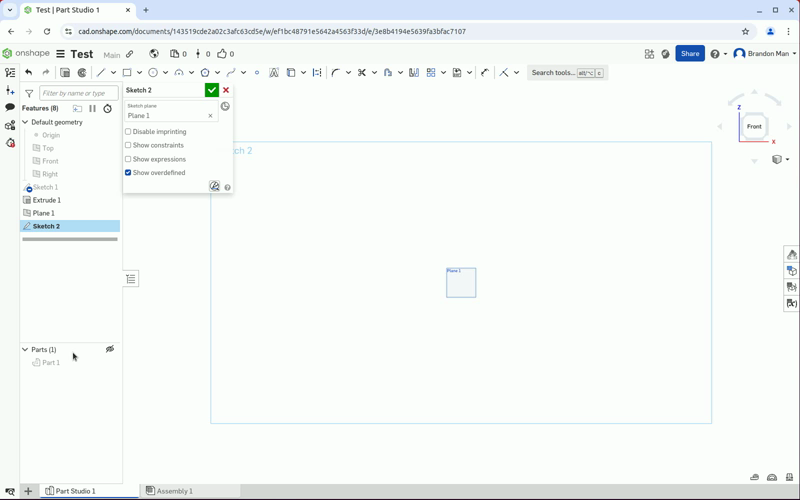
key(l)
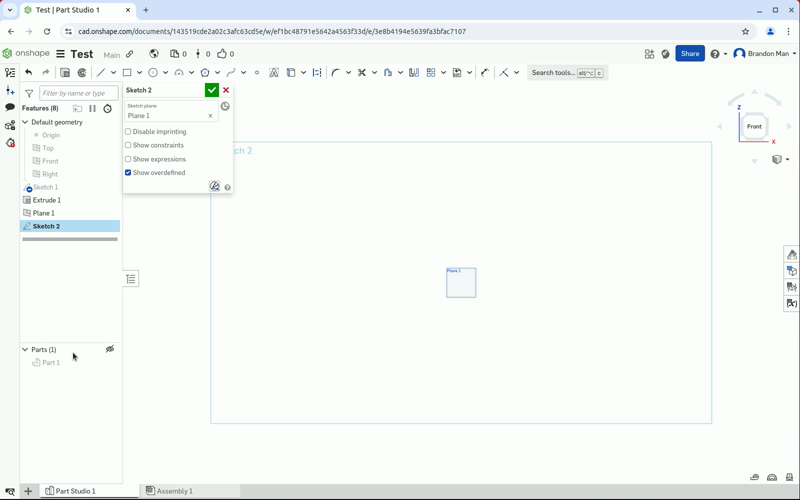
key_down(shift)
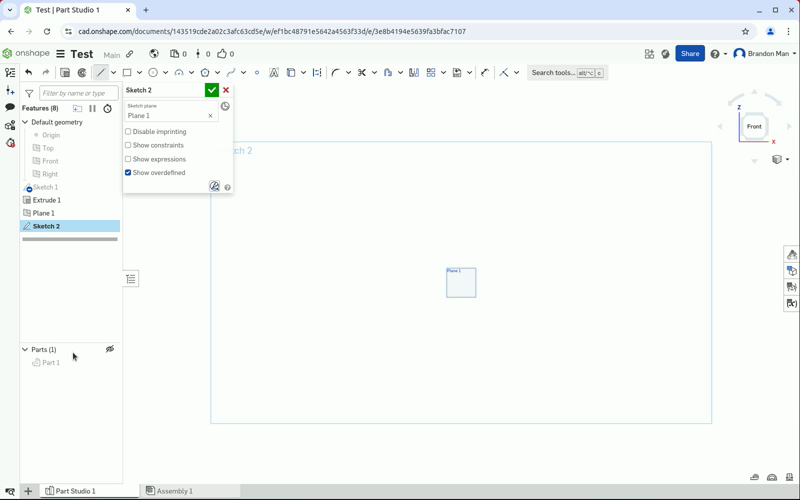
mouse_move(460, 254)
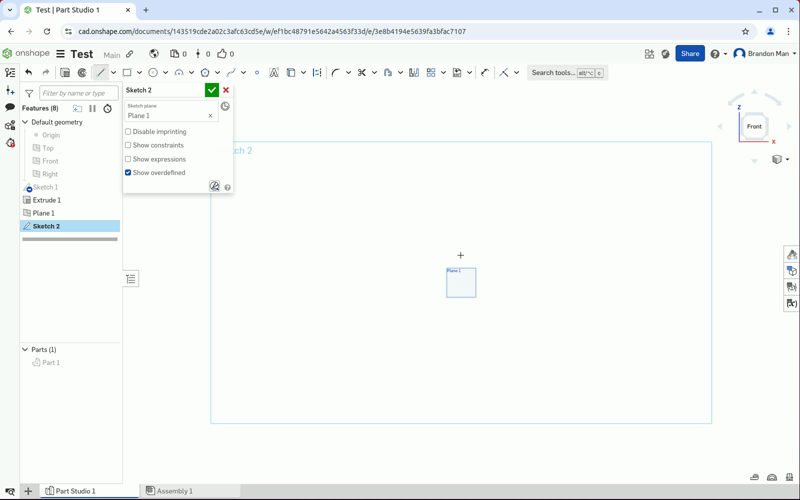
click(460, 254)
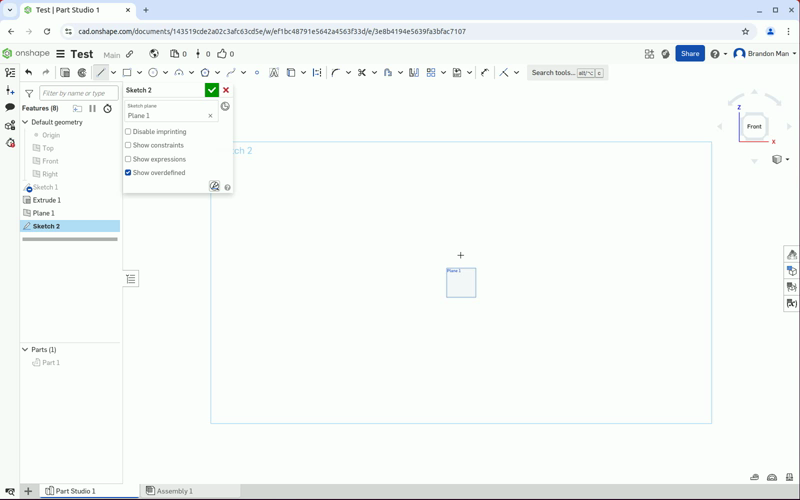
key_up(shift)
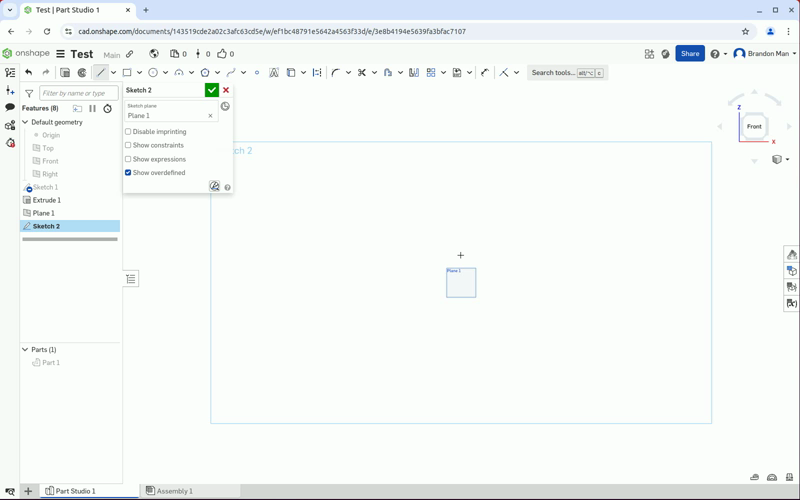
key_down(shift)
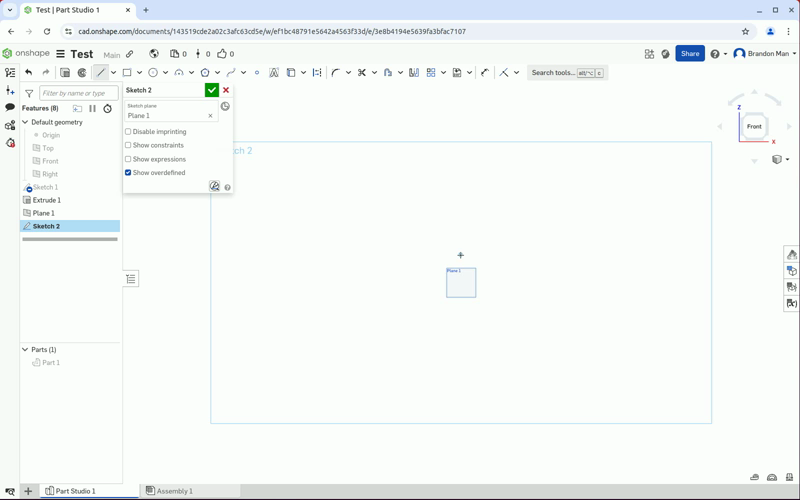
mouse_move(490, 254)
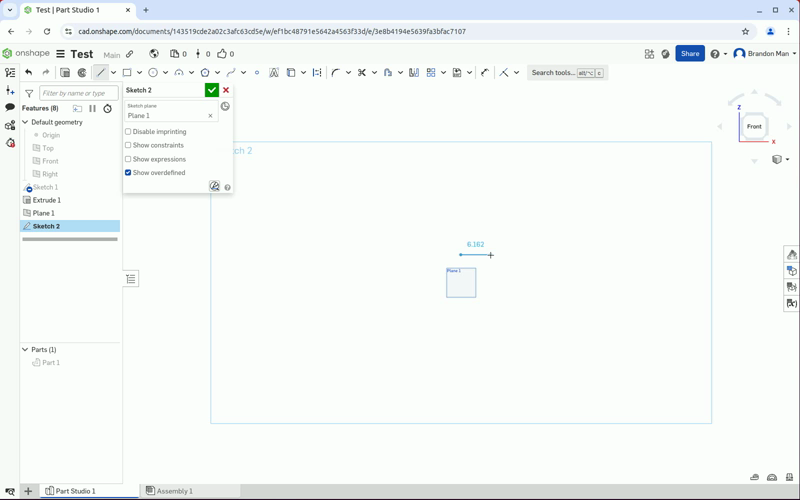
mouse_move(503, 254)
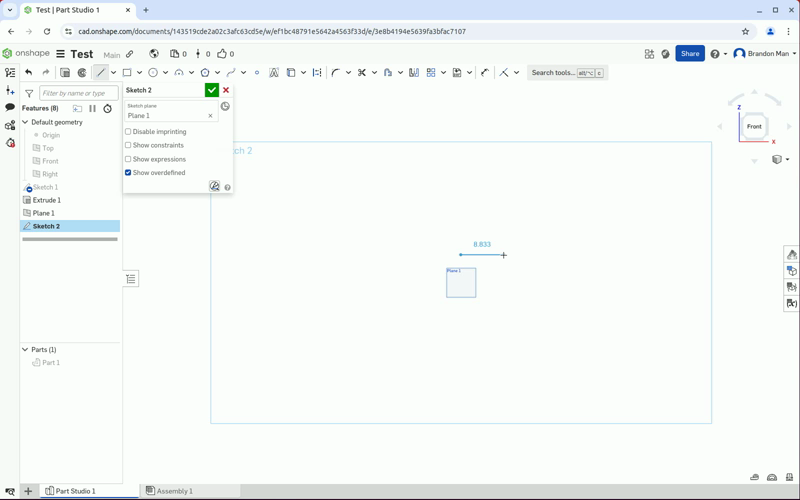
click(503, 254)
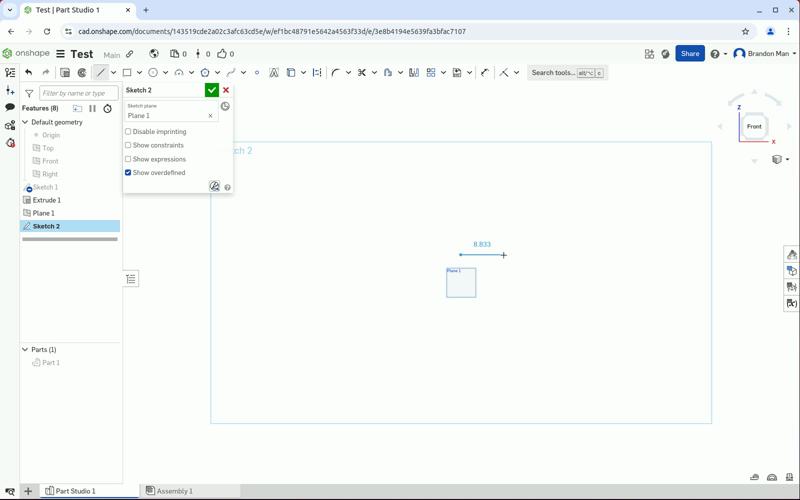
key_up(shift)
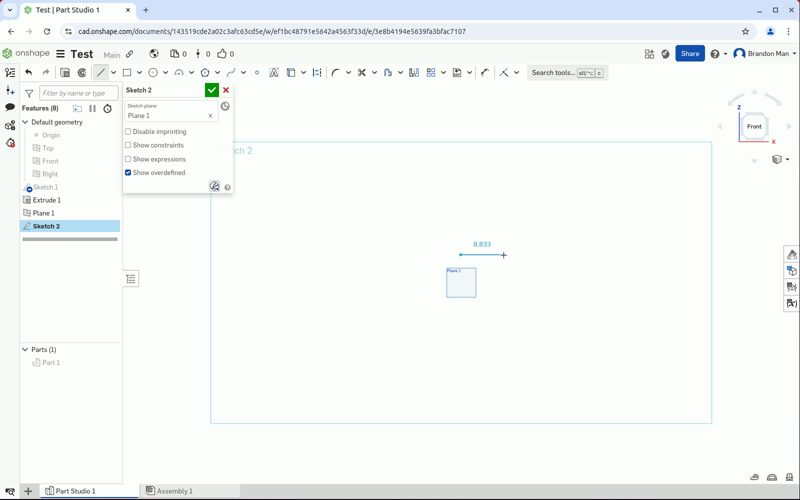
key_down(shift)
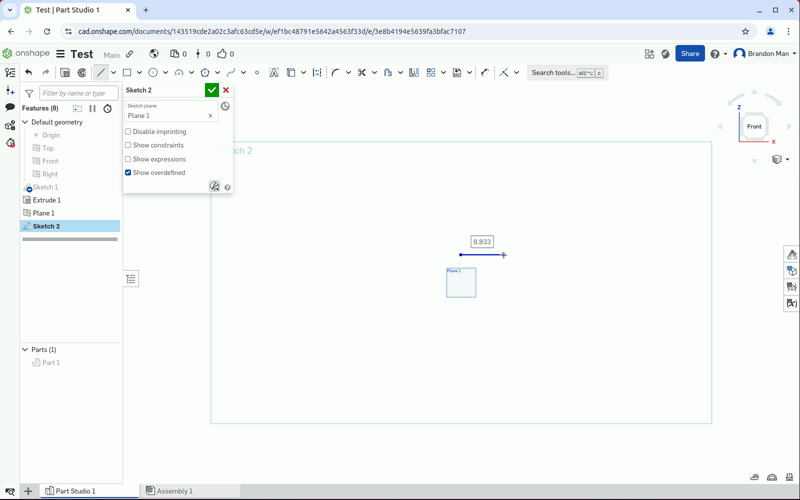
mouse_move(533, 254)
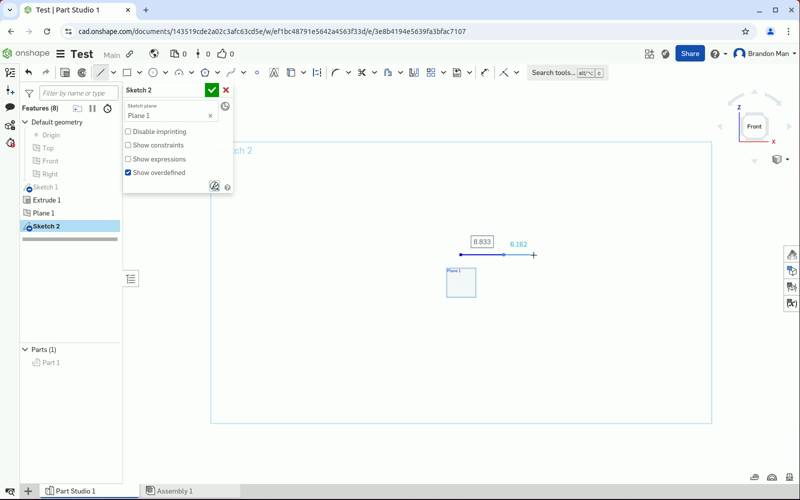
mouse_move(503, 211)
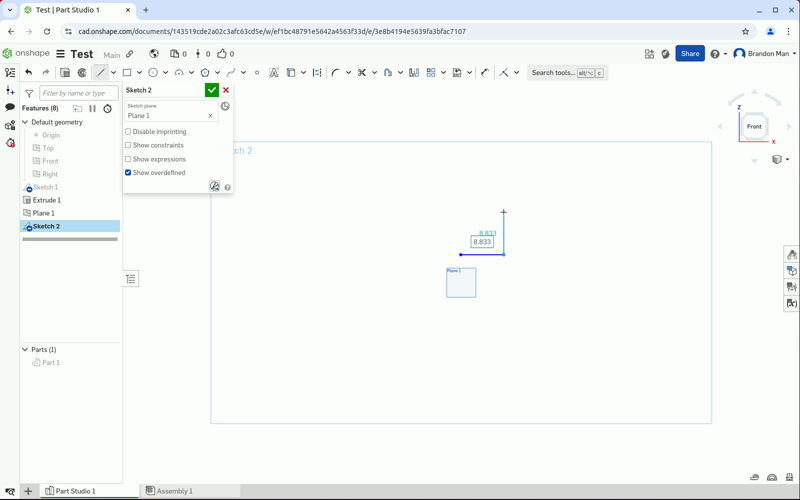
click(503, 211)
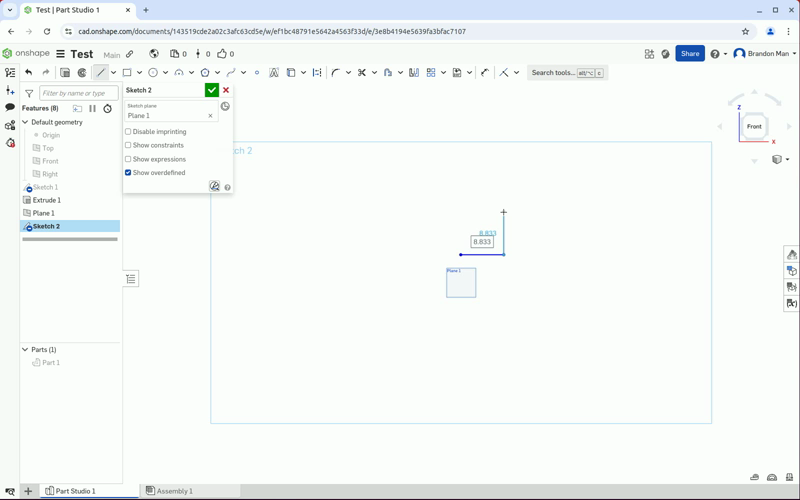
key_up(shift)
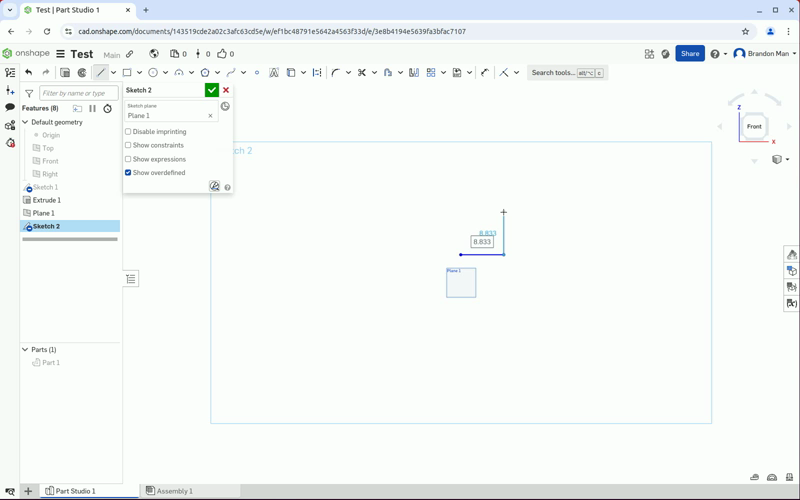
key_down(shift)
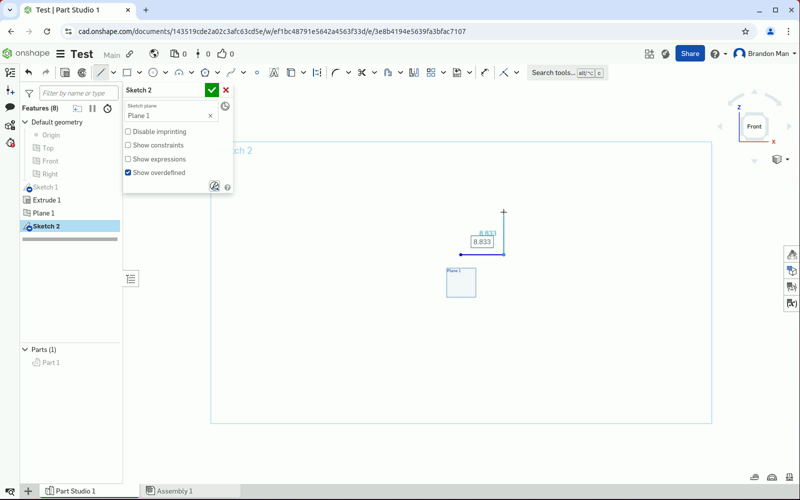
mouse_move(533, 211)
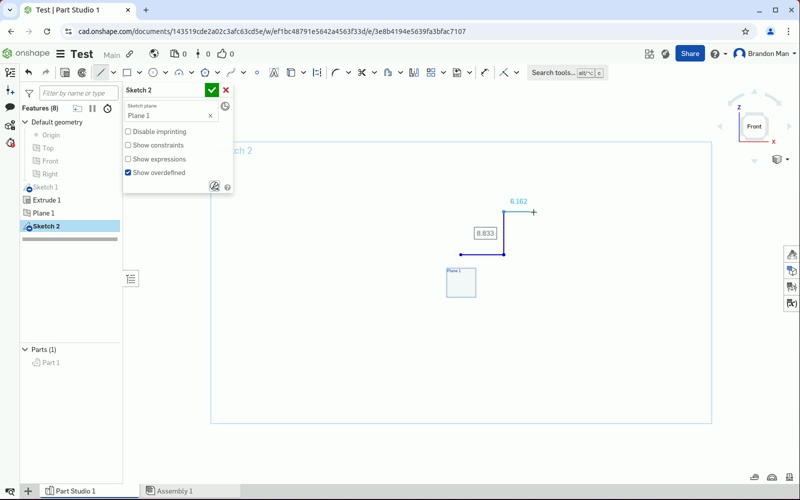
mouse_move(460, 211)
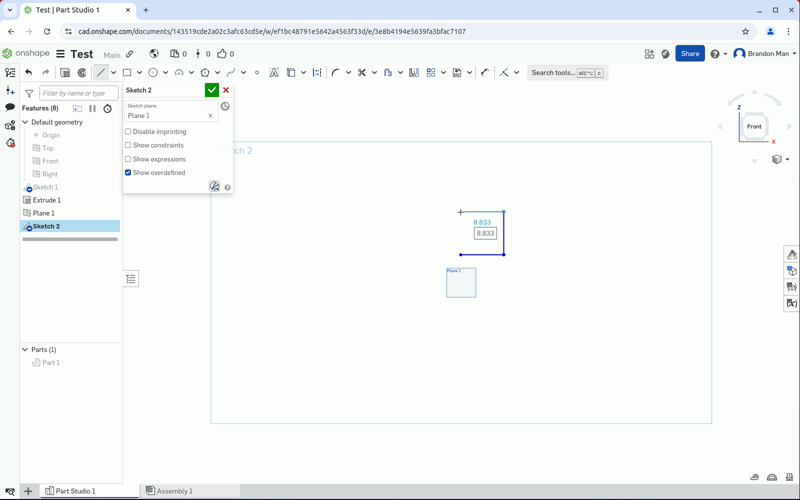
click(460, 211)
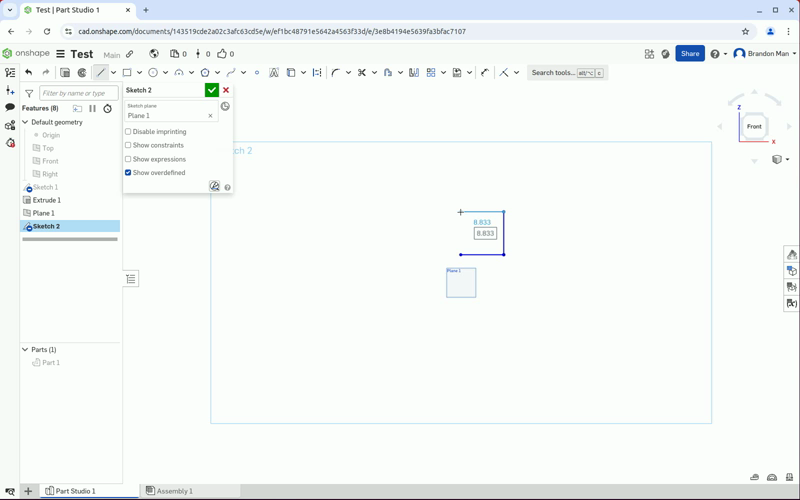
key_up(shift)
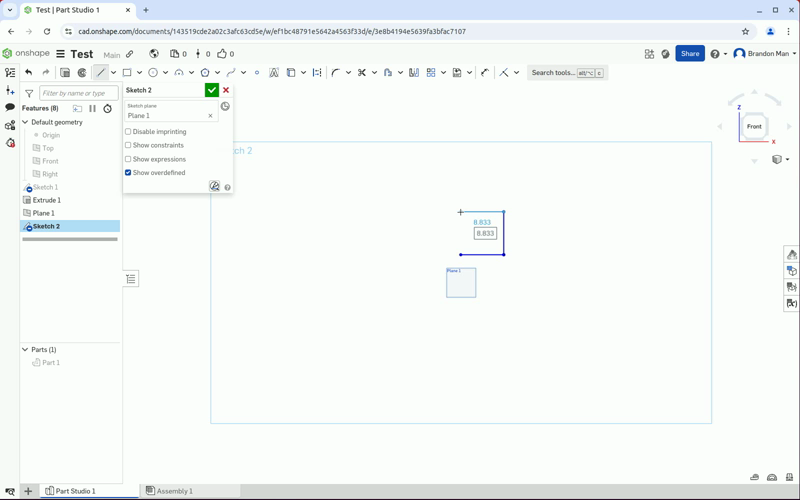
mouse_move(490, 211)
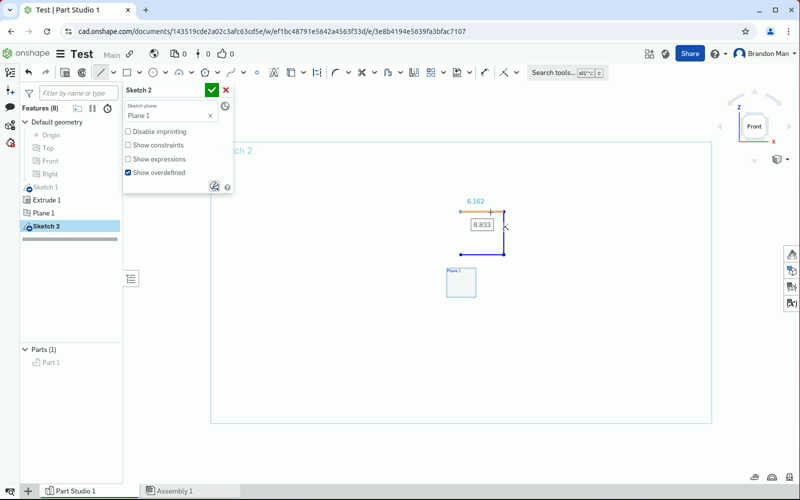
key_down(shift)
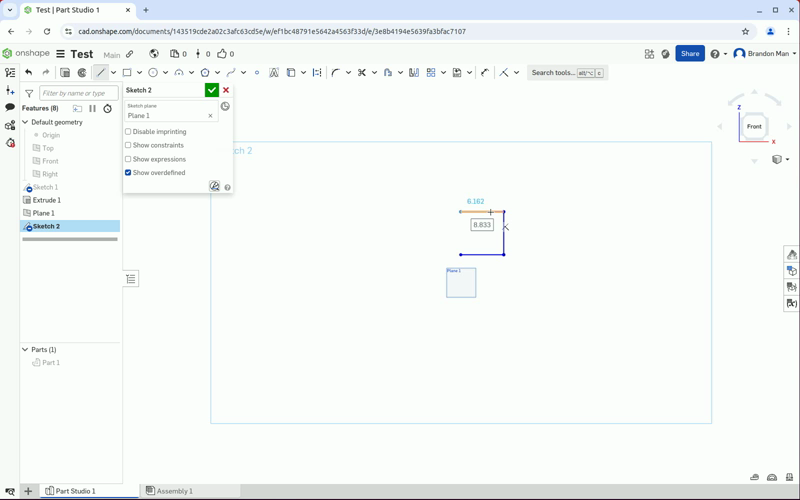
mouse_move(460, 254)
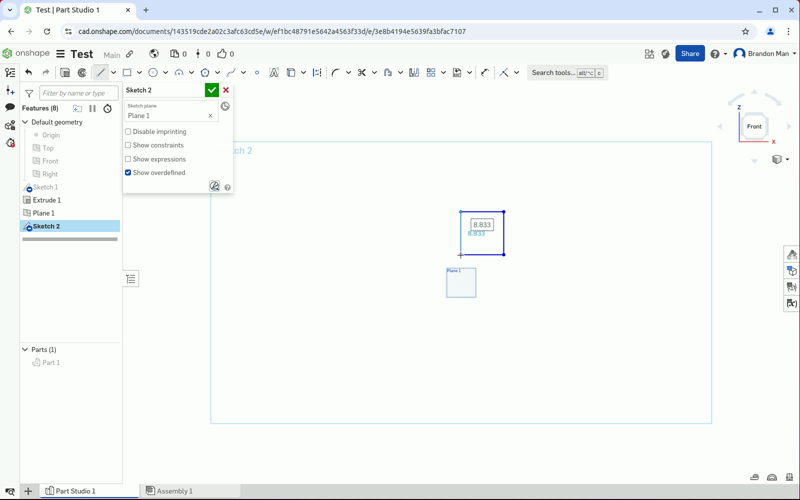
key_up(shift)
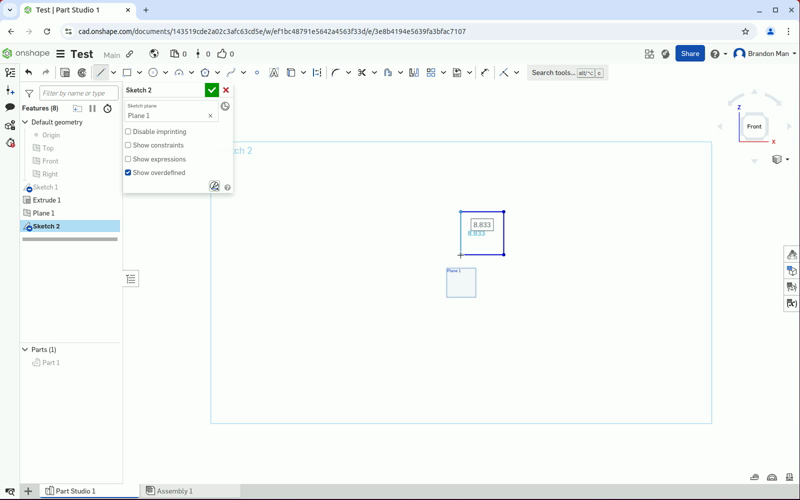
click(460, 254)
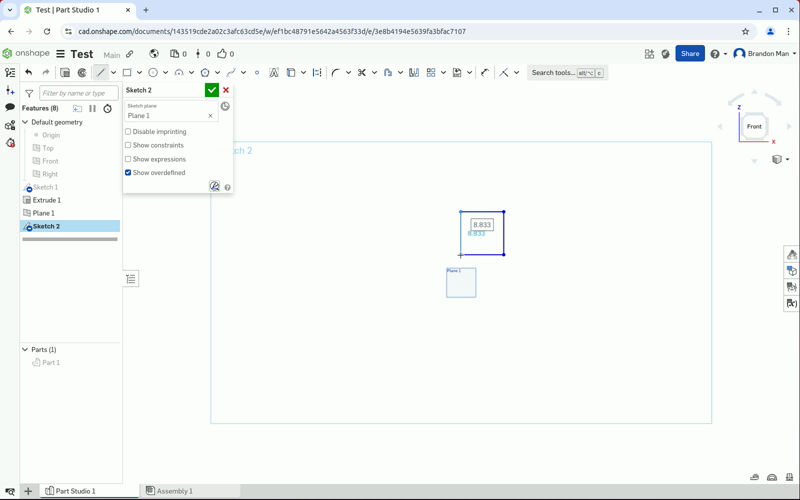
key(esc)
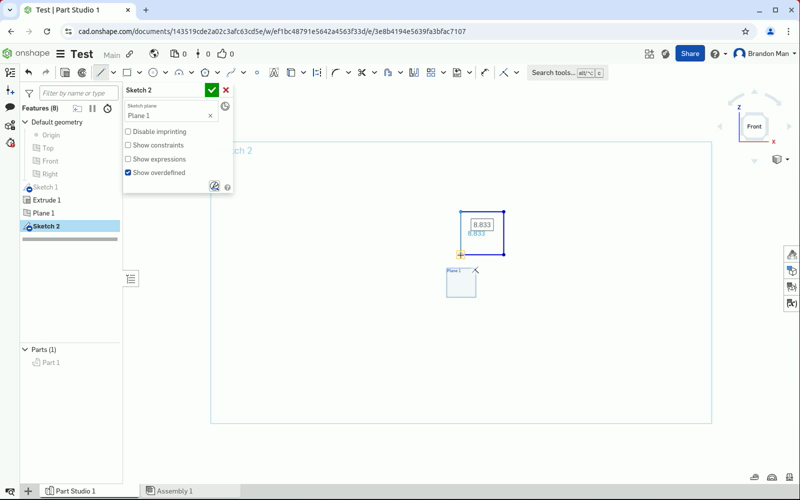
mouse_move(483, 248)
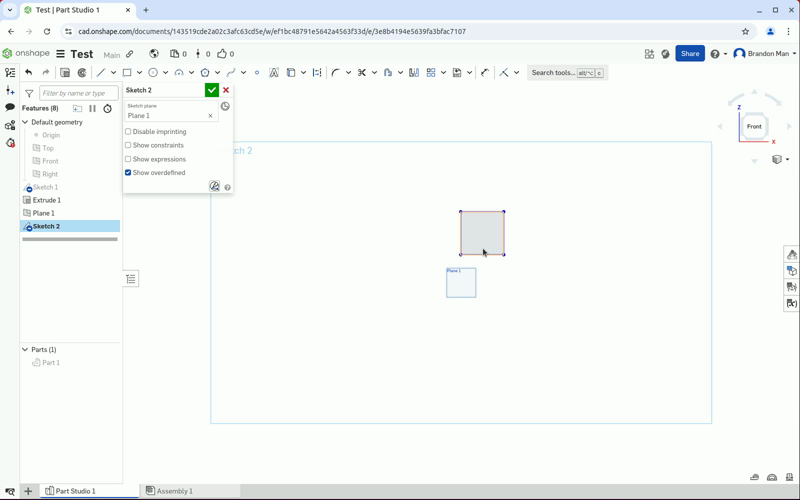
click(483, 248)
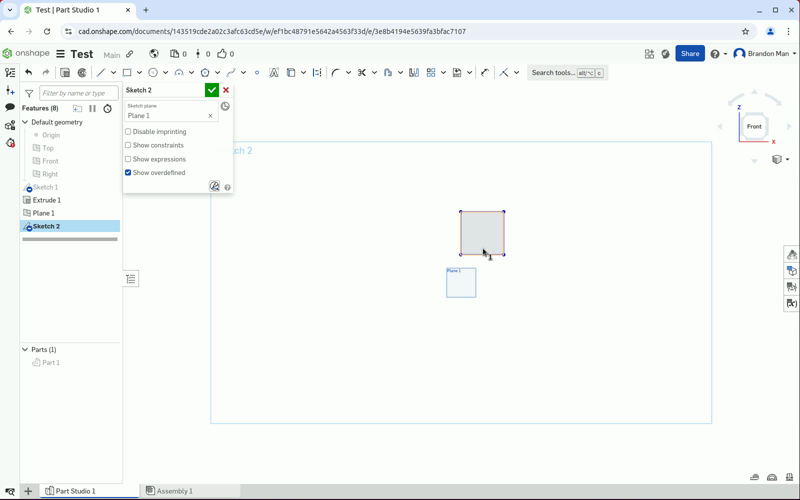
mouse_move(73, 352)
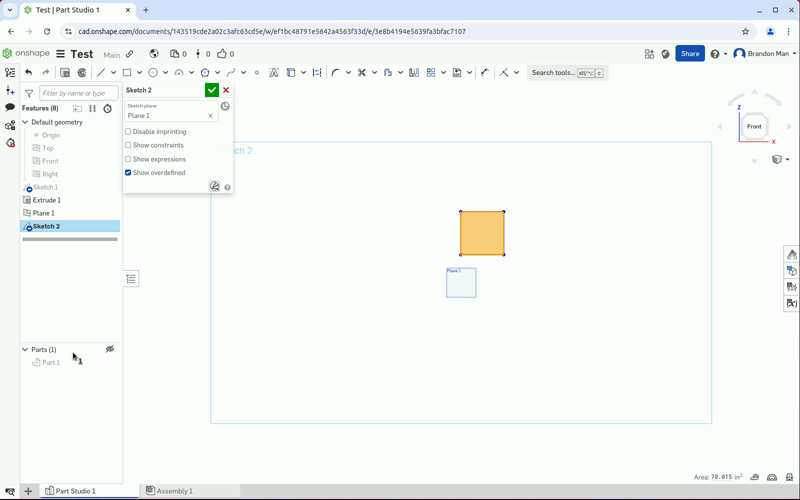
key(shift+y)
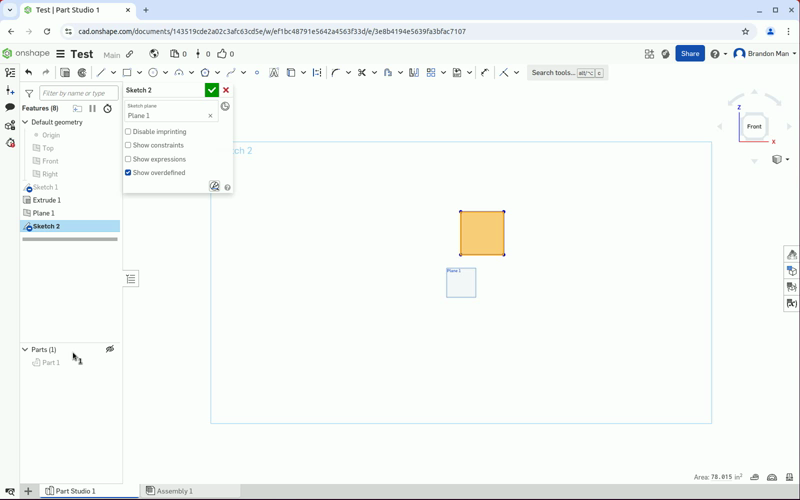
key(shift+e)
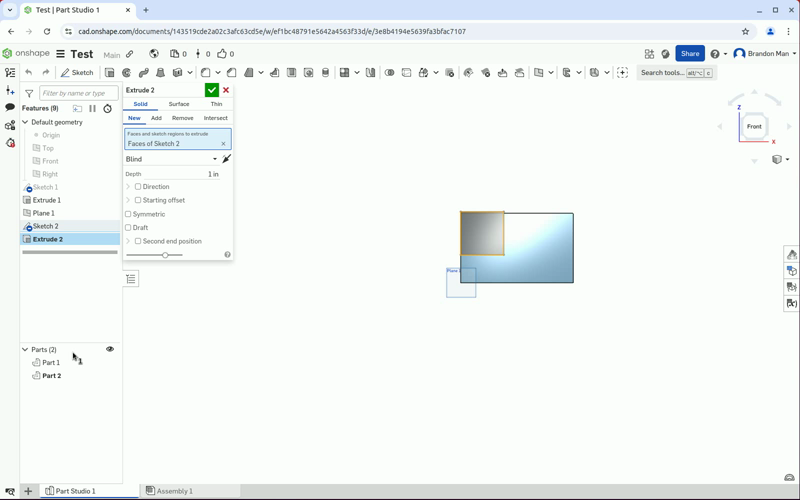
mouse_move(143, 106)
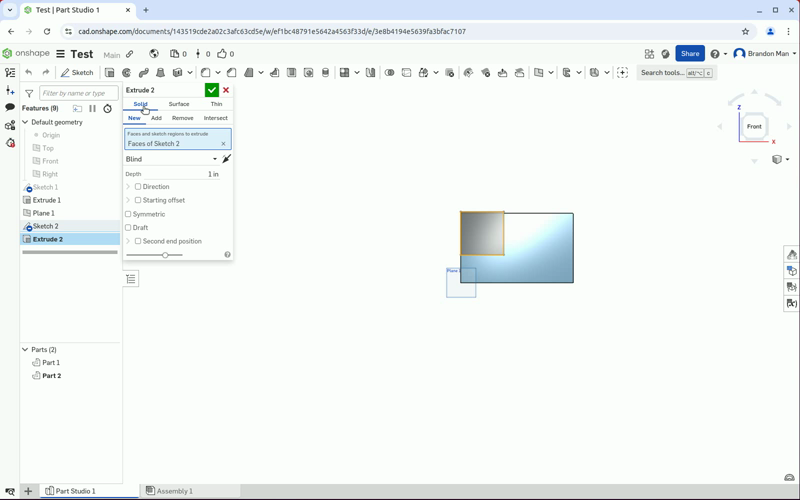
click(143, 106)
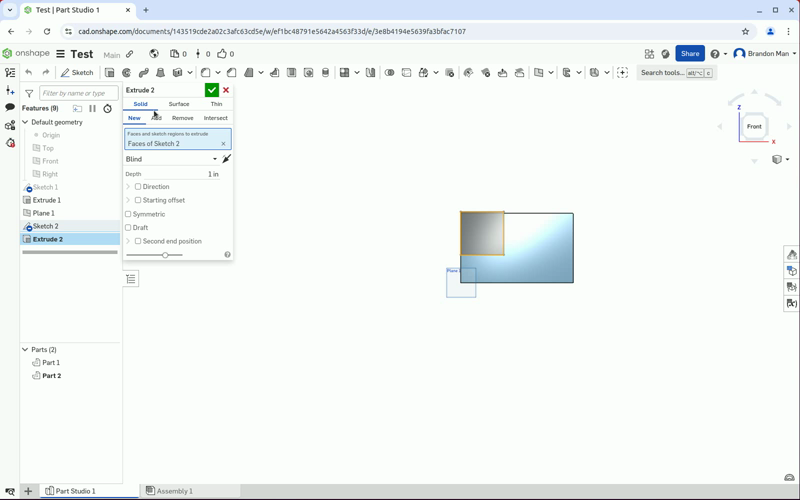
mouse_move(186, 120)
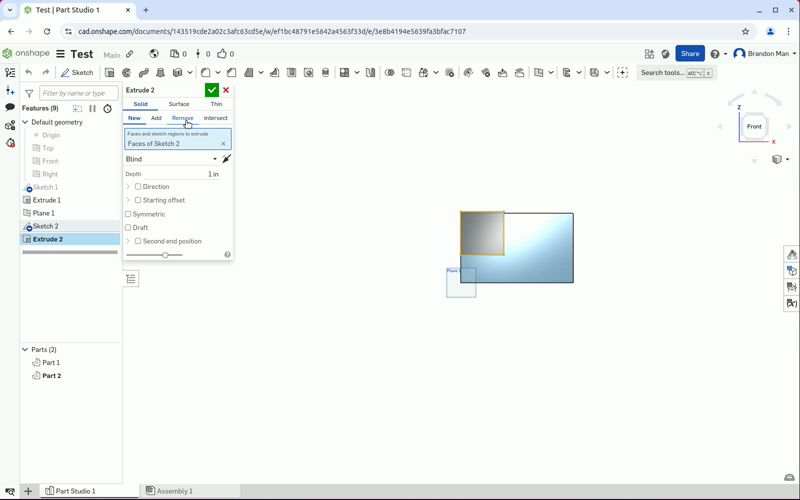
click(186, 120)
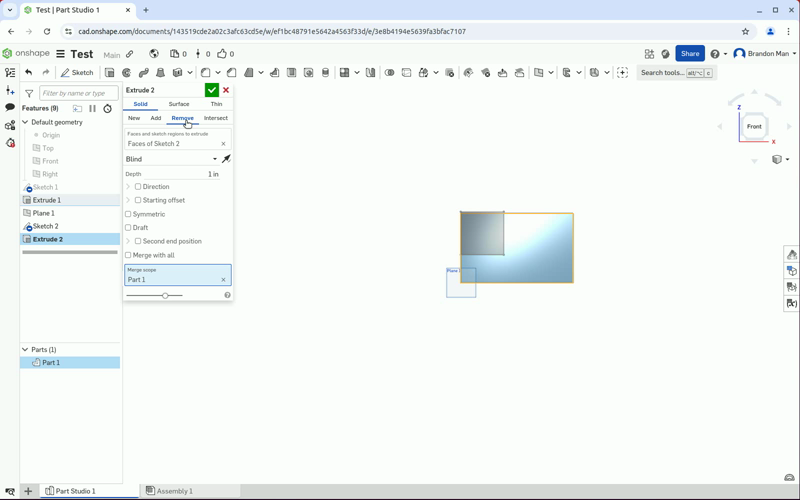
key(tab, 4)
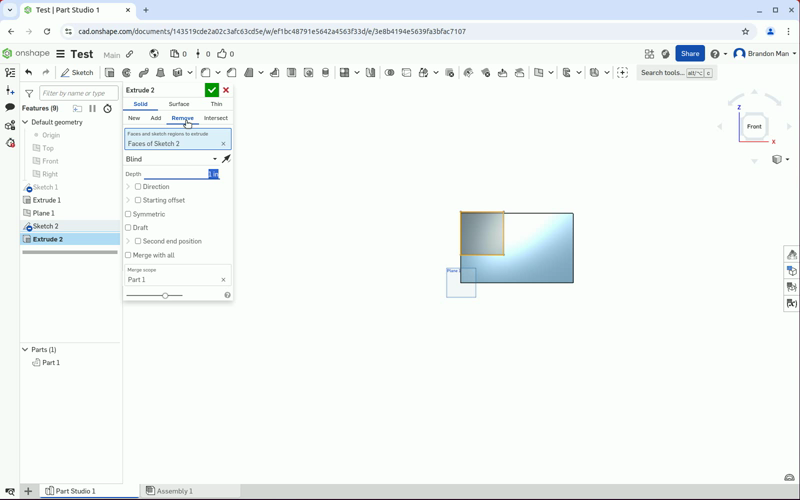
text(8.666)
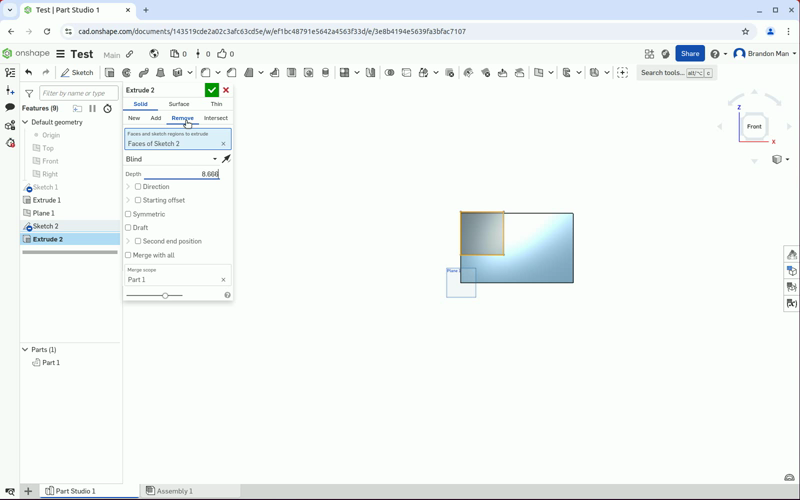
key(tab, 6)
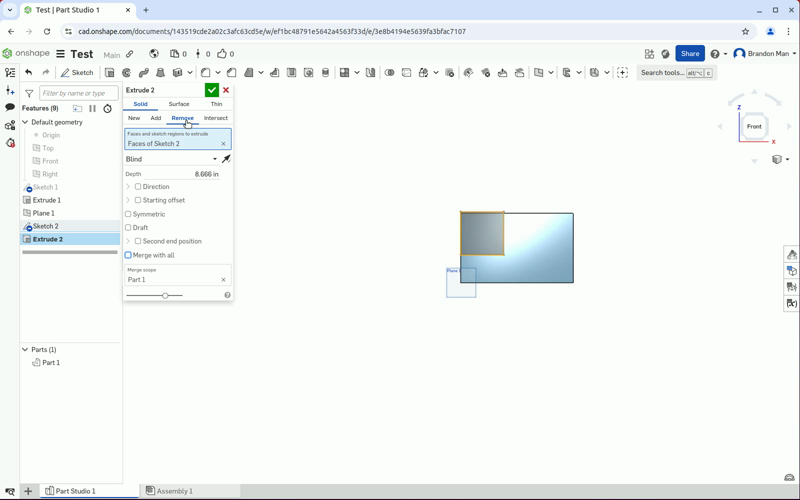
key(space)
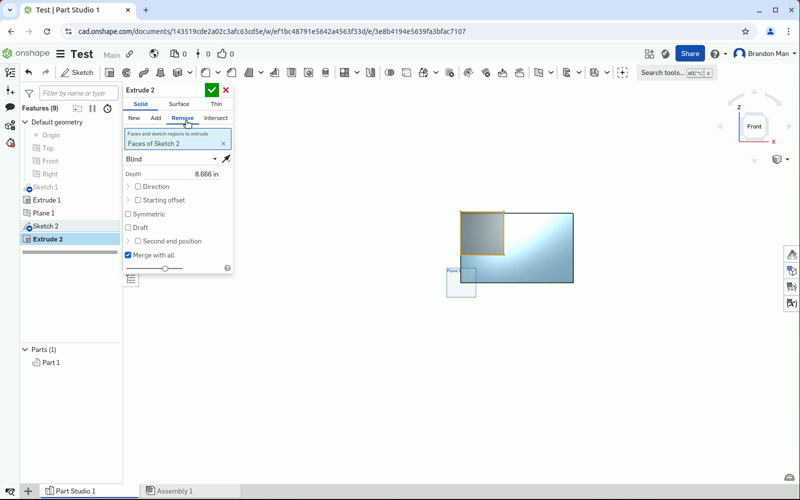
key(enter)
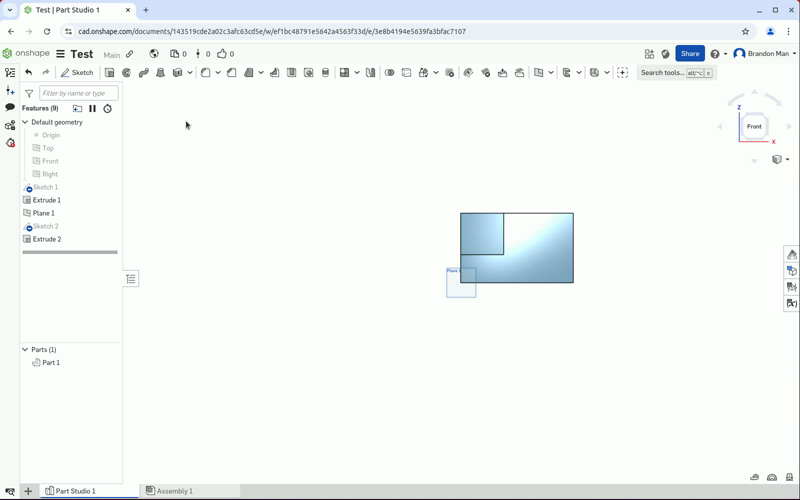
key(shift+h)
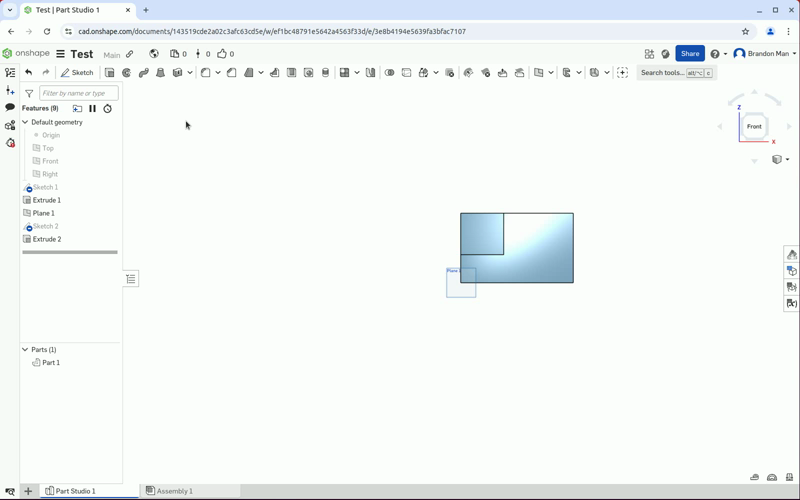
key(shift+h)
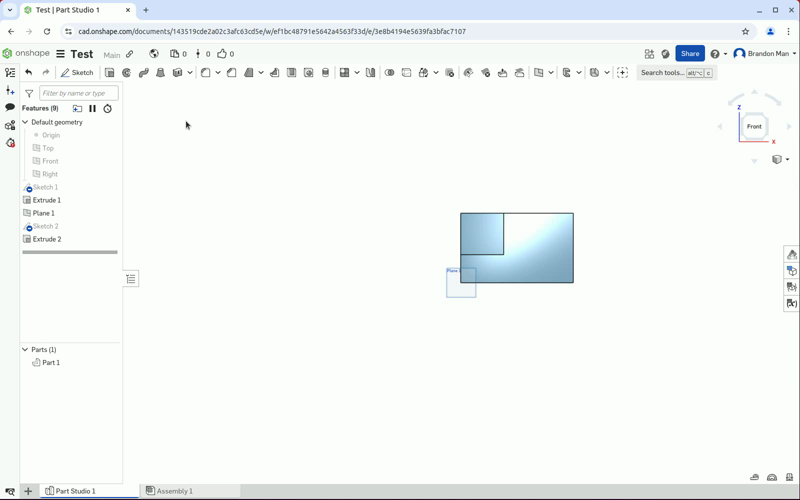
mouse_move(73, 189)
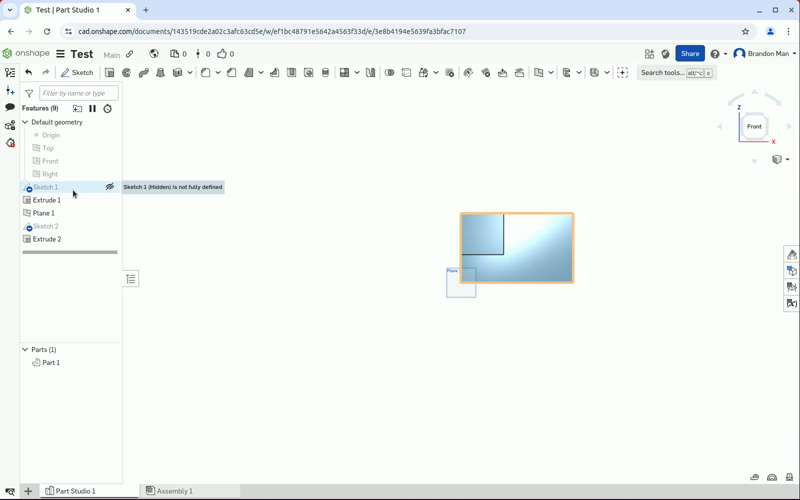
click(73, 189)
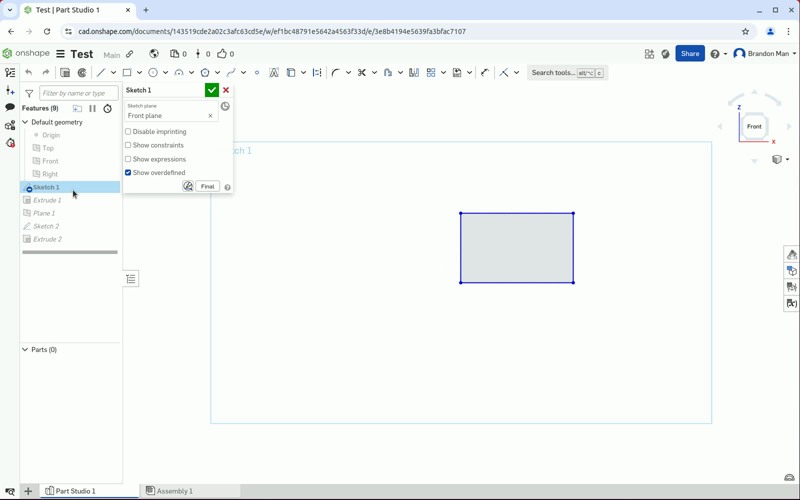
mouse_move(229, 92)
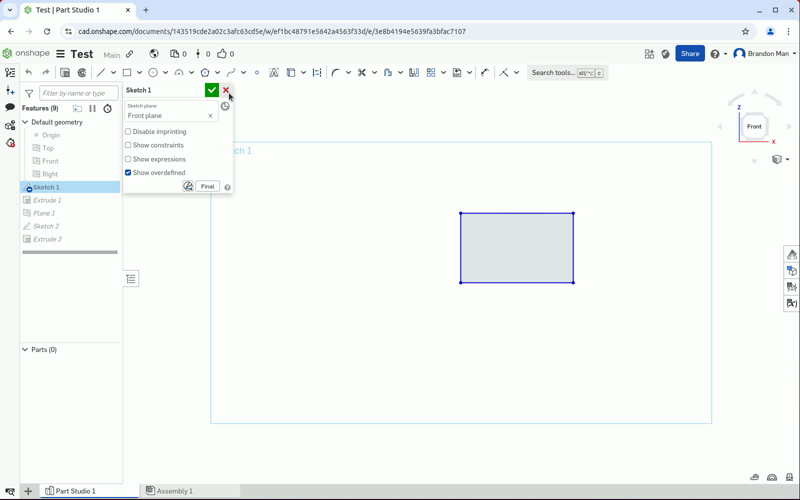
click(229, 92)
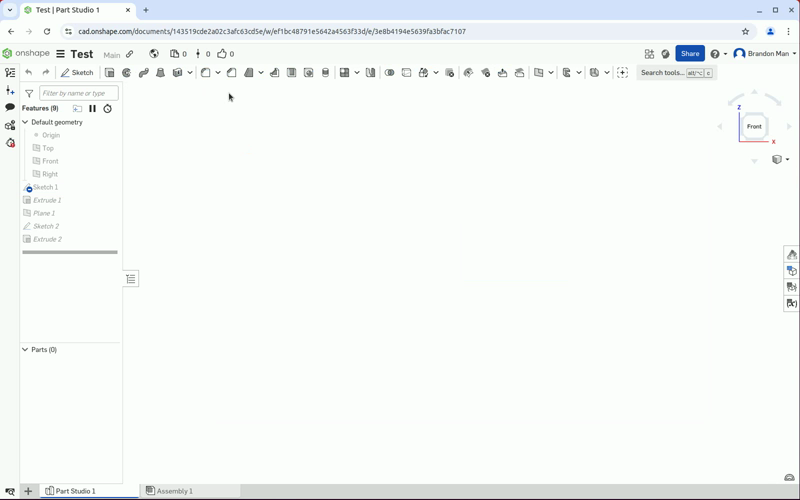
key(shift+s)
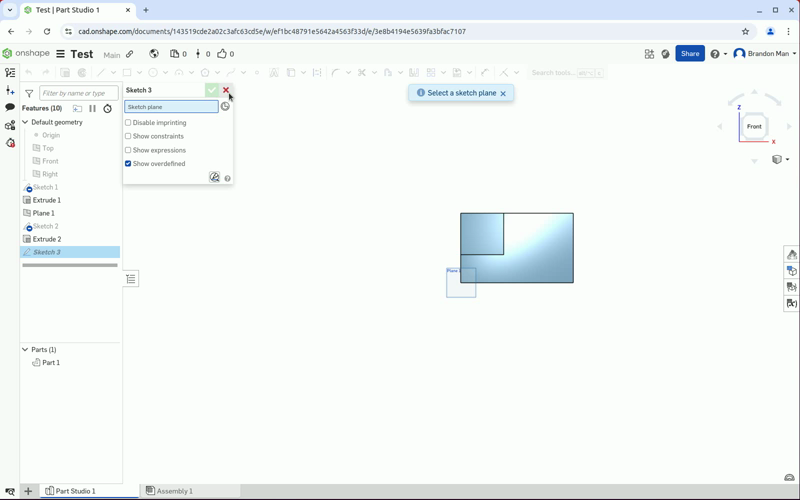
mouse_move(73, 215)
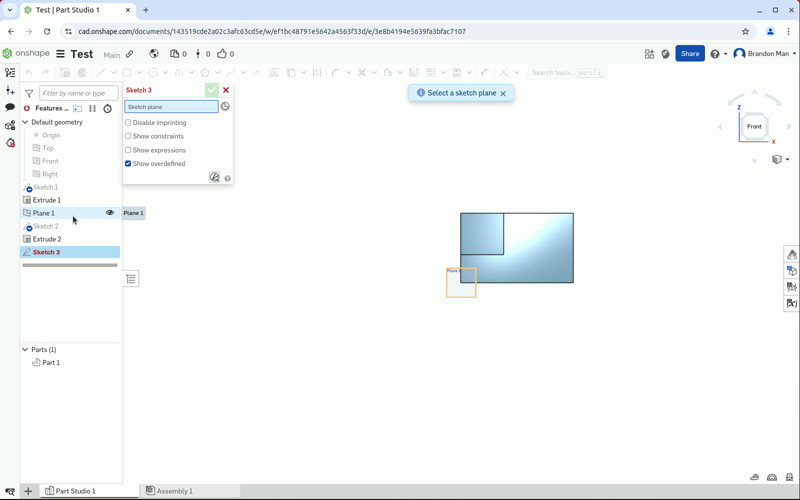
click(73, 215)
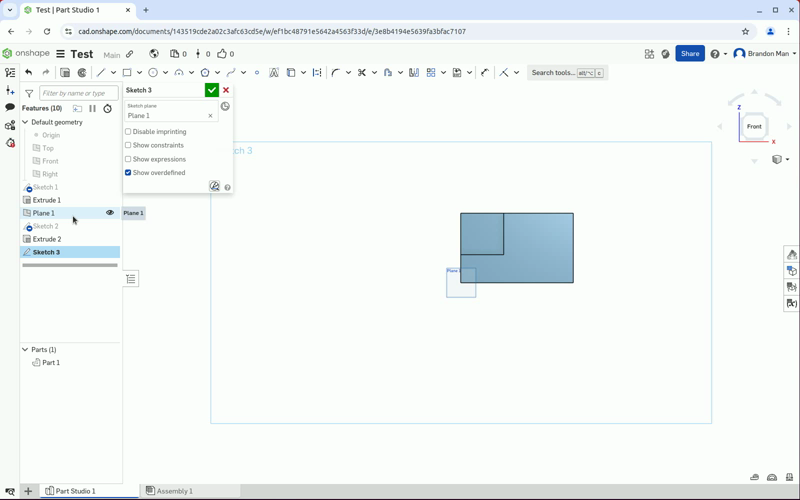
mouse_move(73, 352)
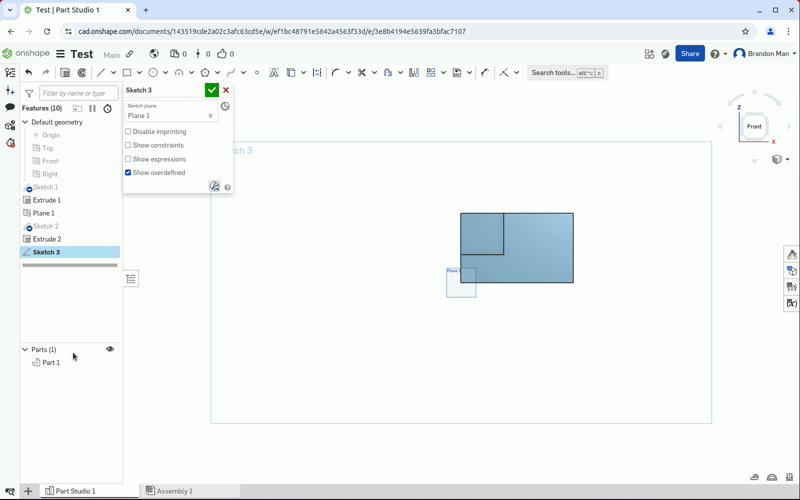
key(y)
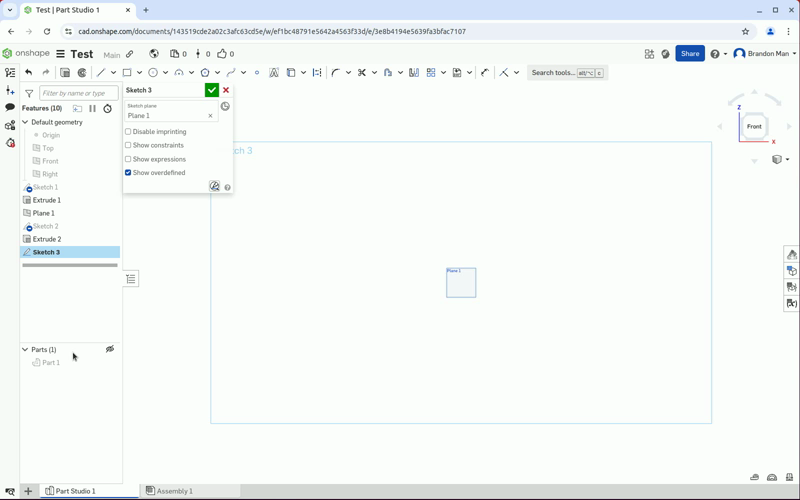
key(l)
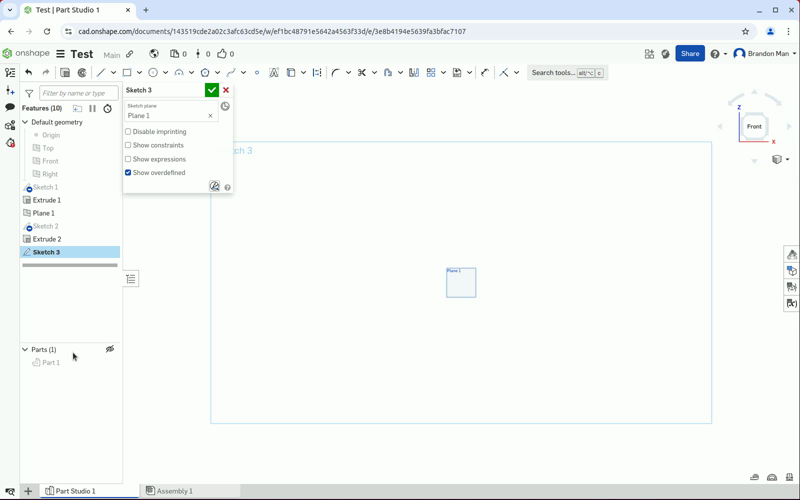
key_down(shift)
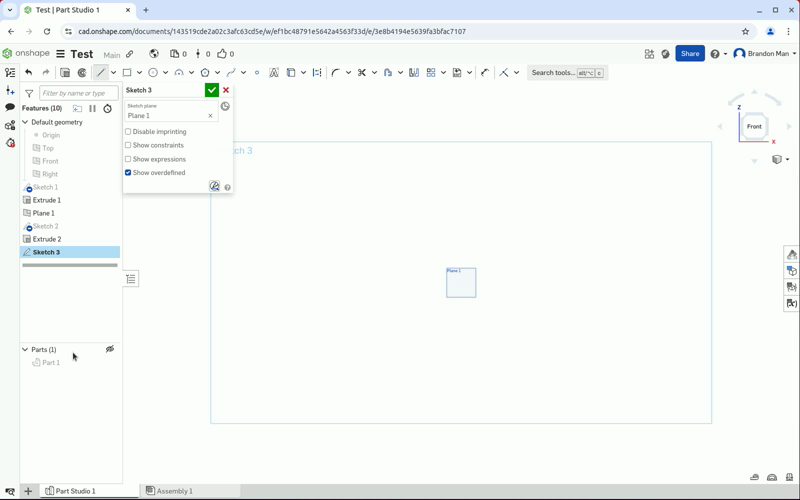
mouse_move(531, 254)
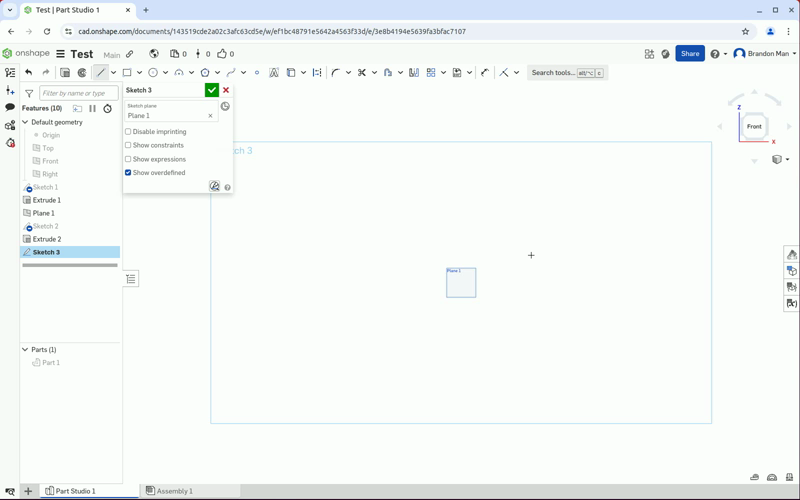
click(531, 254)
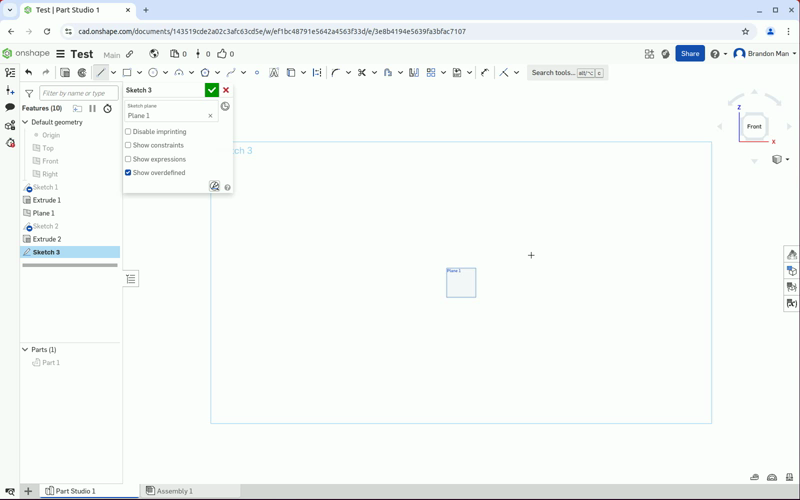
key_up(shift)
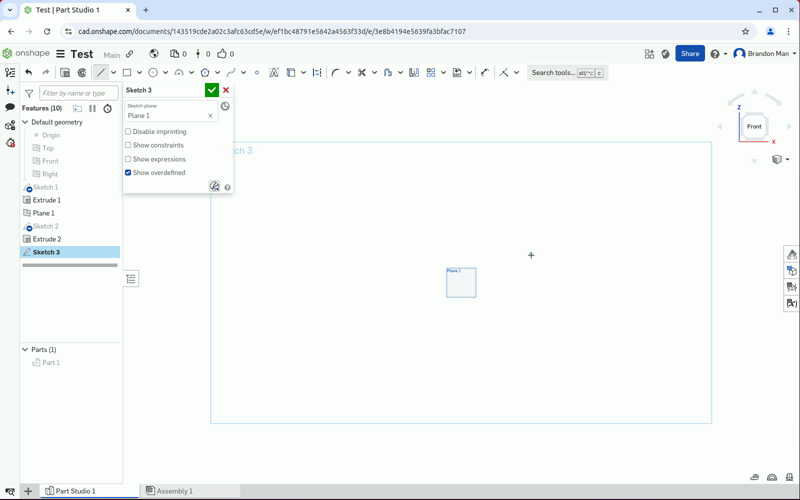
key_down(shift)
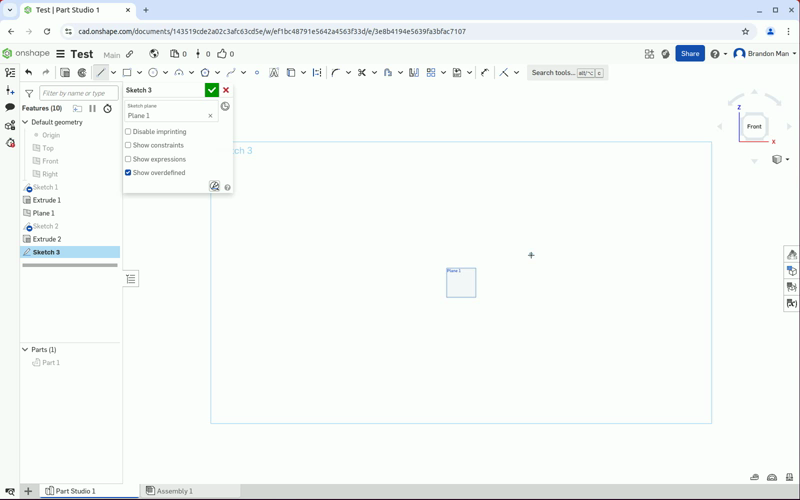
mouse_move(561, 254)
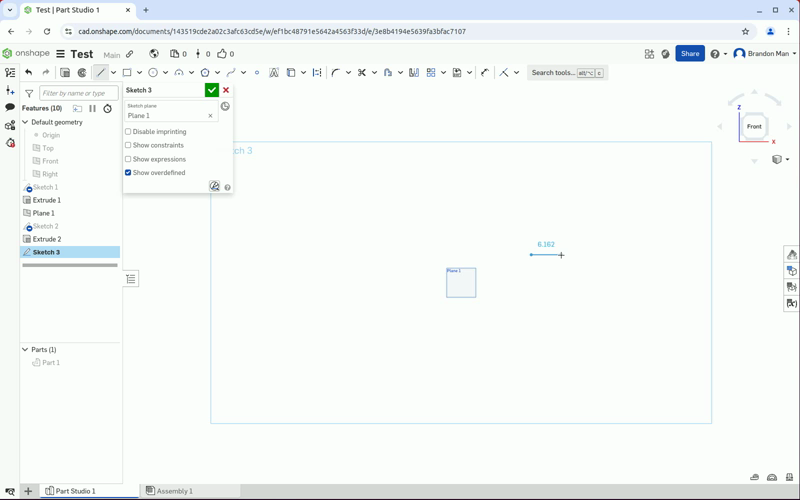
mouse_move(574, 254)
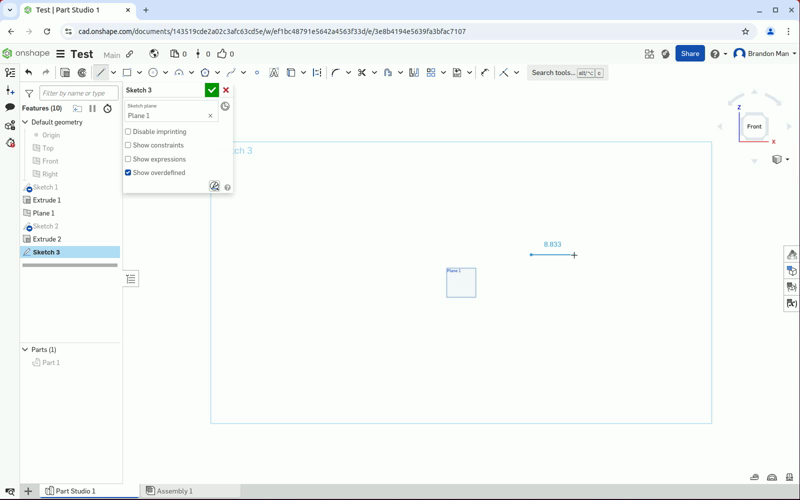
click(574, 254)
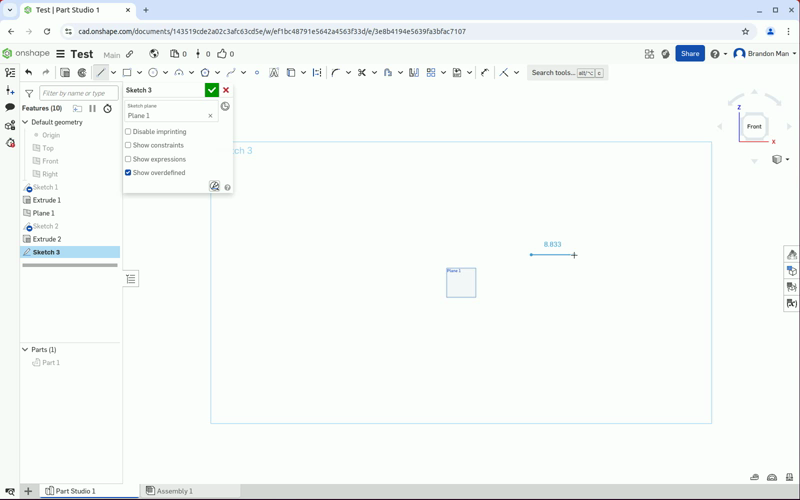
key_up(shift)
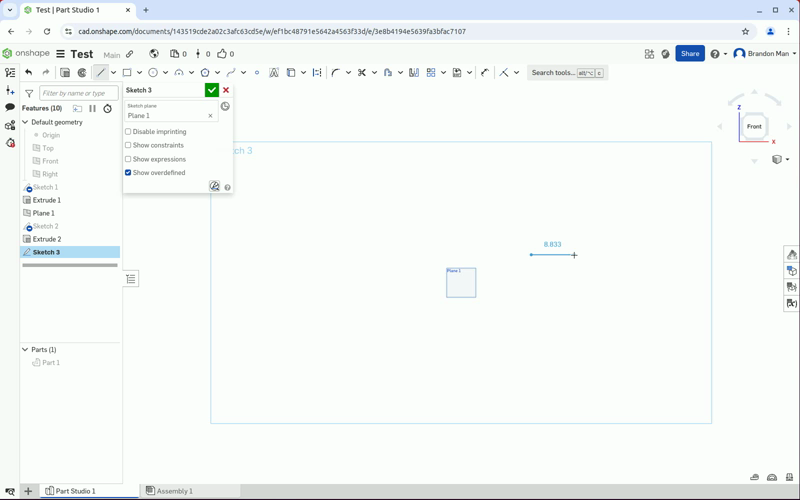
key_down(shift)
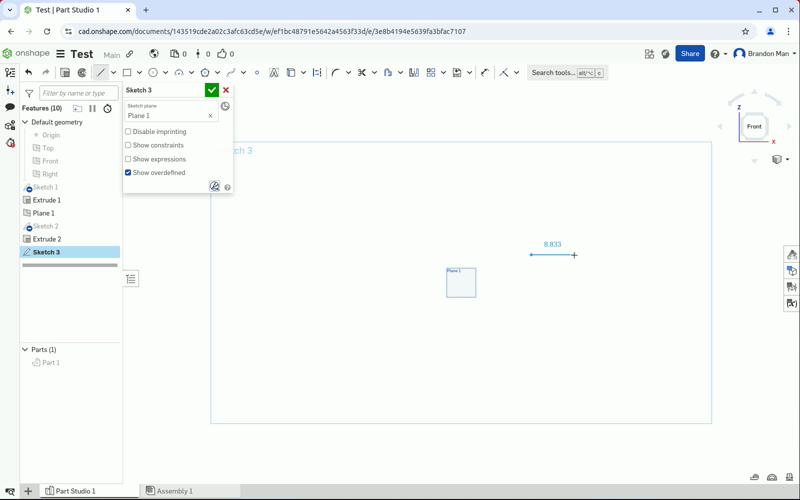
mouse_move(589, 254)
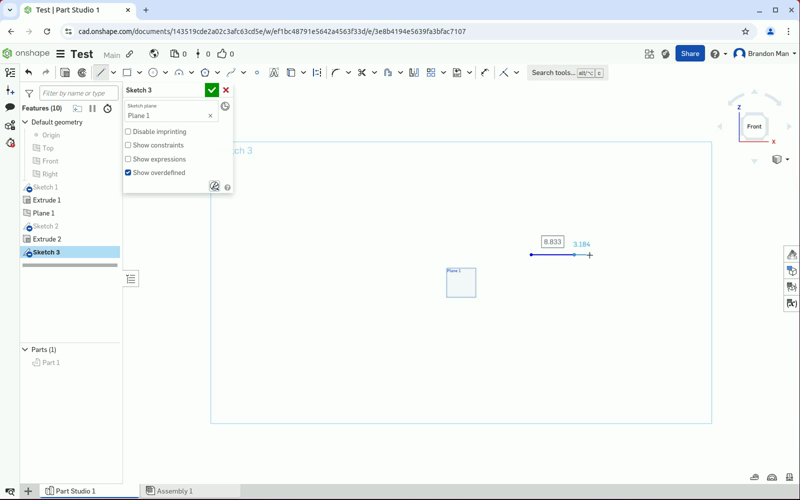
mouse_move(574, 211)
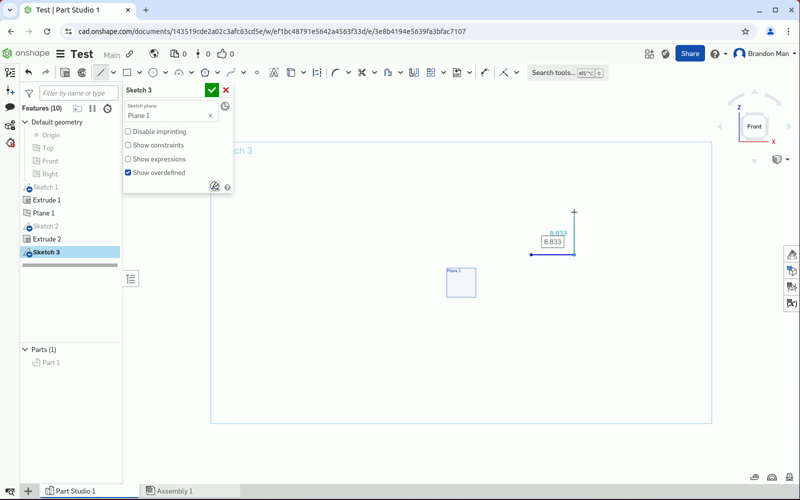
click(574, 211)
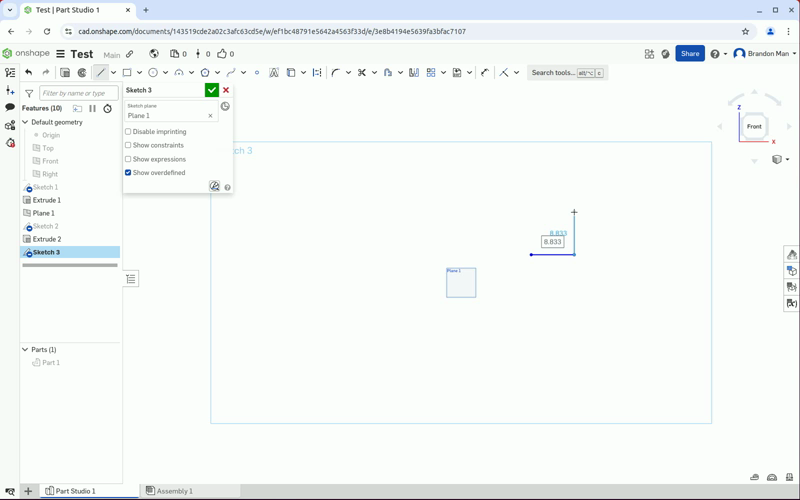
key_up(shift)
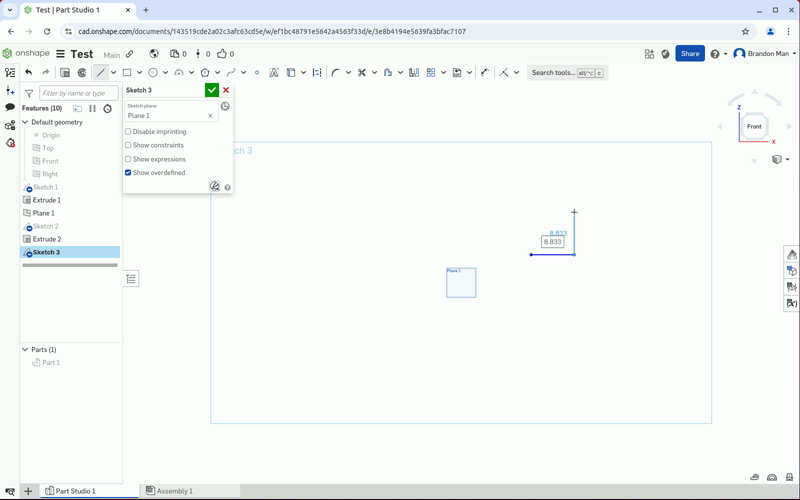
key_down(shift)
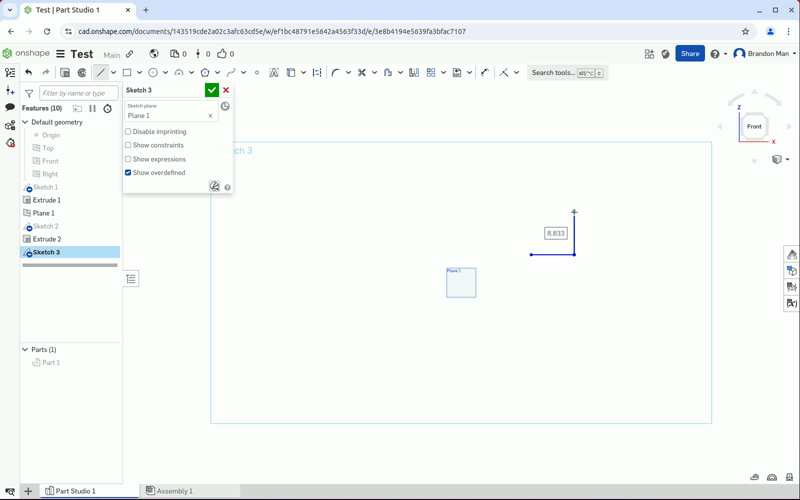
mouse_move(589, 211)
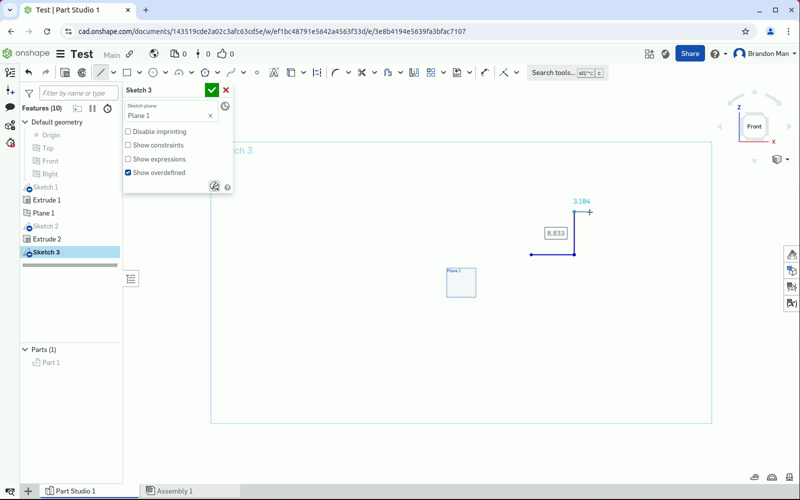
mouse_move(531, 211)
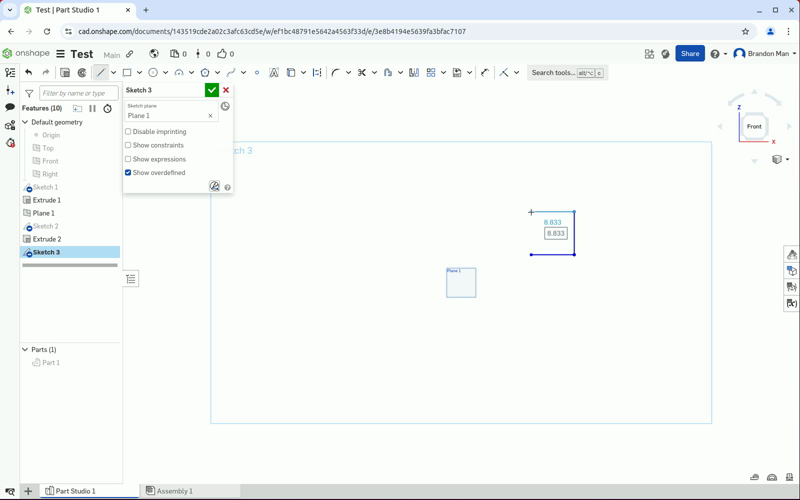
click(531, 211)
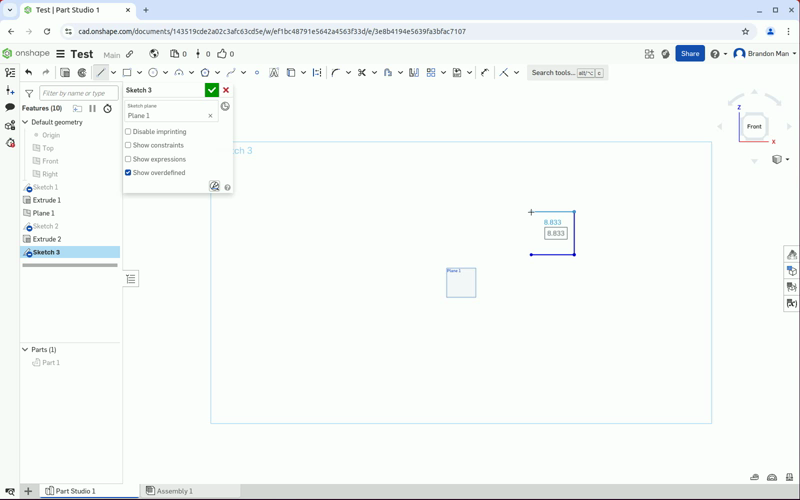
key_up(shift)
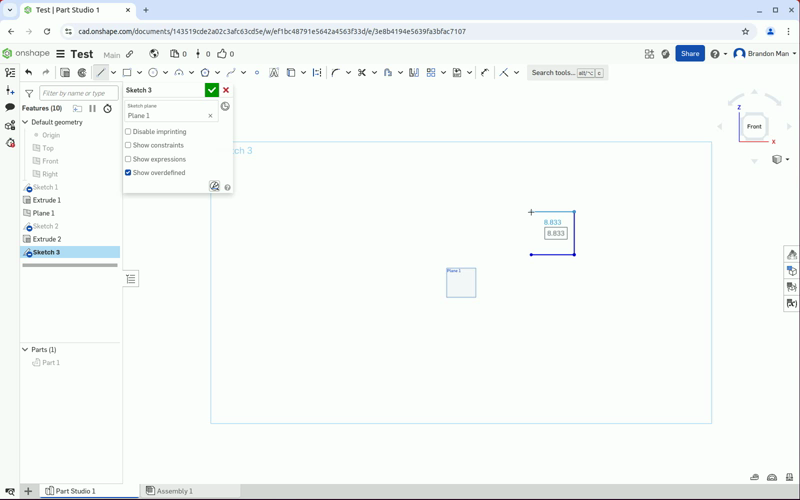
mouse_move(561, 211)
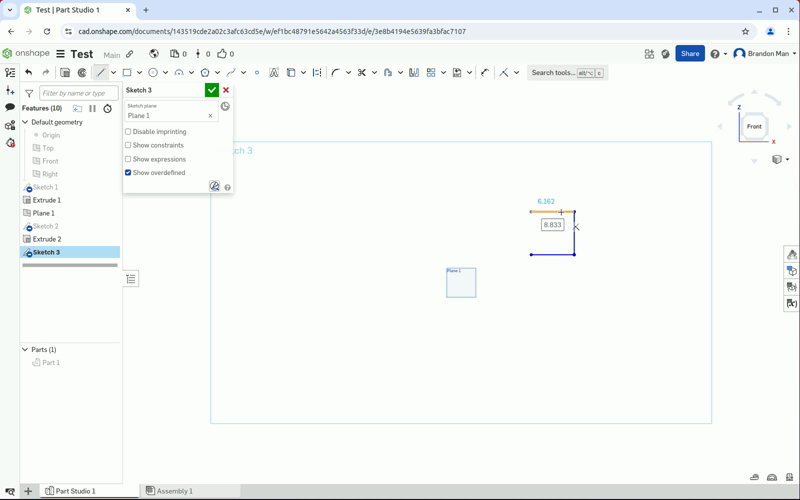
key_down(shift)
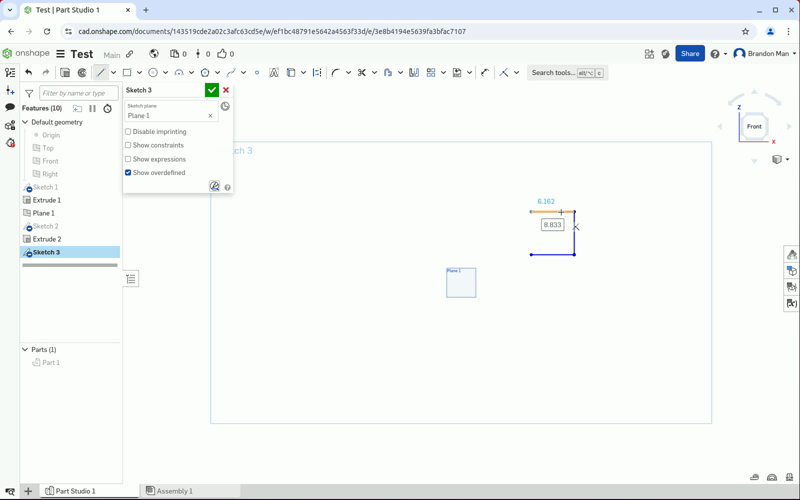
mouse_move(531, 254)
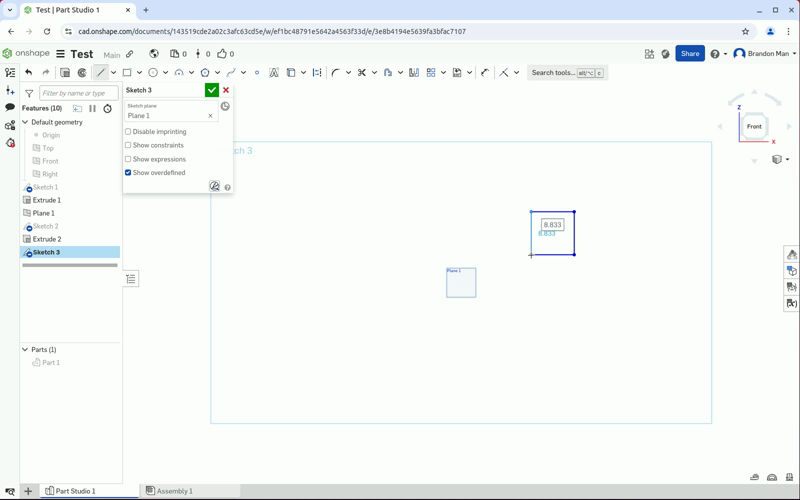
key_up(shift)
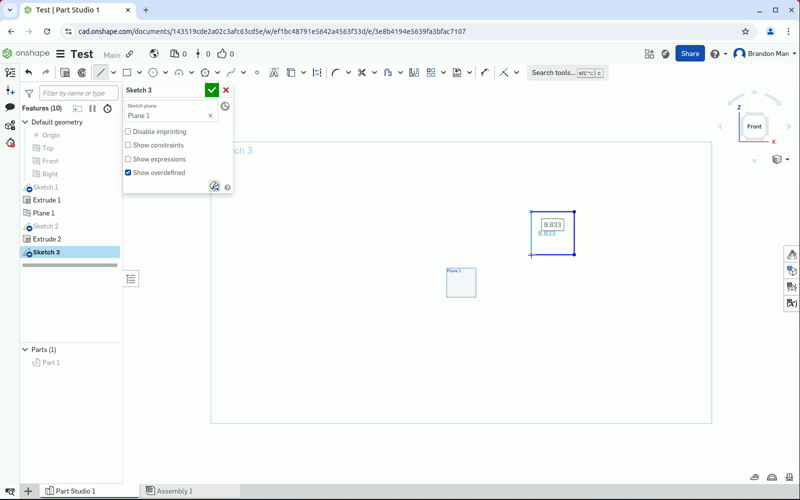
click(531, 254)
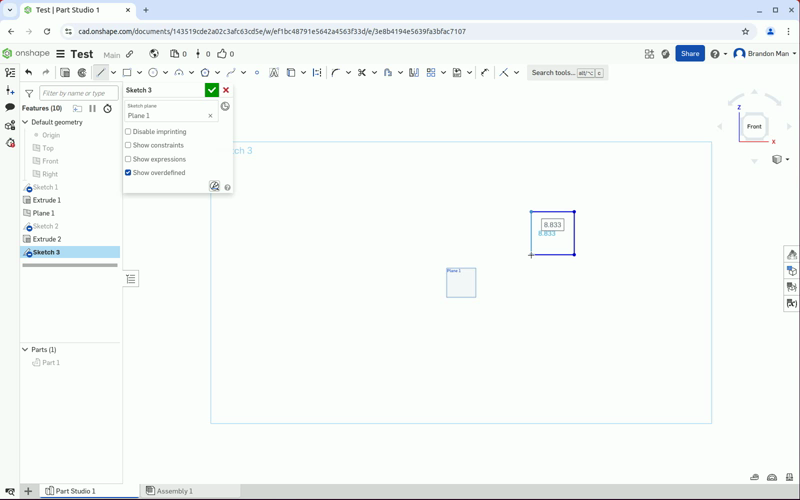
key(esc)
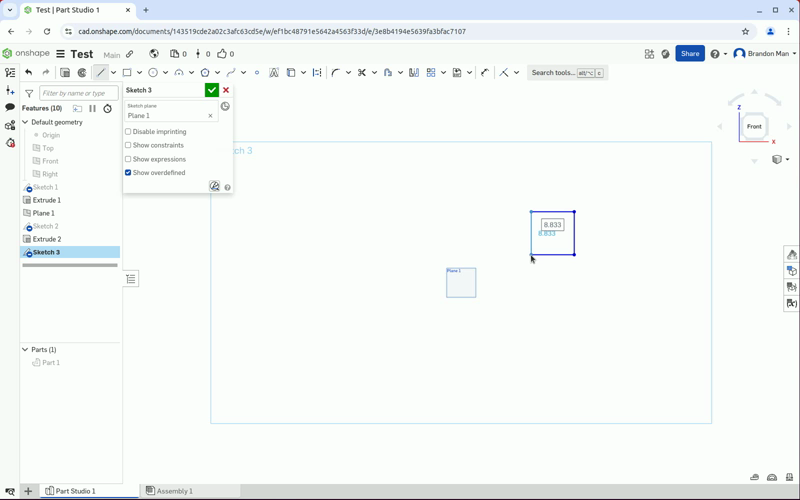
mouse_move(533, 220)
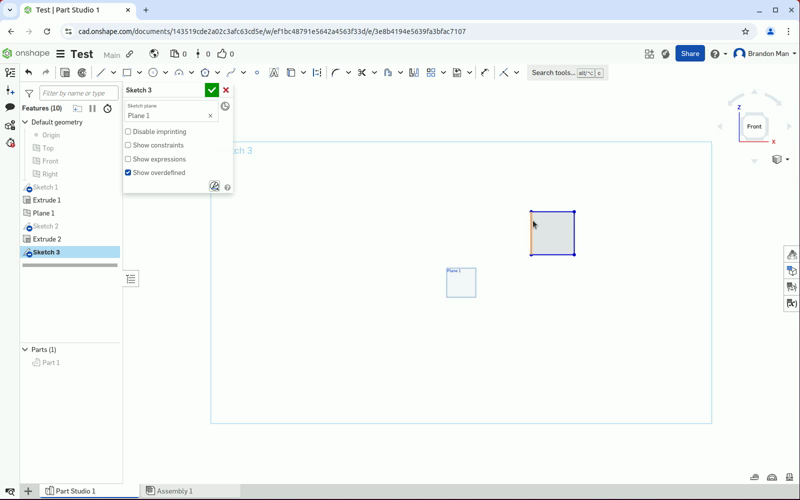
click(533, 220)
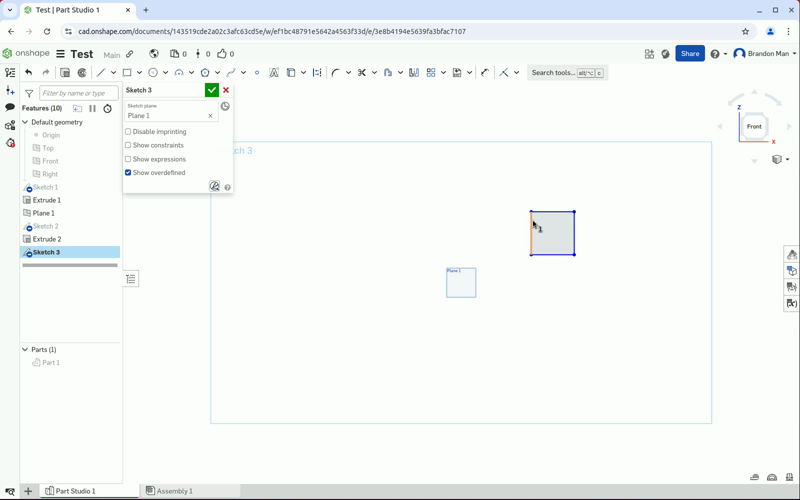
mouse_move(73, 352)
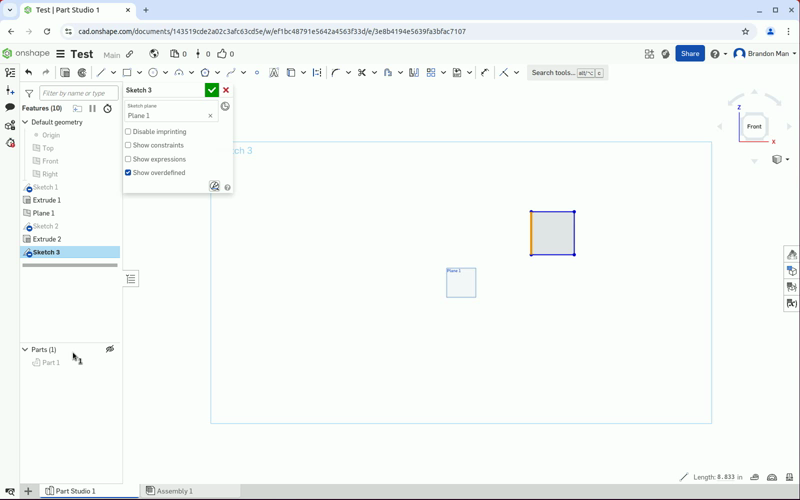
key(shift+y)
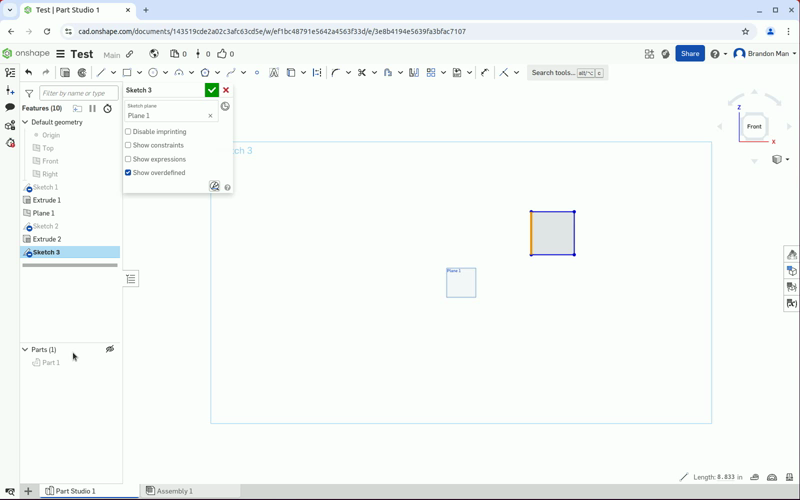
key(shift+e)
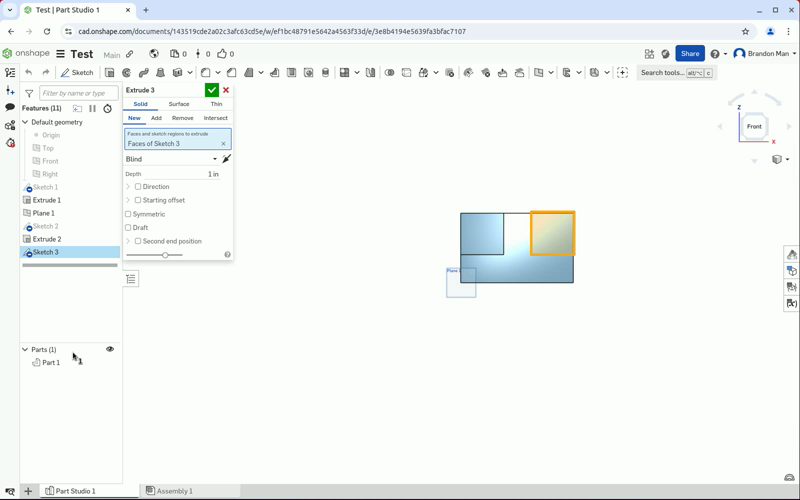
mouse_move(143, 106)
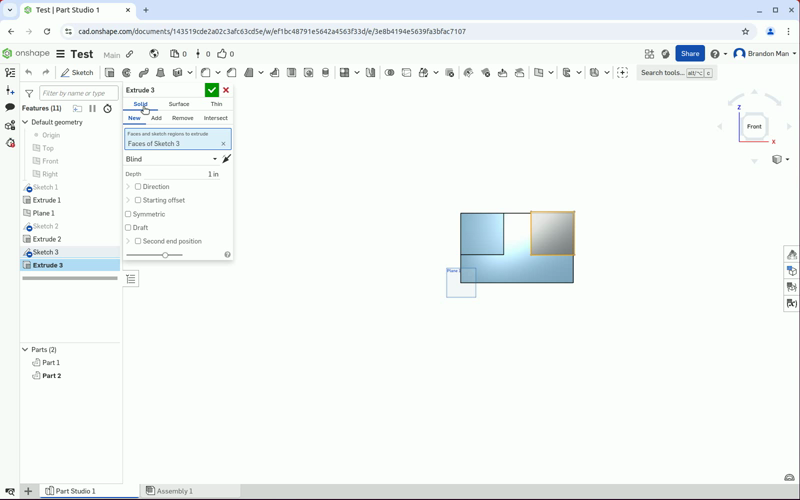
click(143, 106)
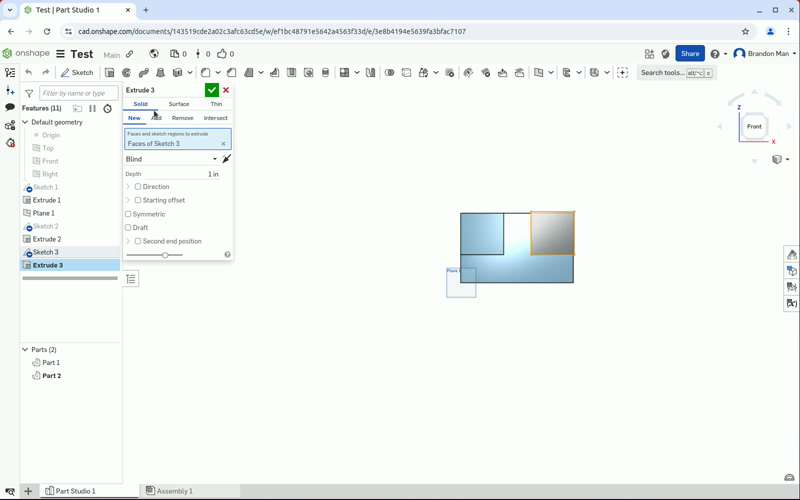
mouse_move(186, 120)
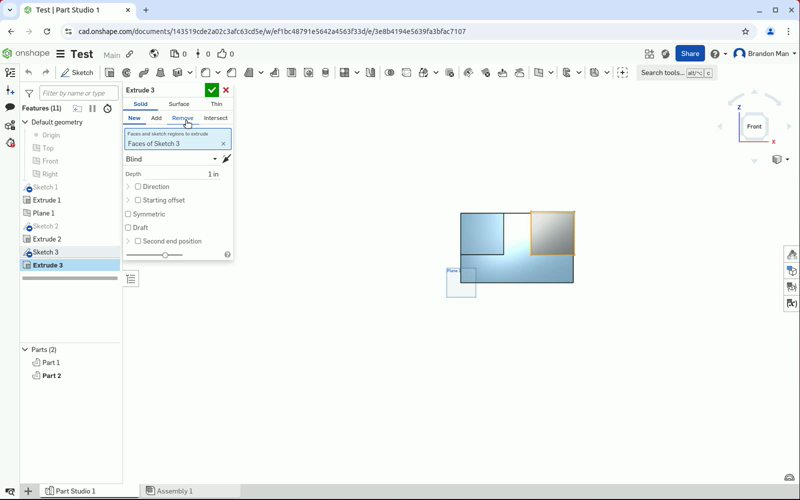
click(186, 120)
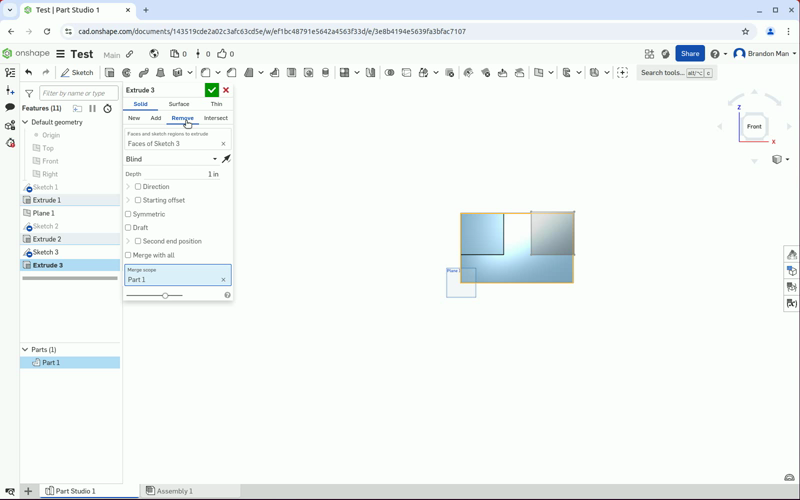
key(tab, 4)
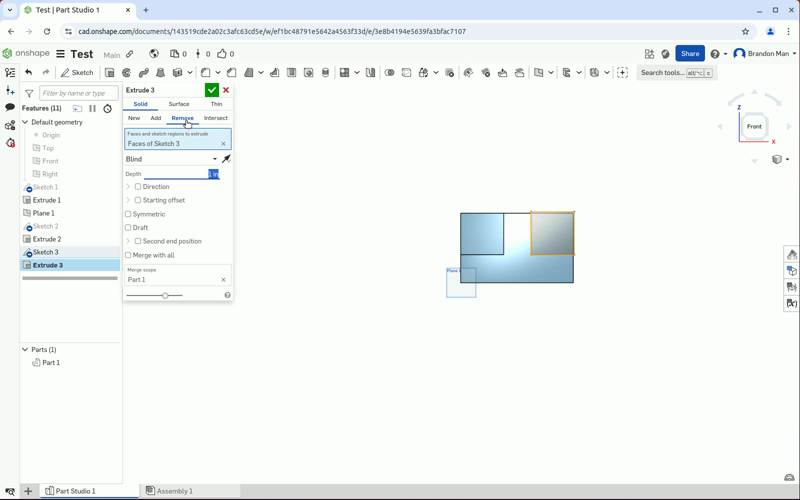
text(8.666)
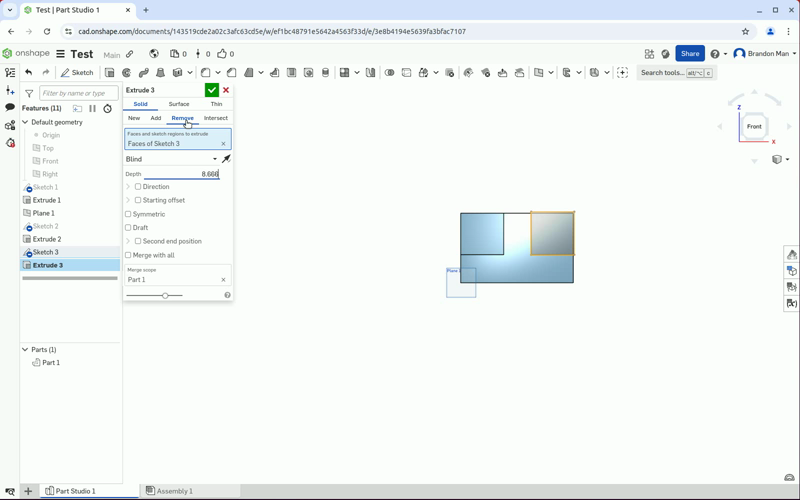
key(tab, 6)
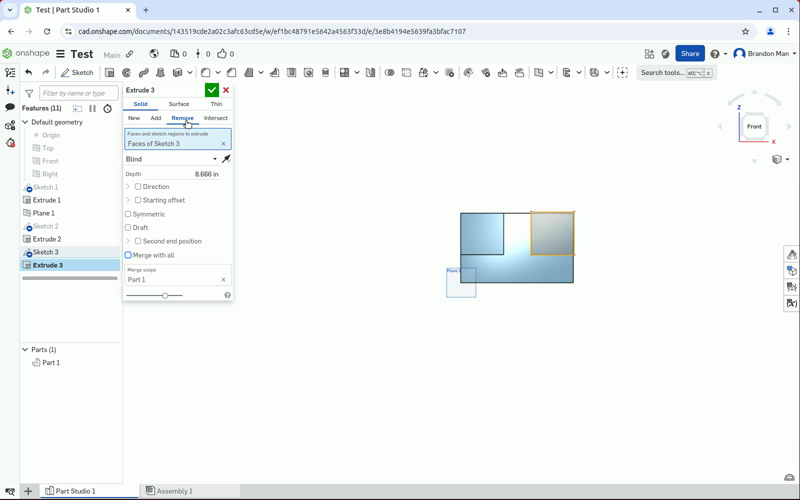
key(space)
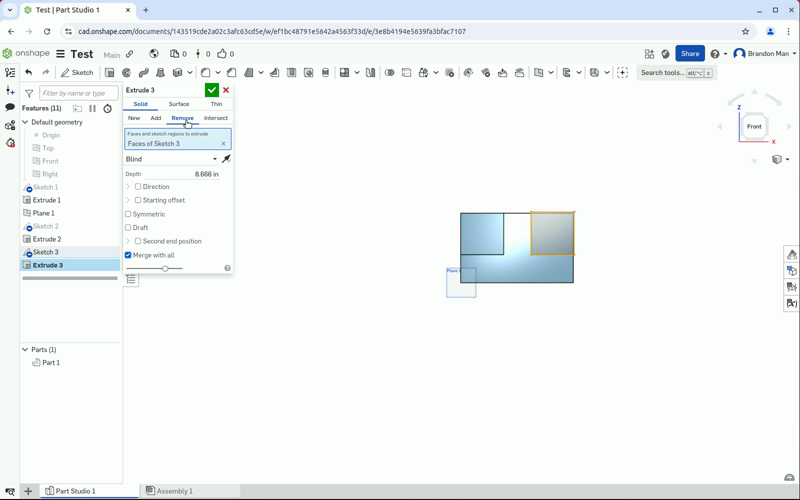
key(enter)
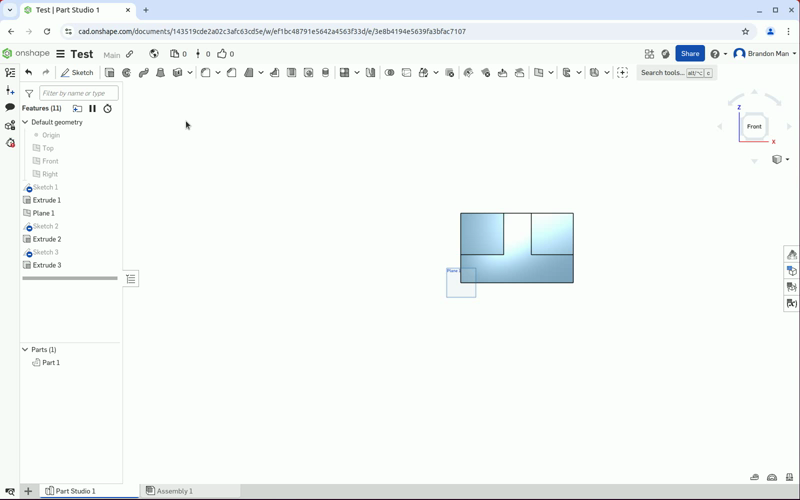
key(shift+h)
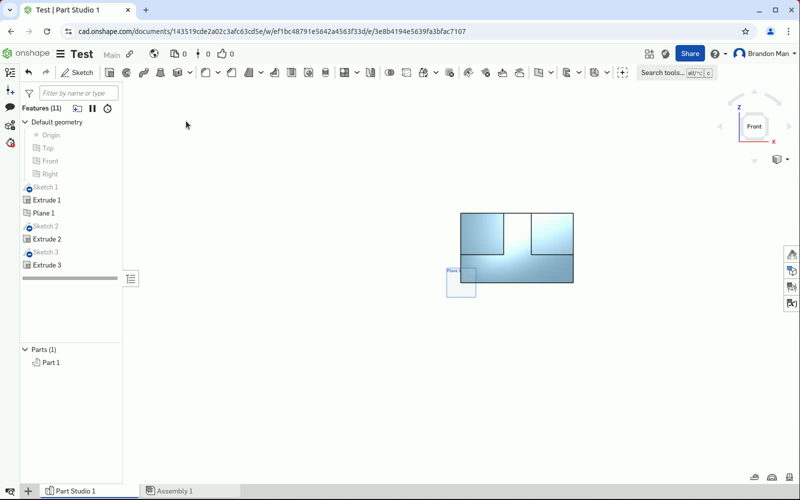
key(shift+h)
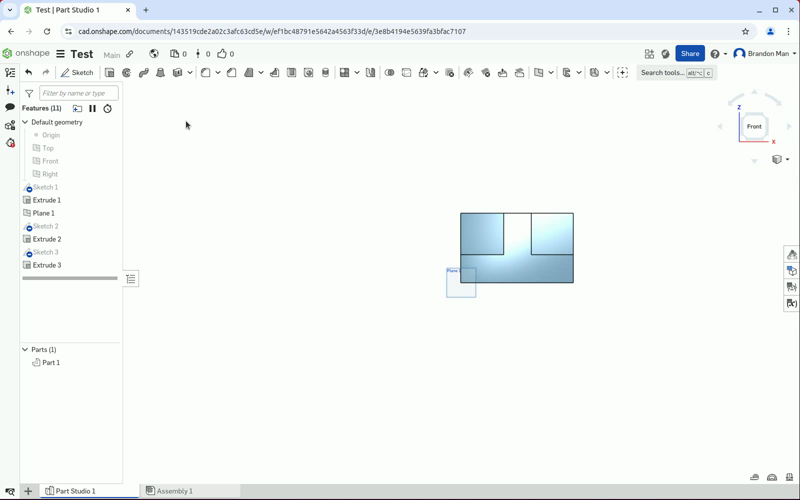
mouse_move(73, 189)
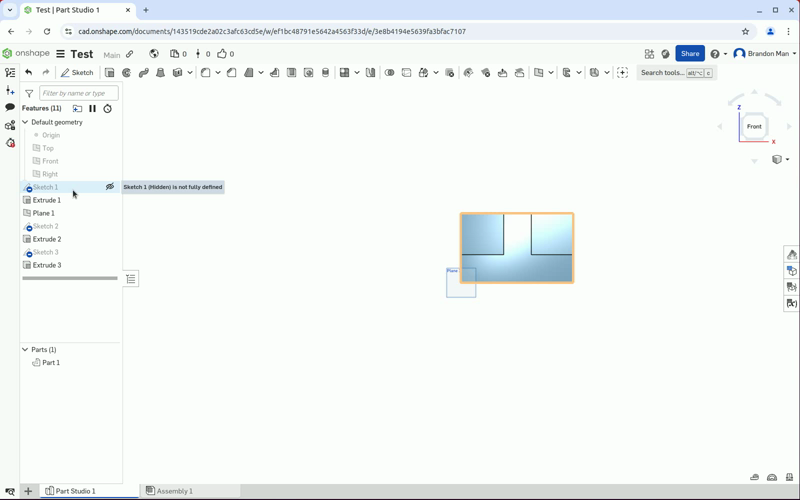
click(73, 189)
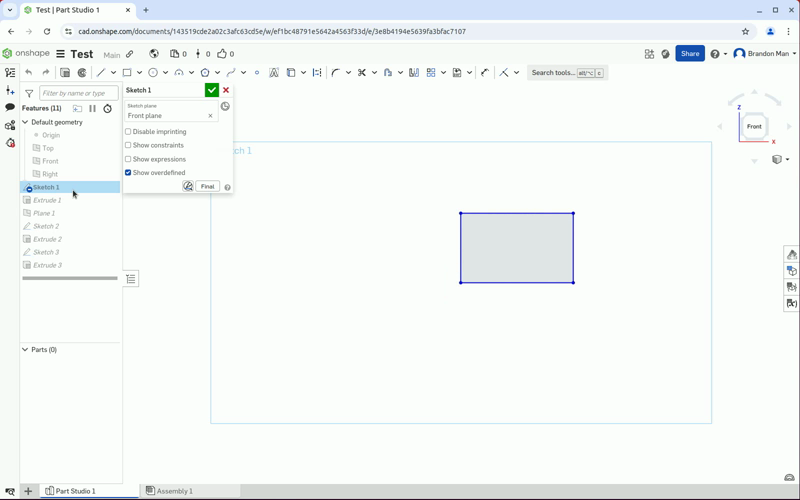
mouse_move(229, 92)
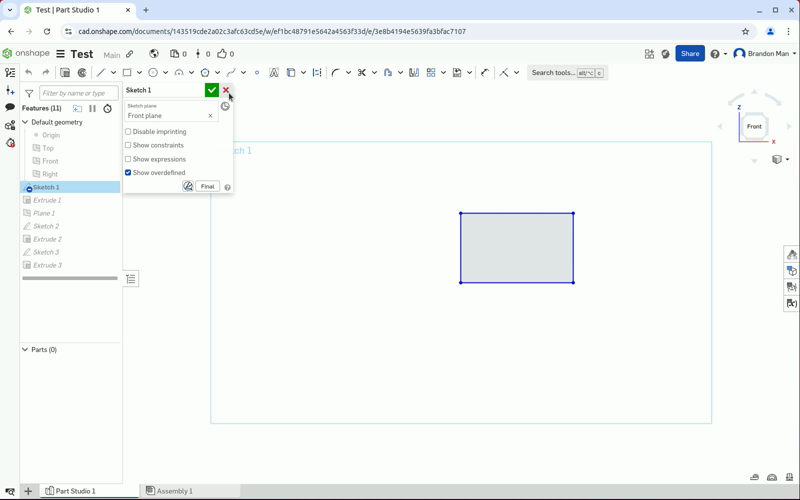
click(229, 92)
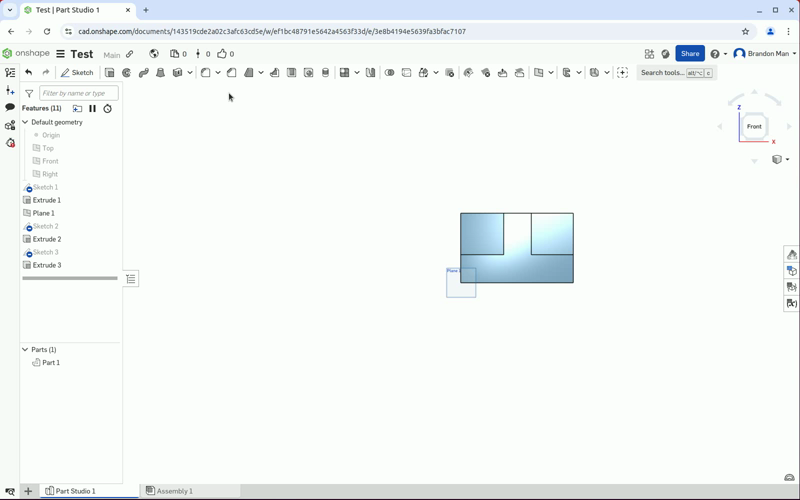
mouse_move(73, 352)
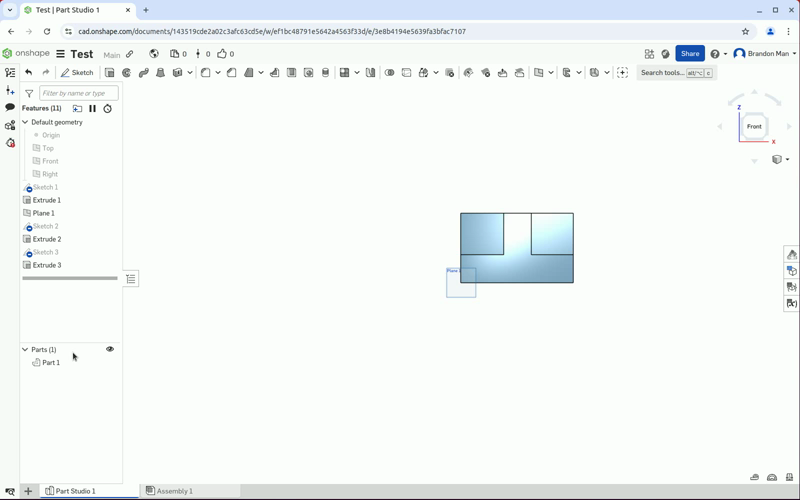
key(y)
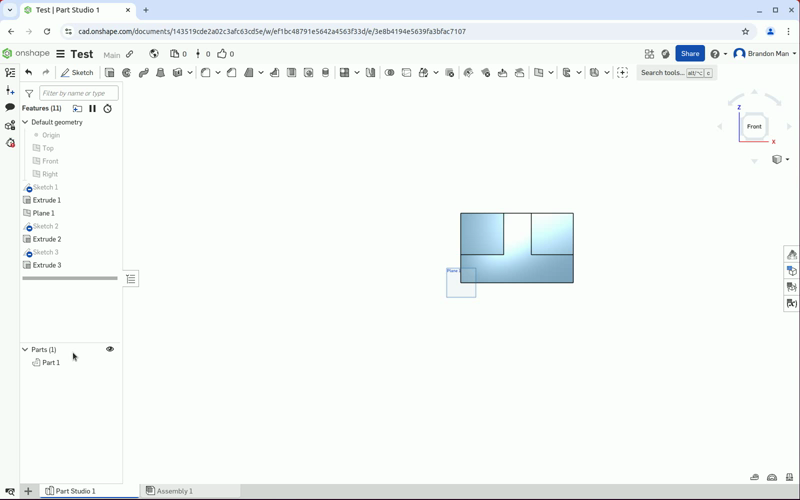
key(shift+p)
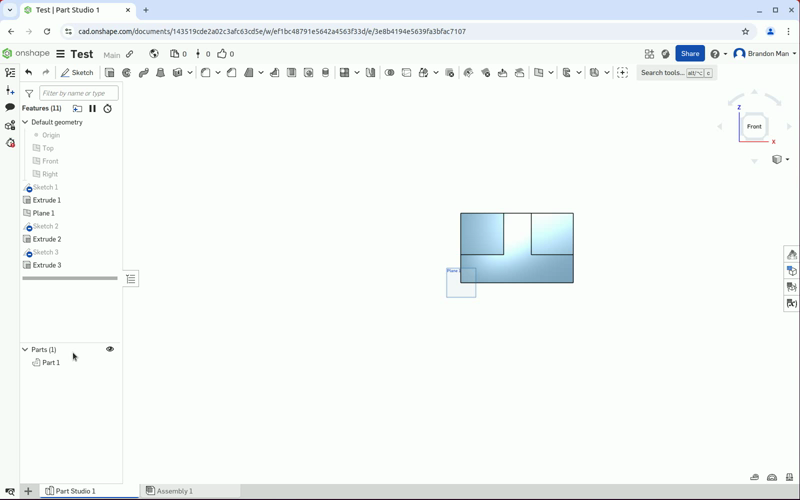
key(space)
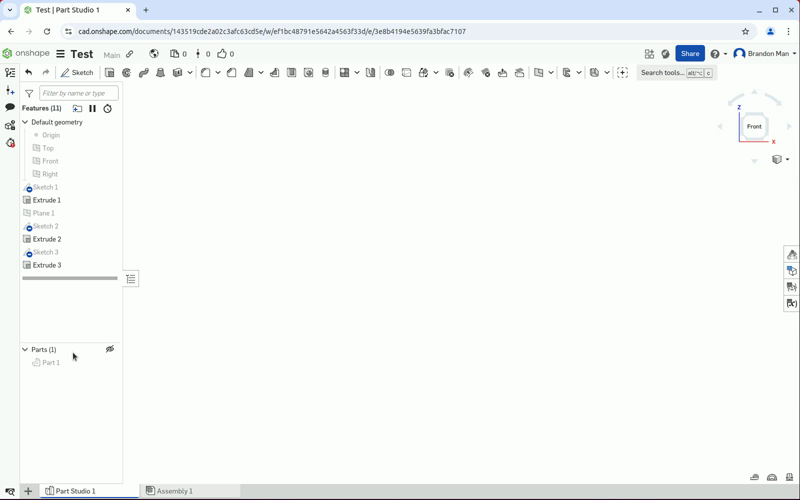
key_down(shift)
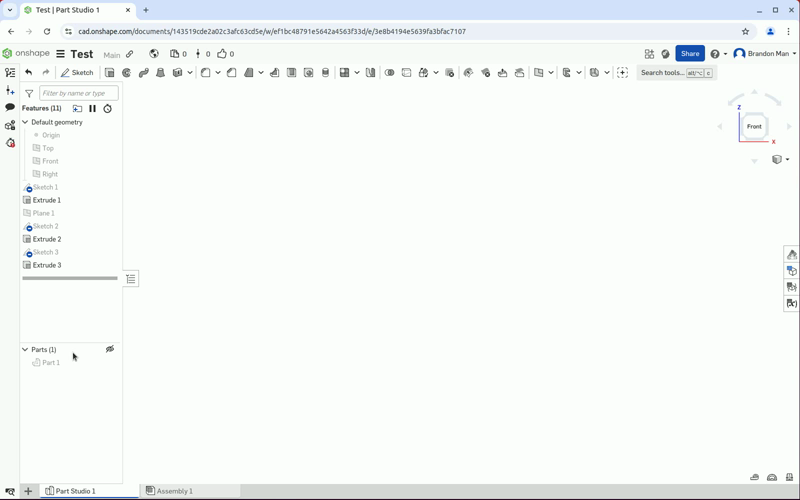
key(left)
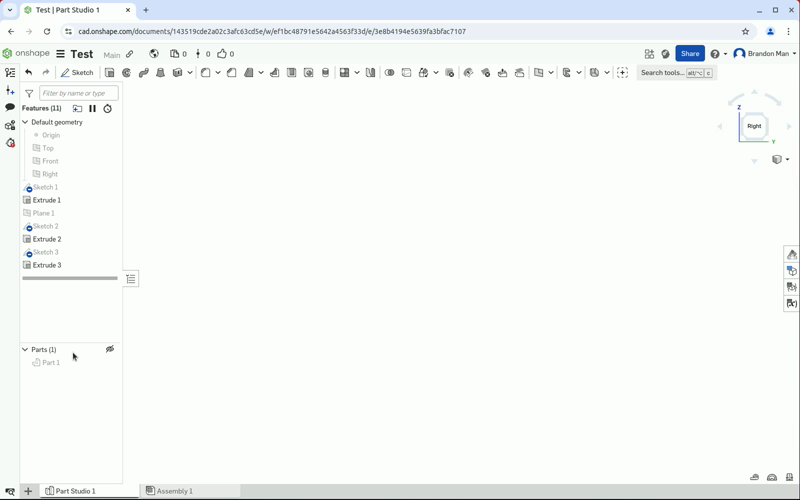
key_up(shift)
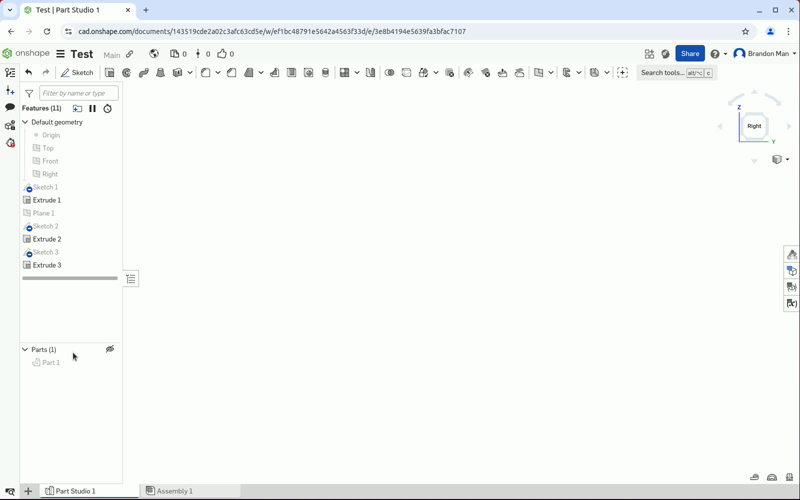
mouse_move(73, 352)
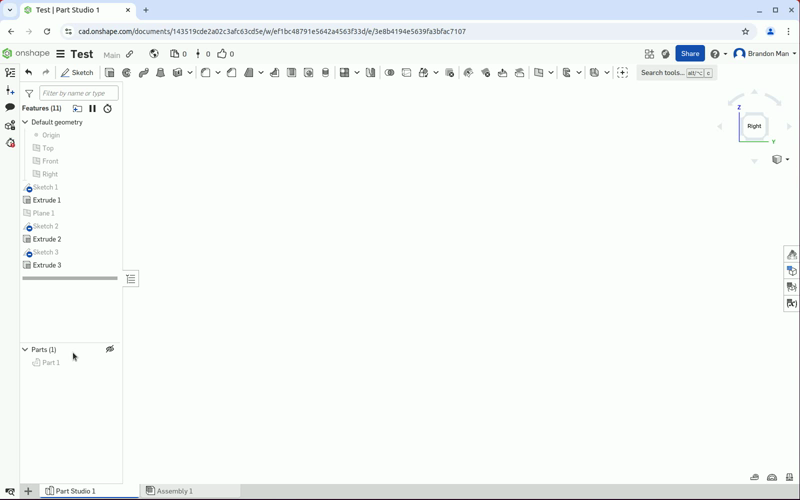
key(shift+y)
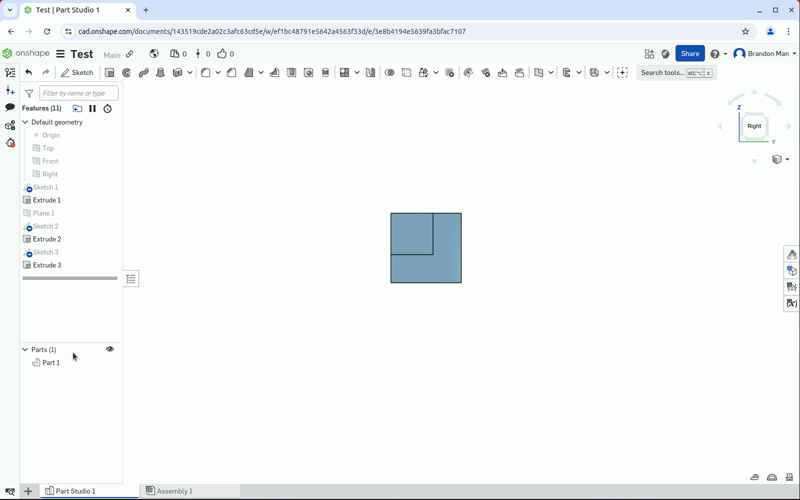
mouse_move(541, 75)
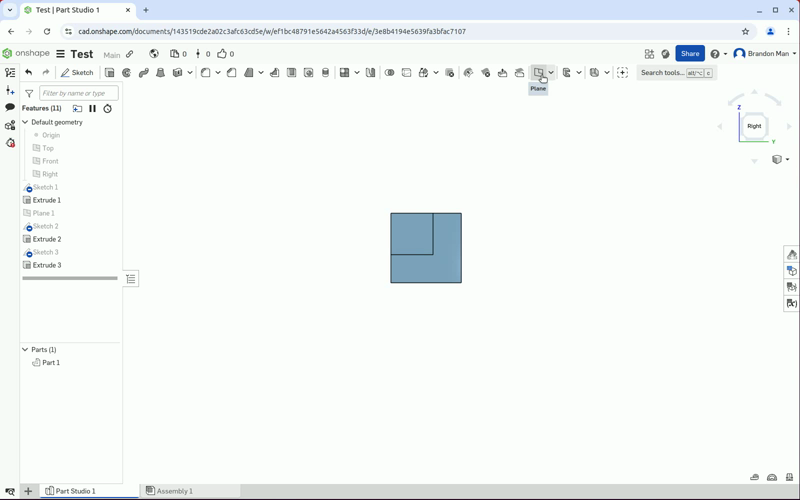
click(541, 75)
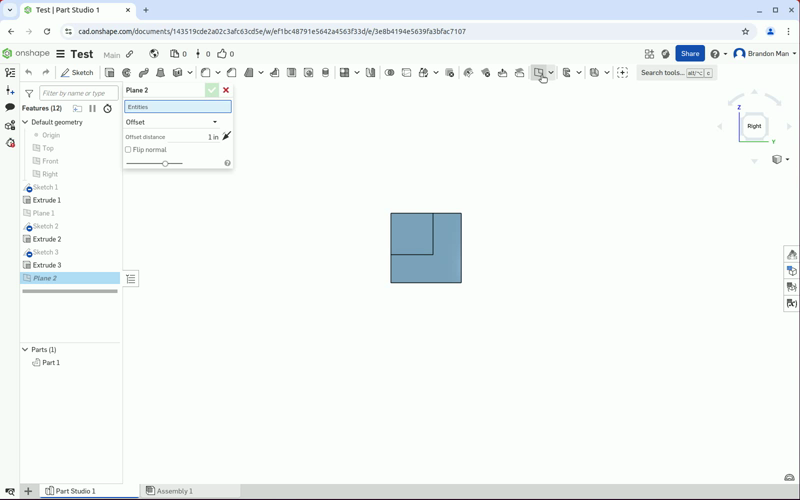
mouse_move(73, 176)
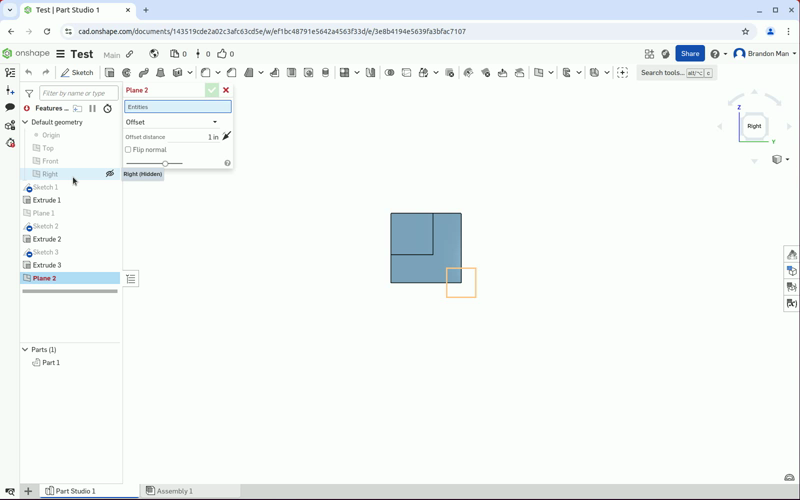
click(73, 176)
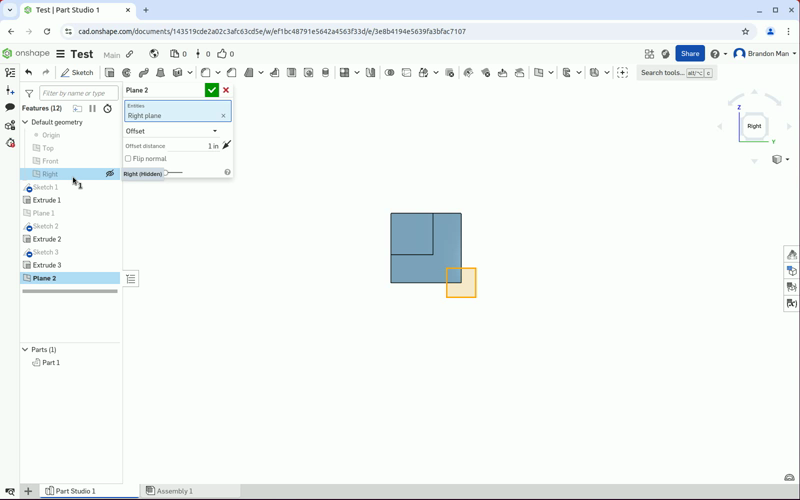
key(tab, 2)
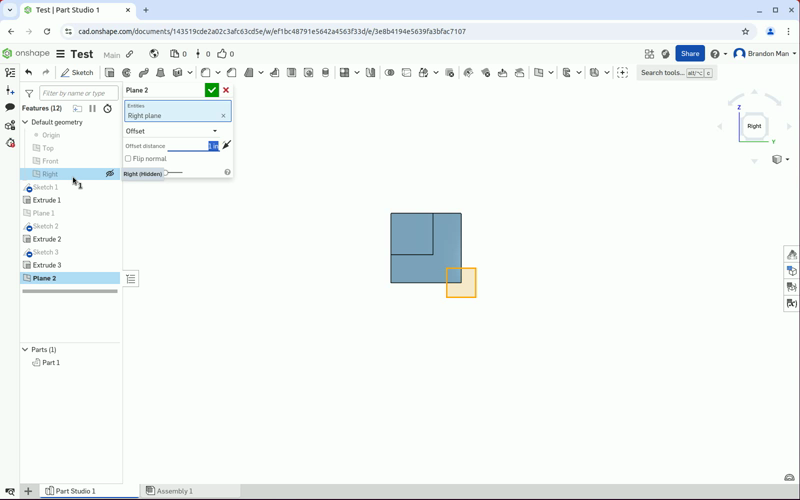
text(14.45)
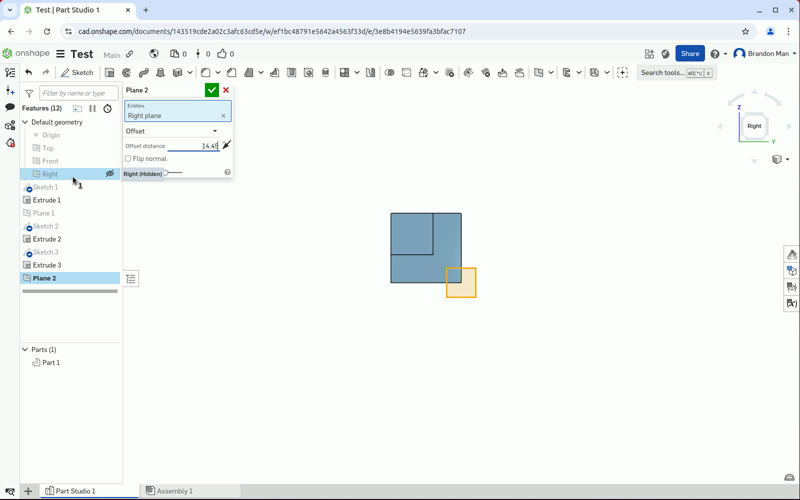
key(enter, 2)
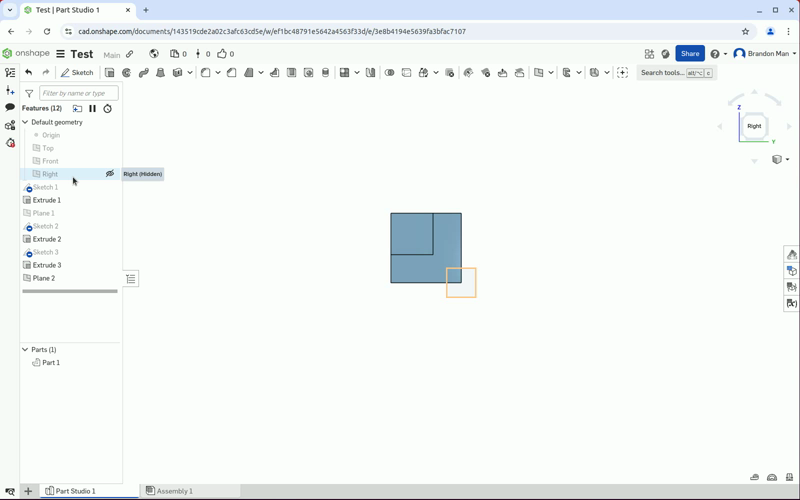
key(shift+s)
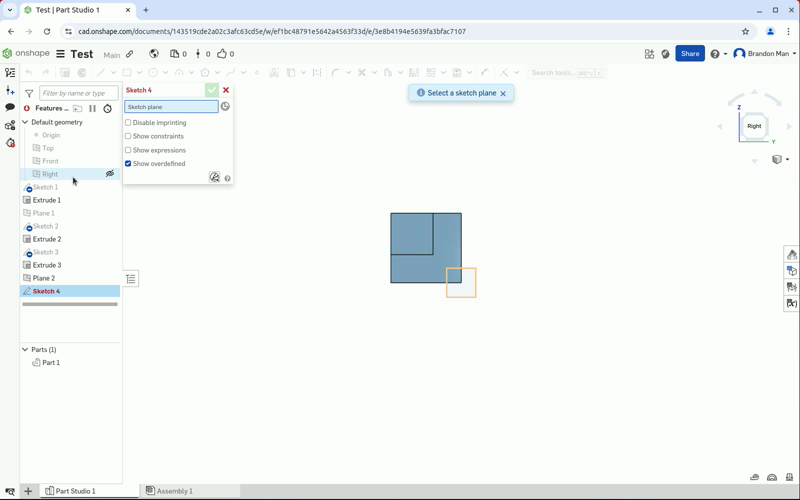
mouse_move(73, 280)
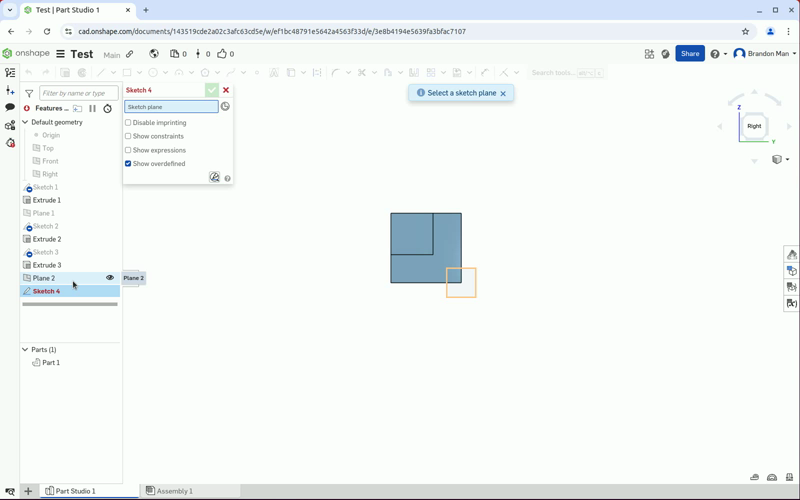
click(73, 280)
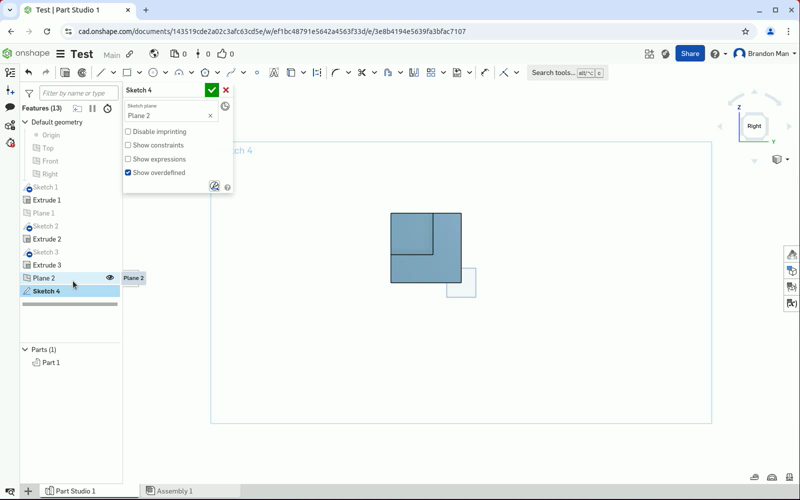
mouse_move(73, 352)
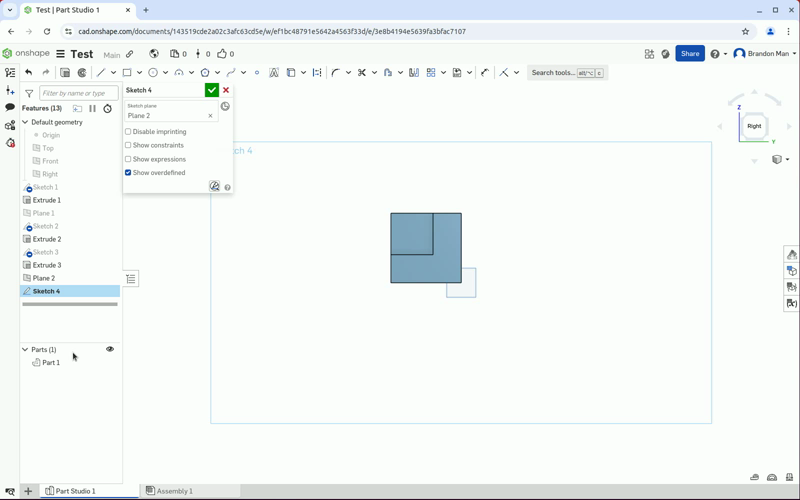
key(y)
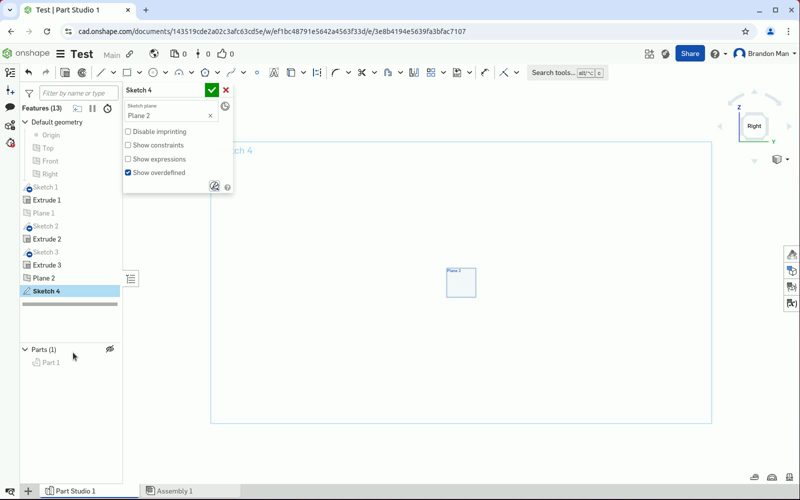
key(l)
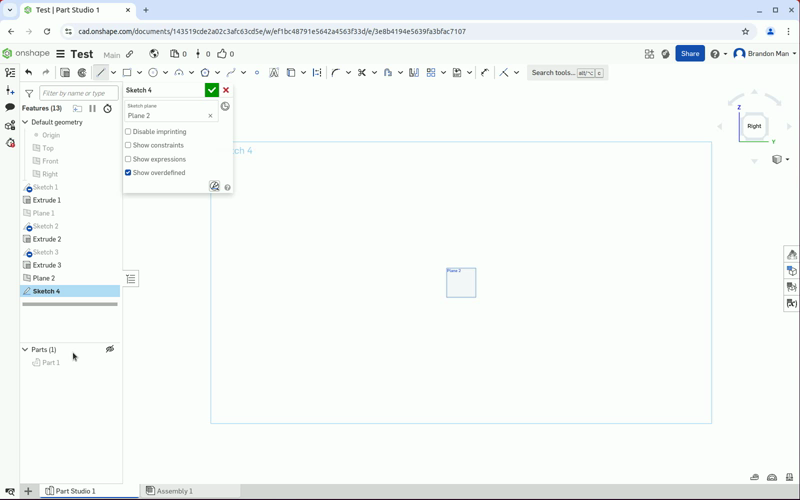
key_down(shift)
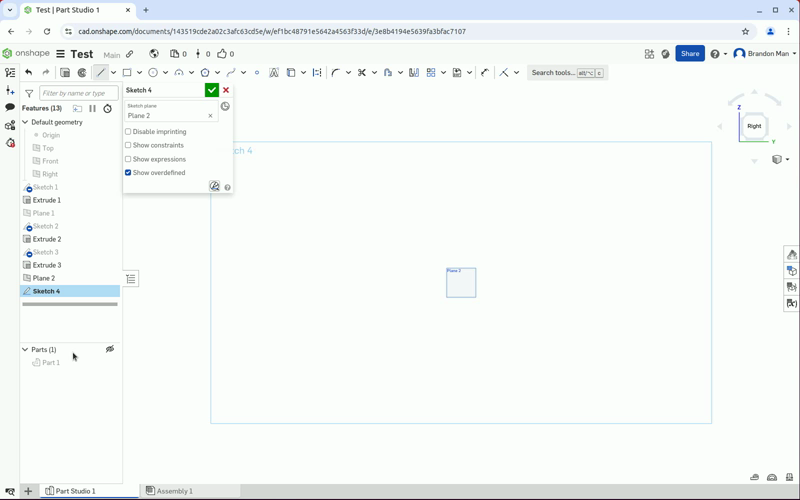
mouse_move(390, 254)
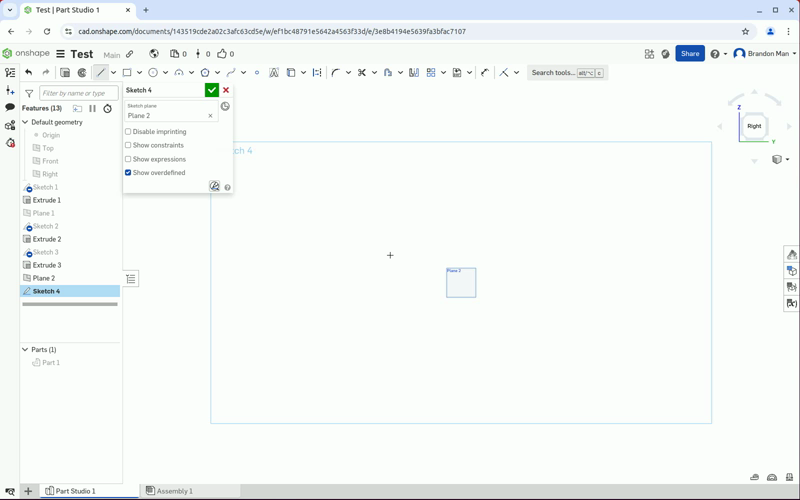
click(390, 254)
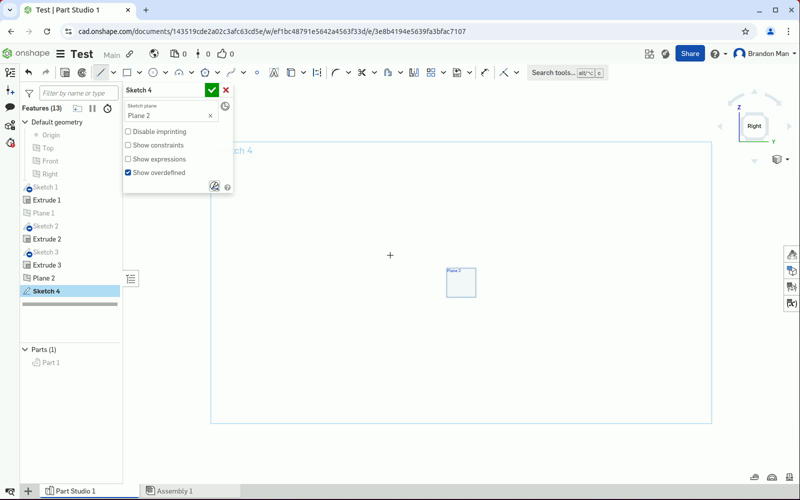
key_up(shift)
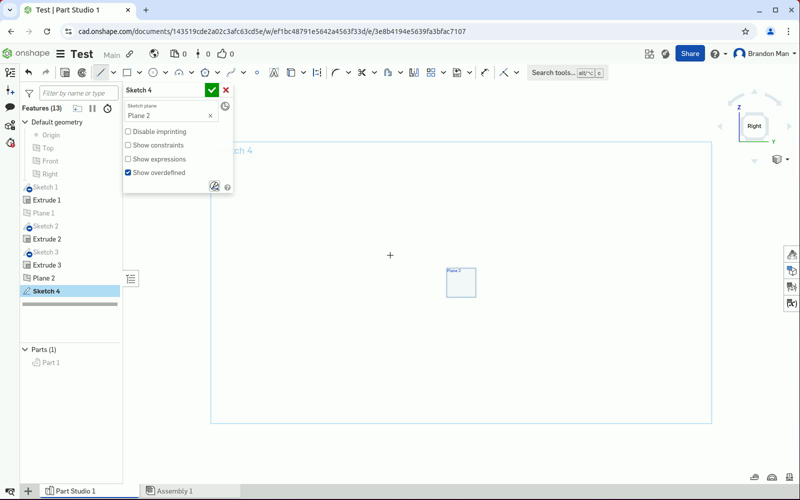
key_down(shift)
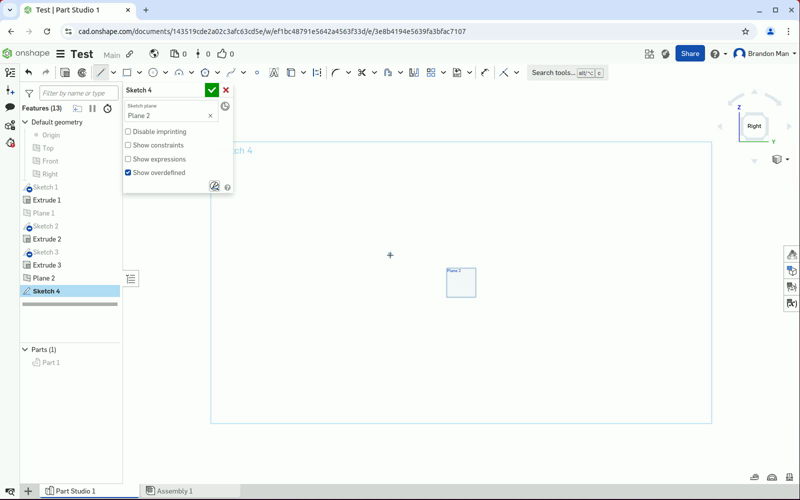
mouse_move(433, 211)
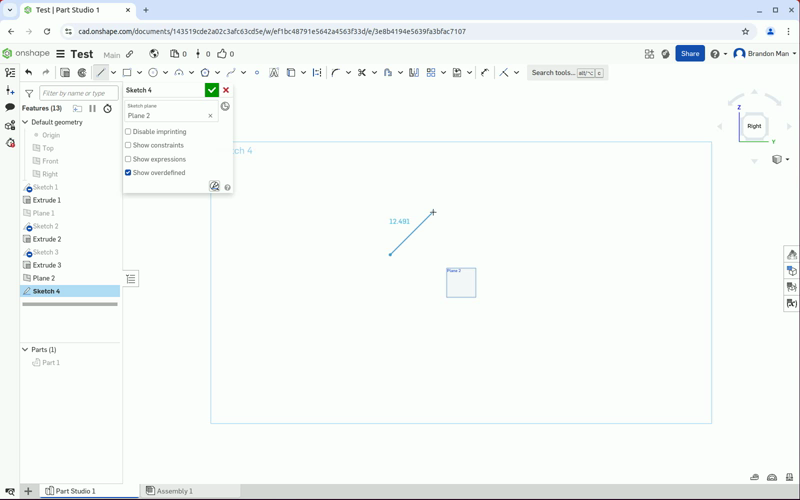
click(433, 211)
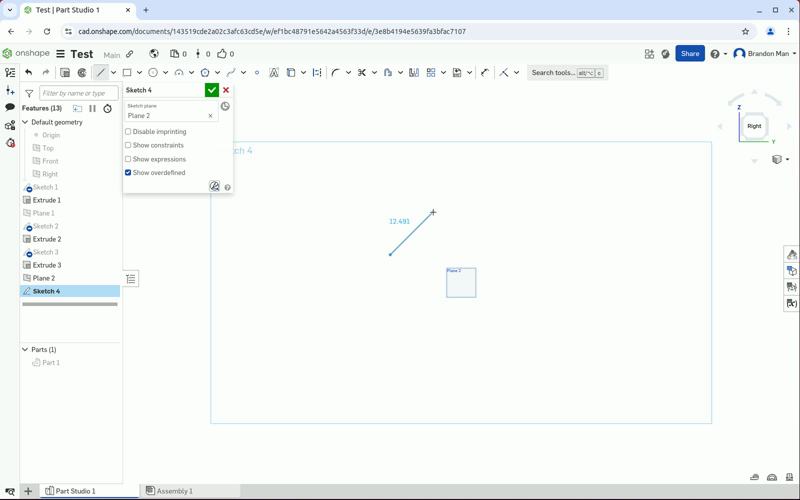
key_up(shift)
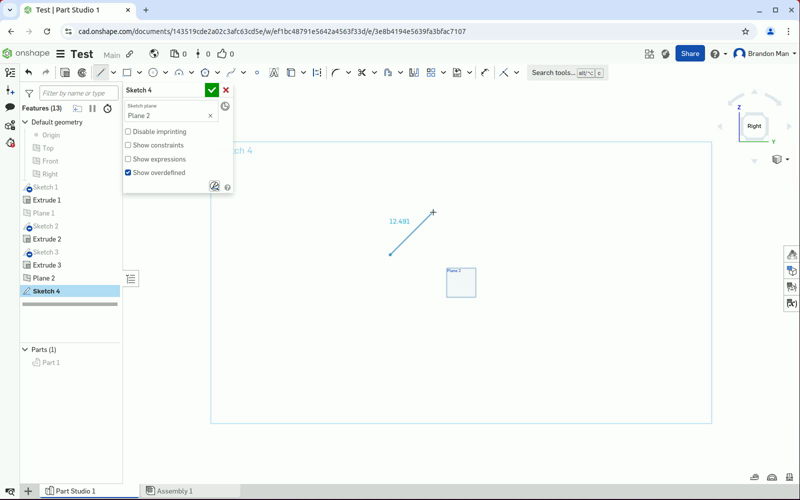
key_down(shift)
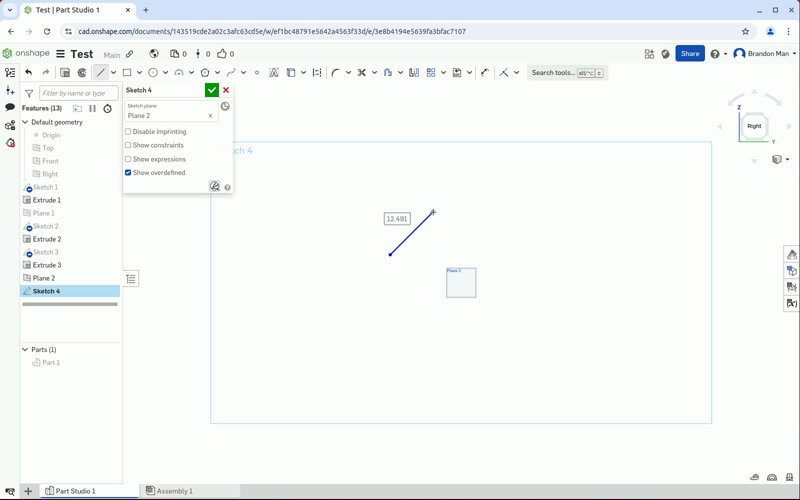
mouse_move(463, 211)
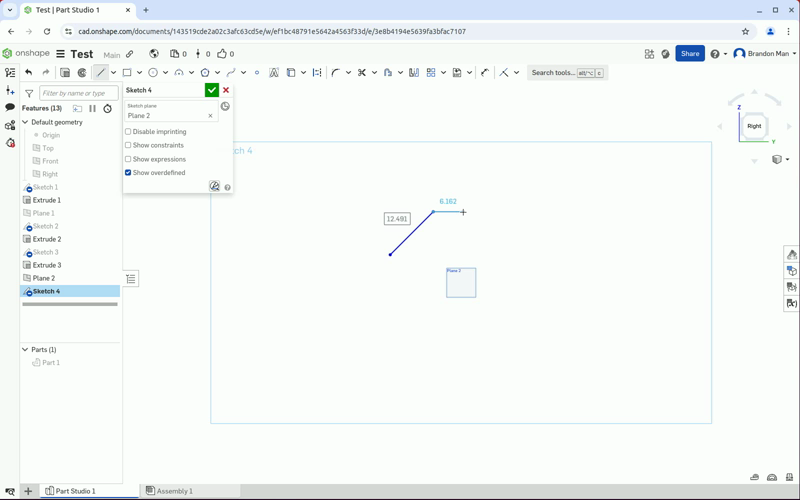
mouse_move(390, 211)
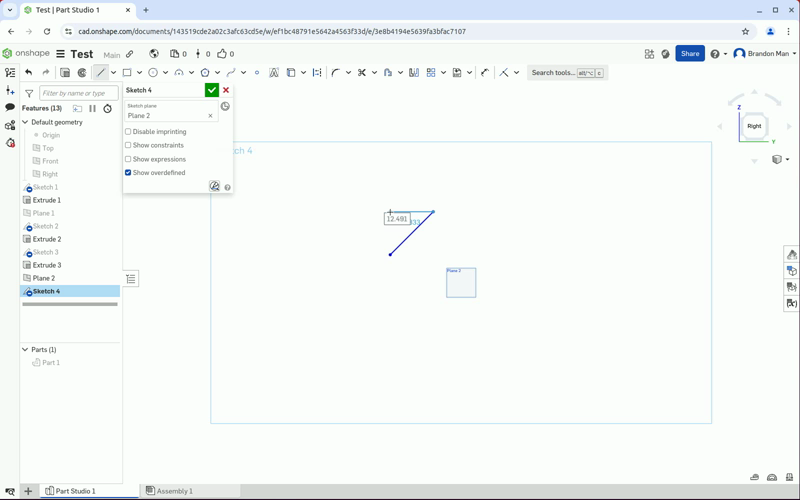
click(390, 211)
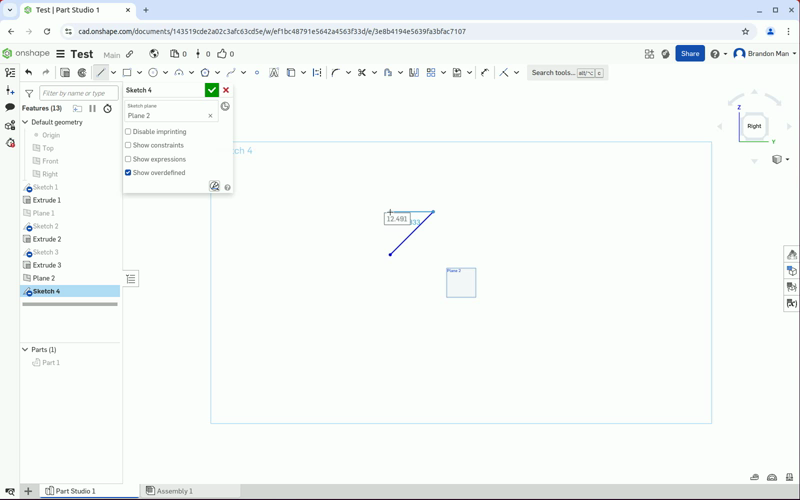
key_up(shift)
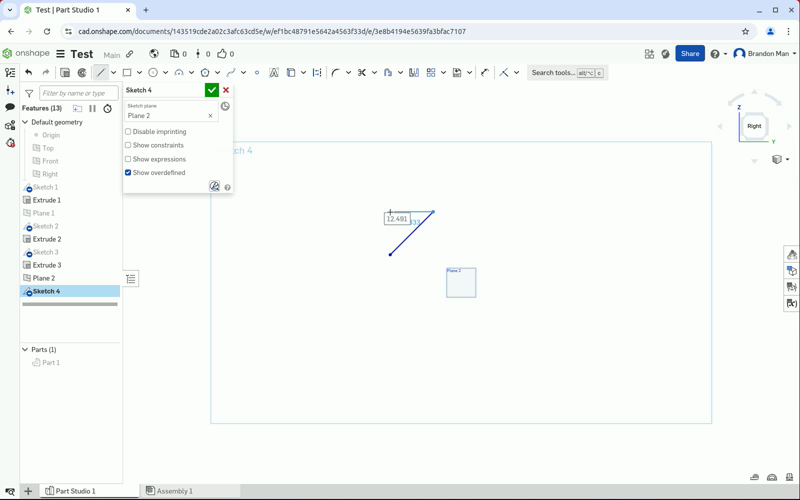
mouse_move(420, 211)
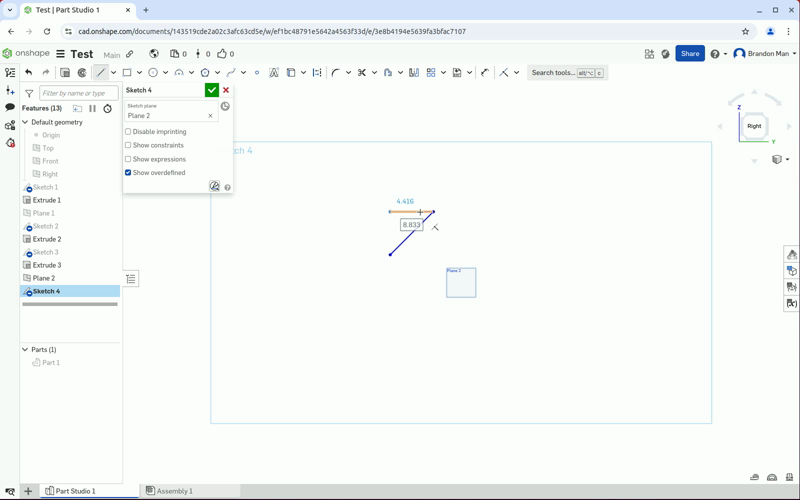
key_down(shift)
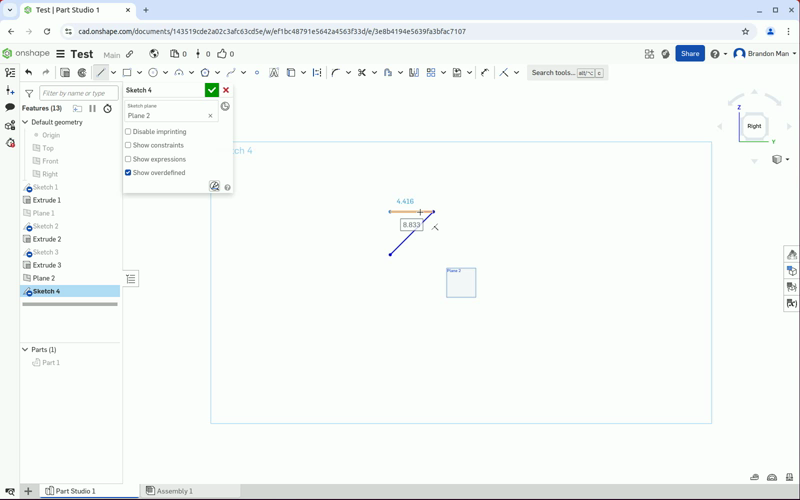
mouse_move(390, 254)
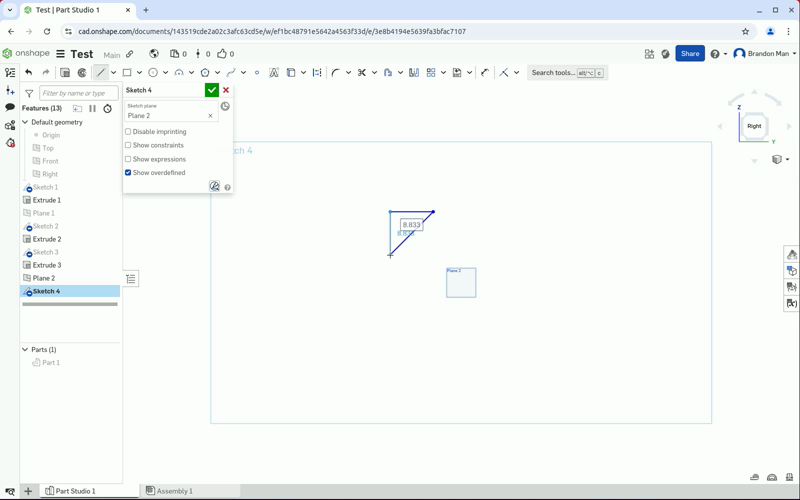
key_up(shift)
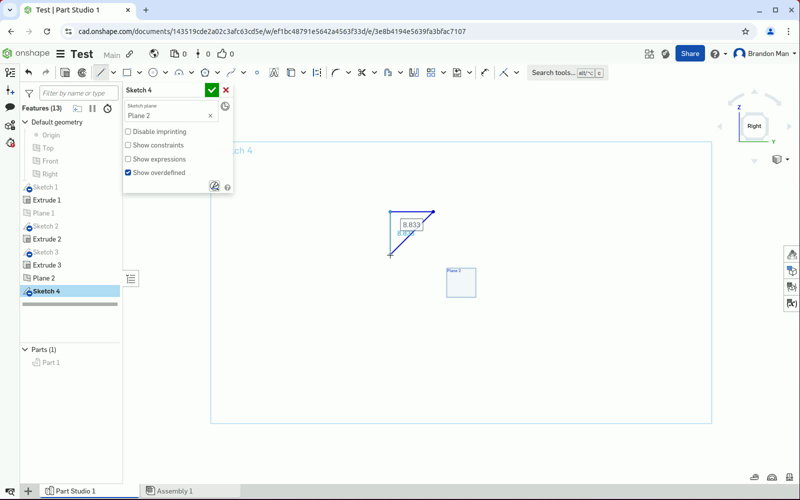
click(390, 254)
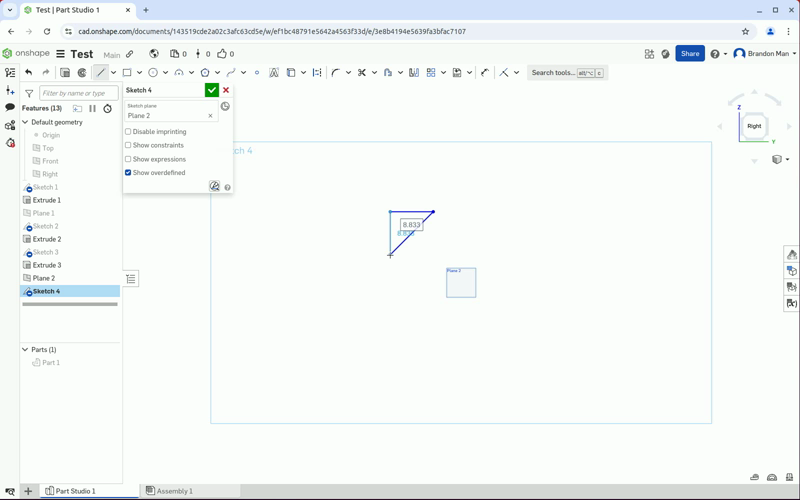
key(esc)
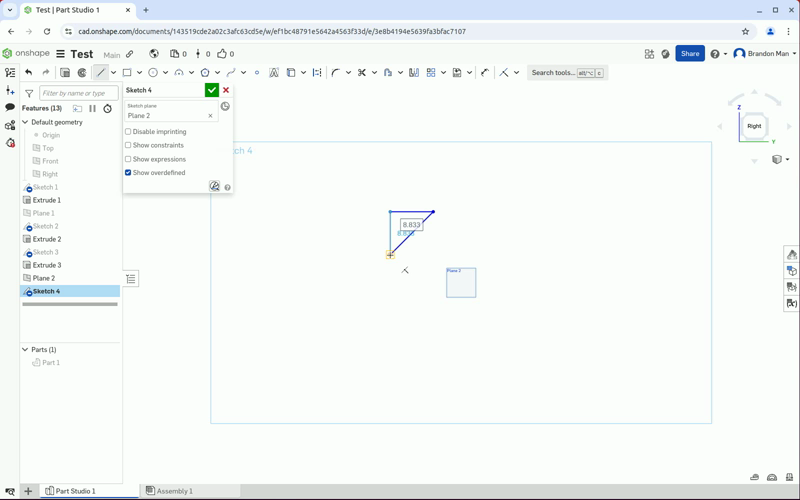
mouse_move(392, 233)
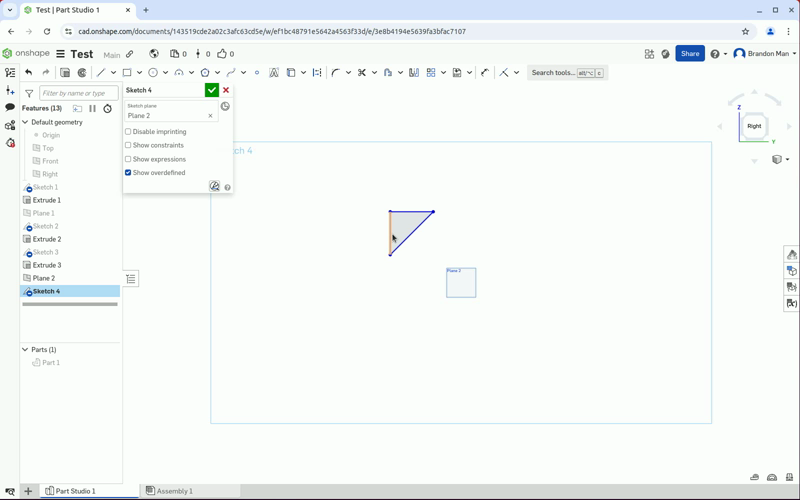
scroll(6)
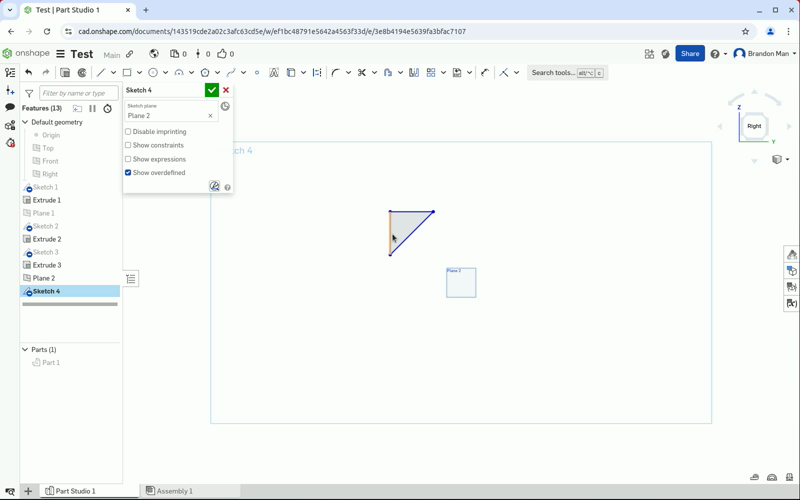
scroll(6)
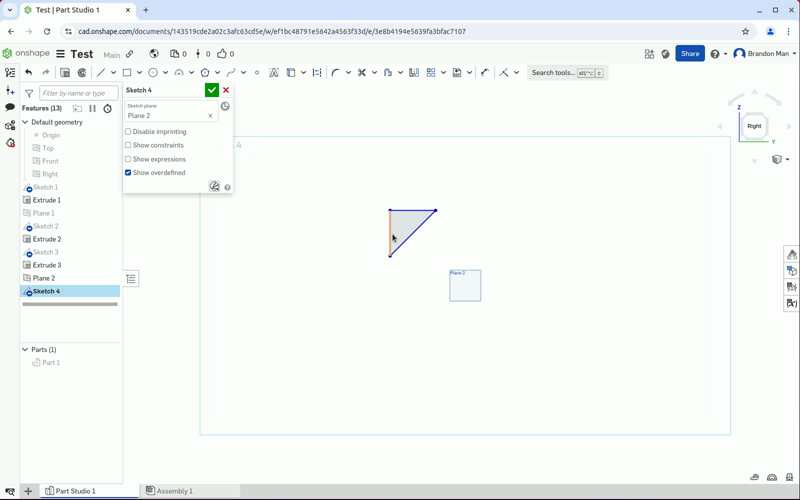
scroll(6)
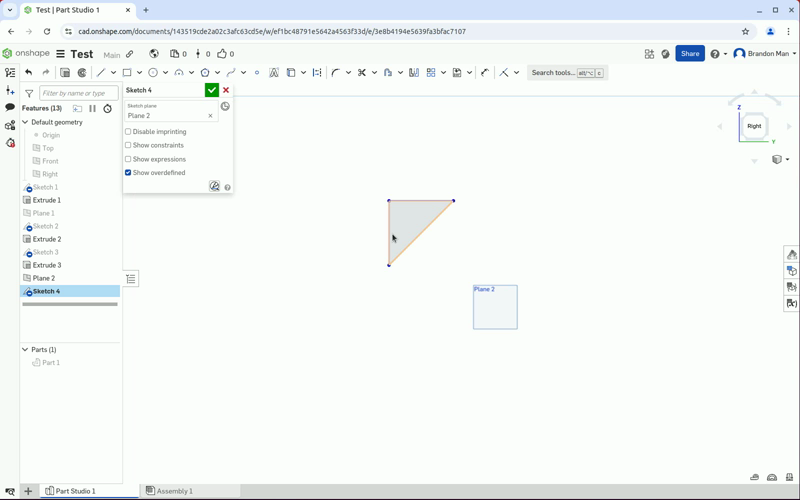
scroll(6)
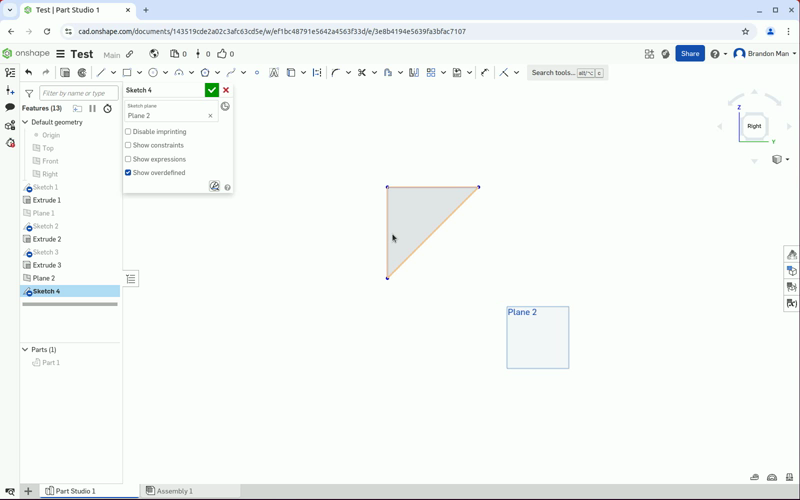
scroll(6)
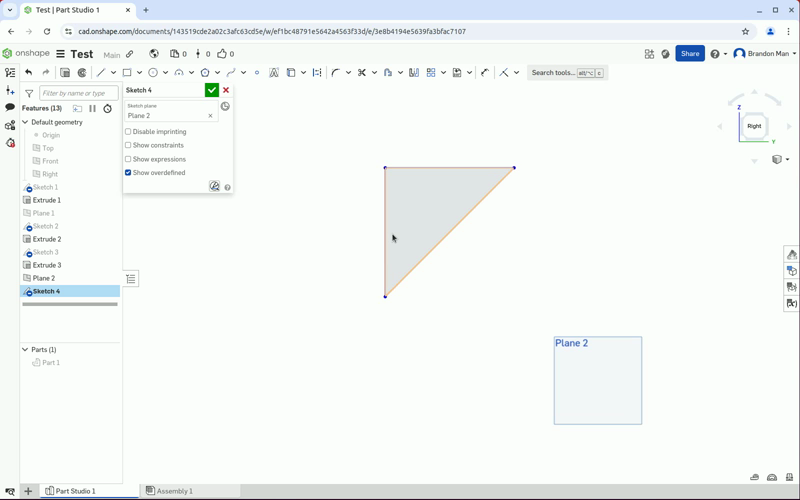
scroll(6)
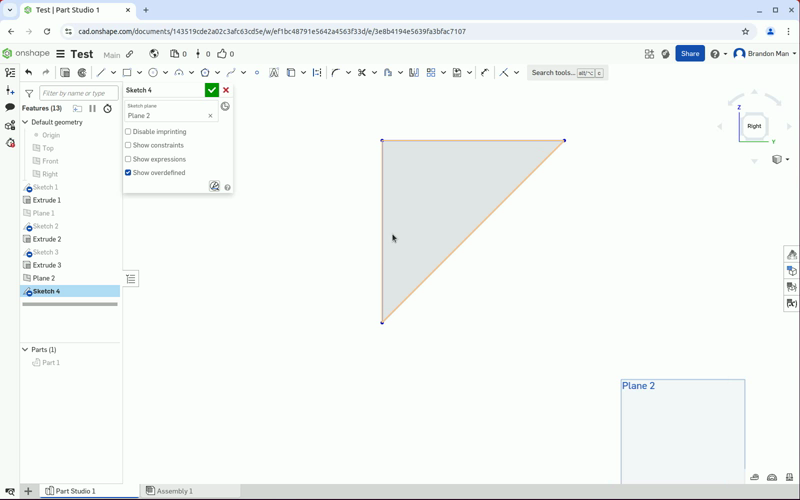
scroll(6)
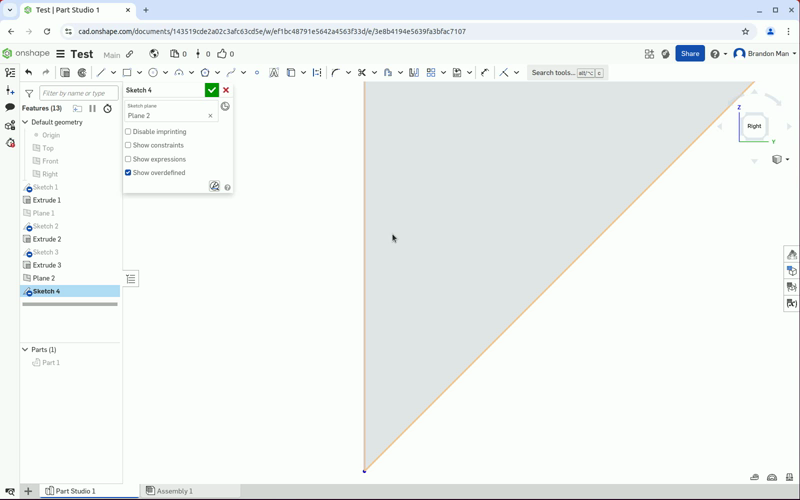
click(392, 233)
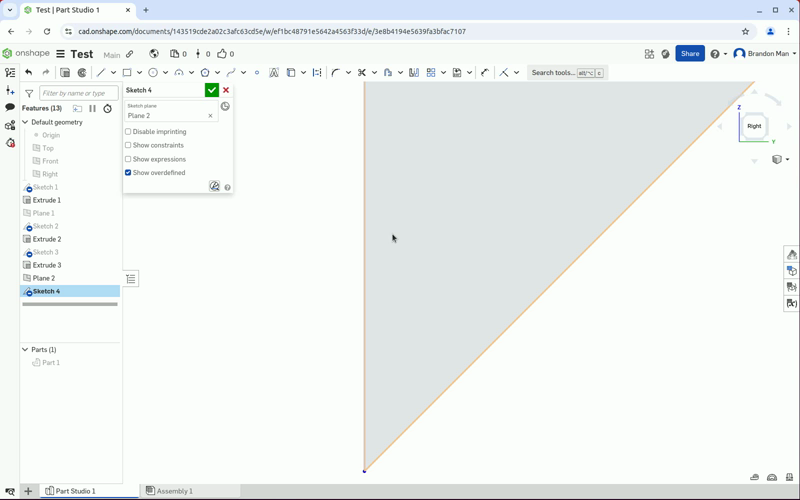
scroll(-6)
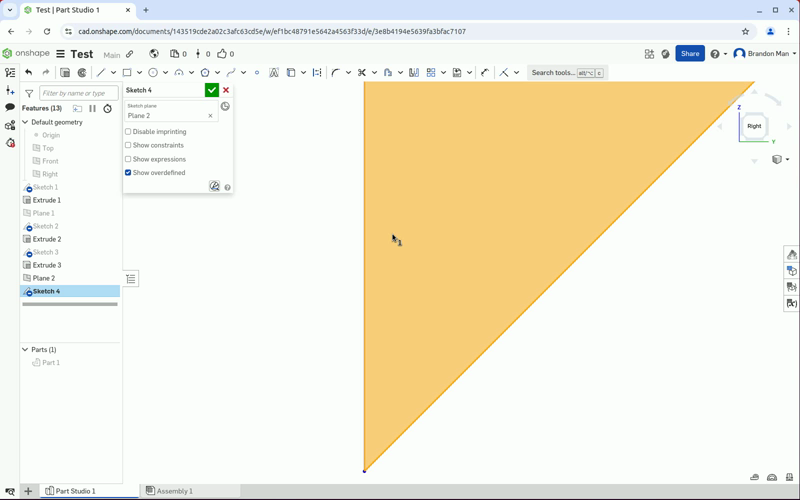
scroll(-6)
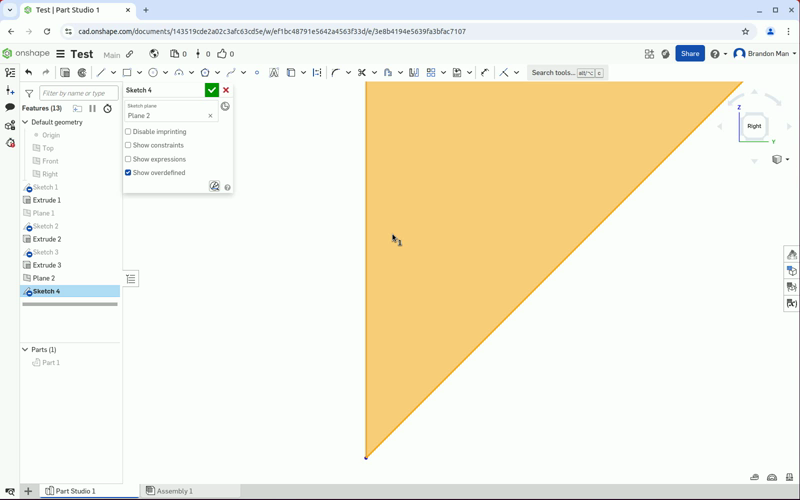
scroll(-6)
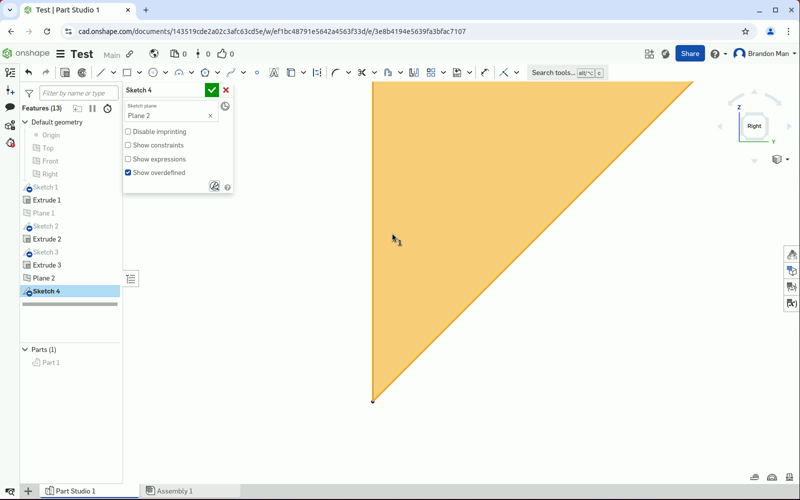
scroll(-6)
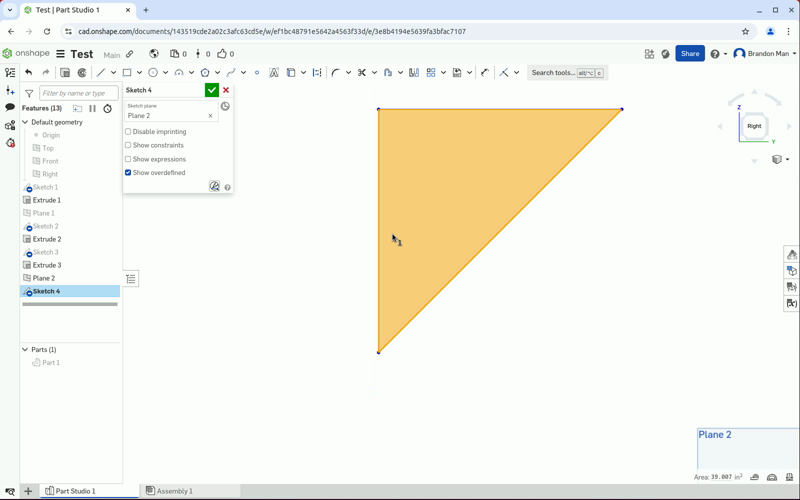
scroll(-6)
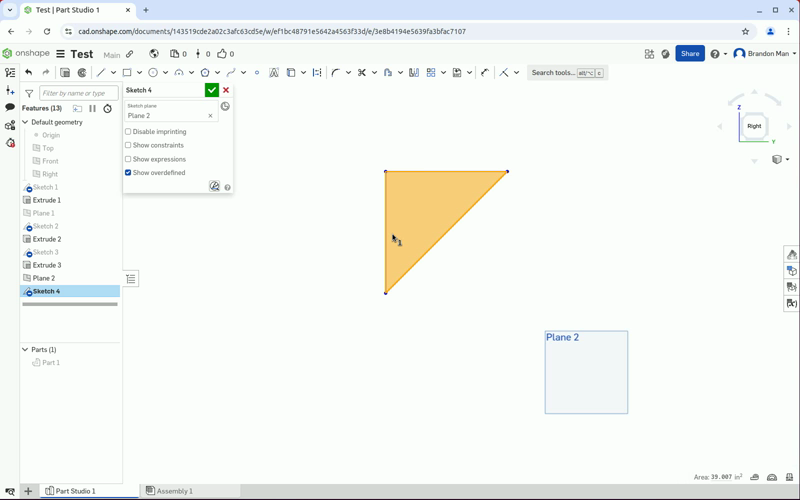
scroll(-6)
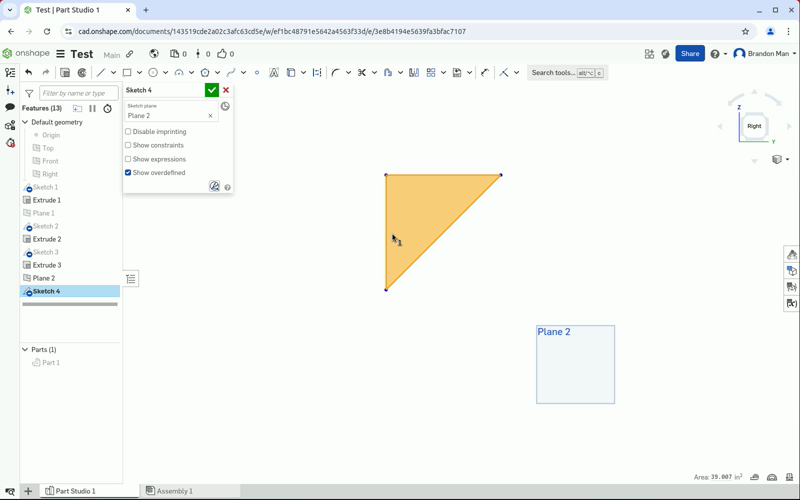
scroll(-6)
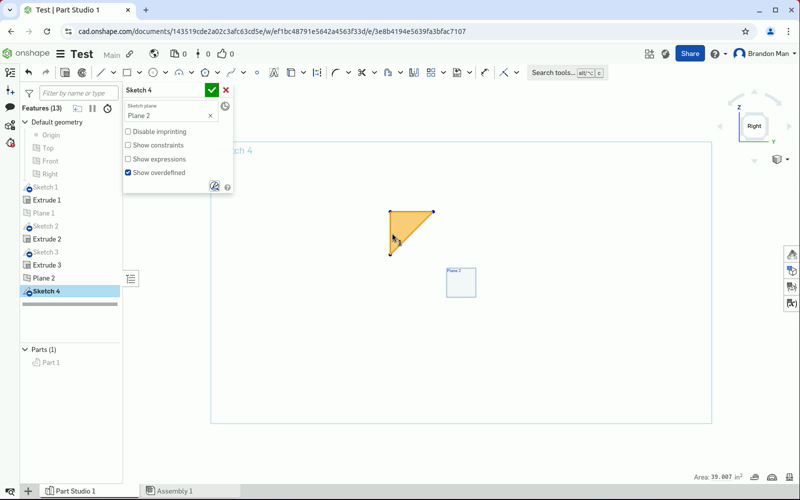
mouse_move(73, 352)
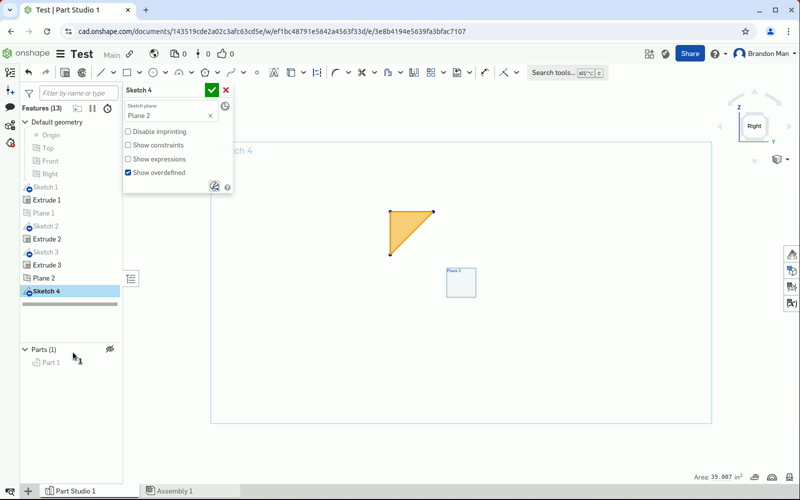
key(shift+y)
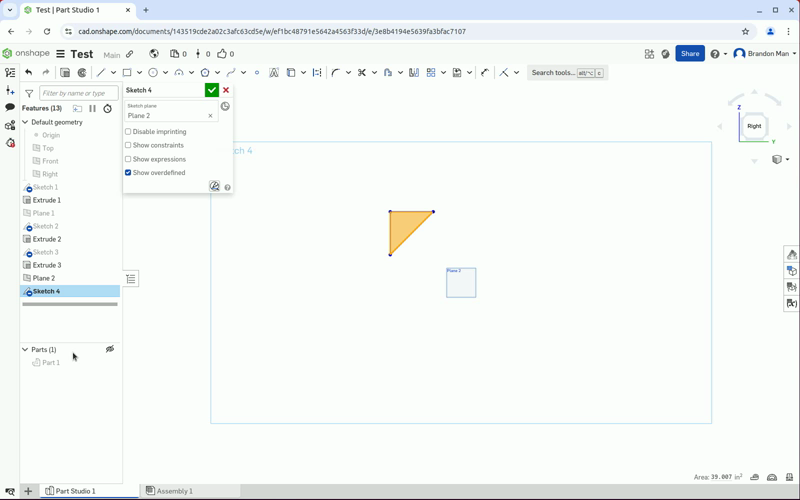
key(shift+e)
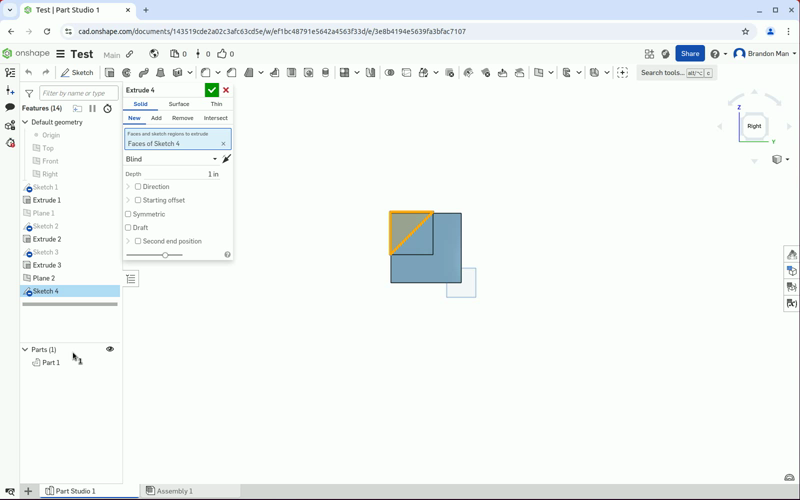
mouse_move(143, 106)
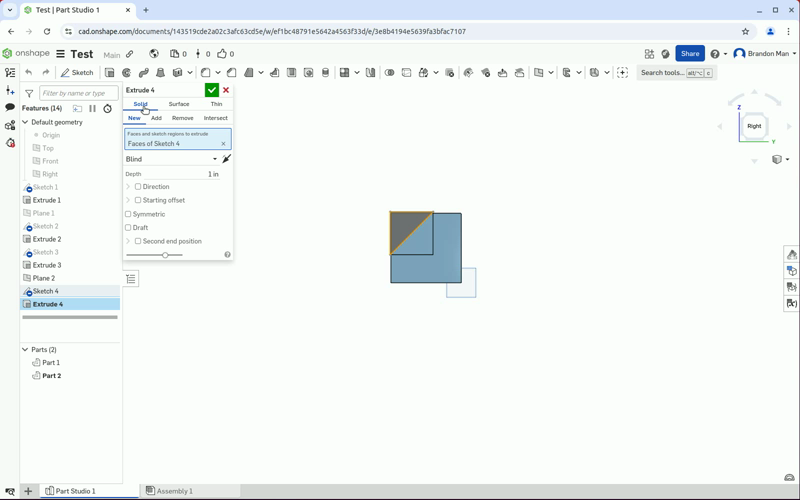
click(143, 106)
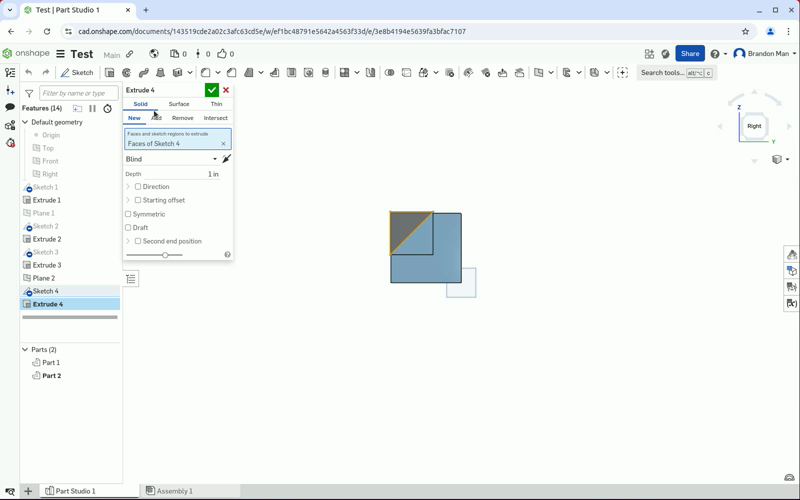
mouse_move(186, 120)
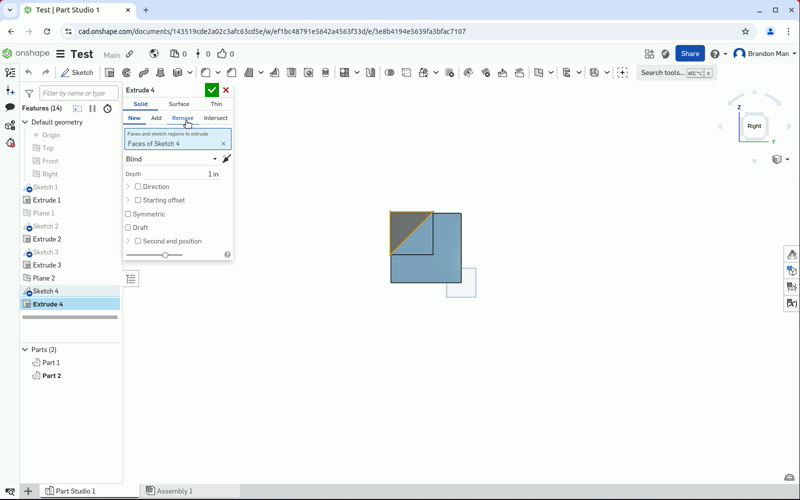
click(186, 120)
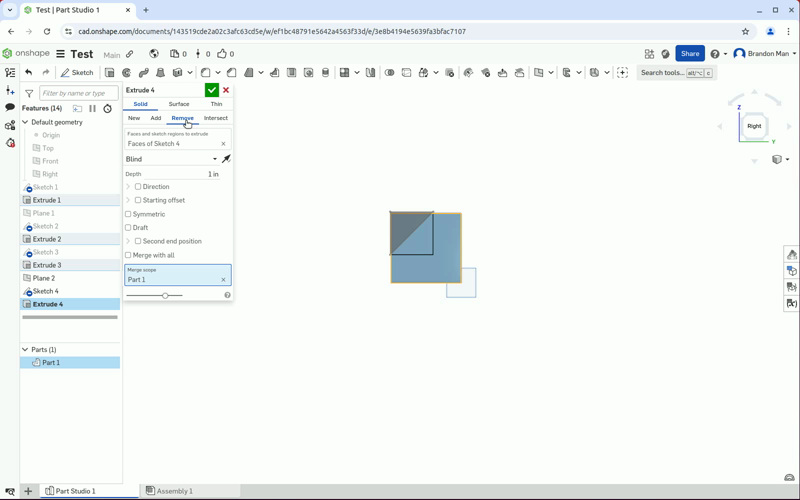
key(tab, 4)
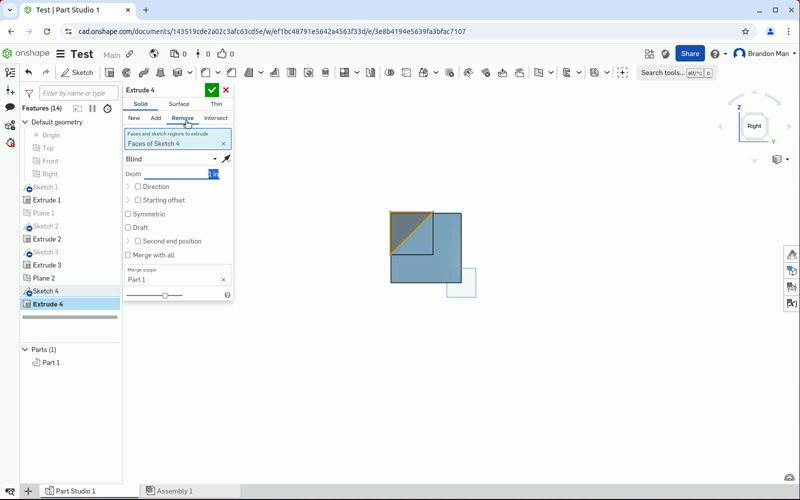
text(5.777)
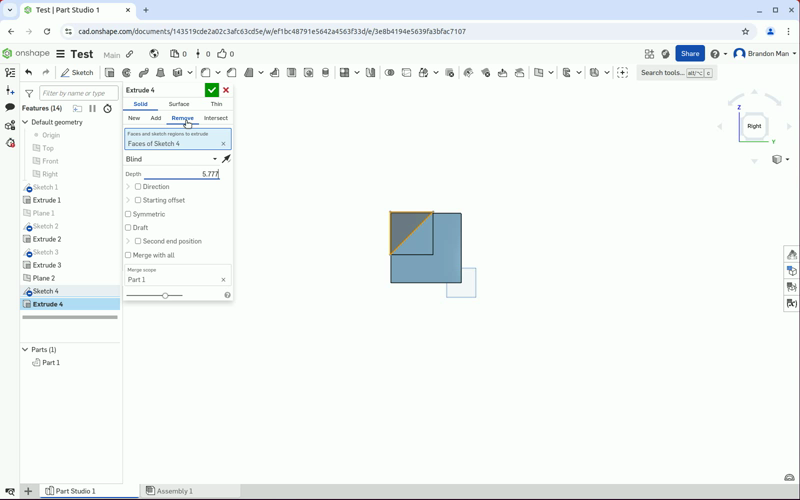
key(tab, 6)
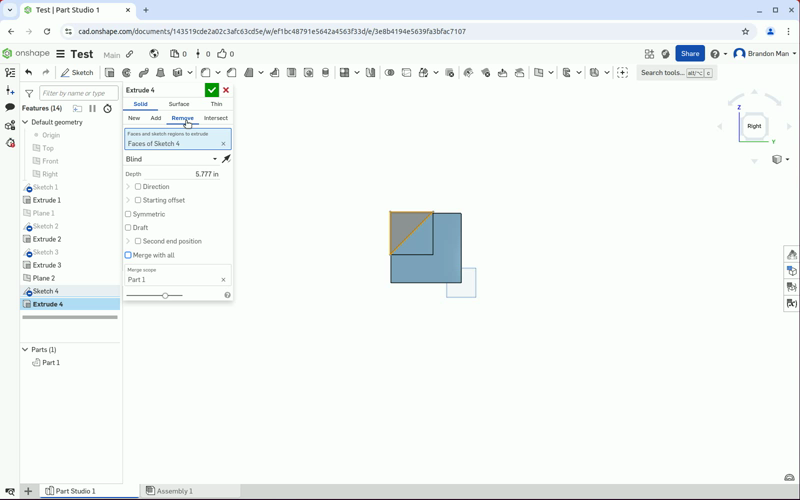
key(space)
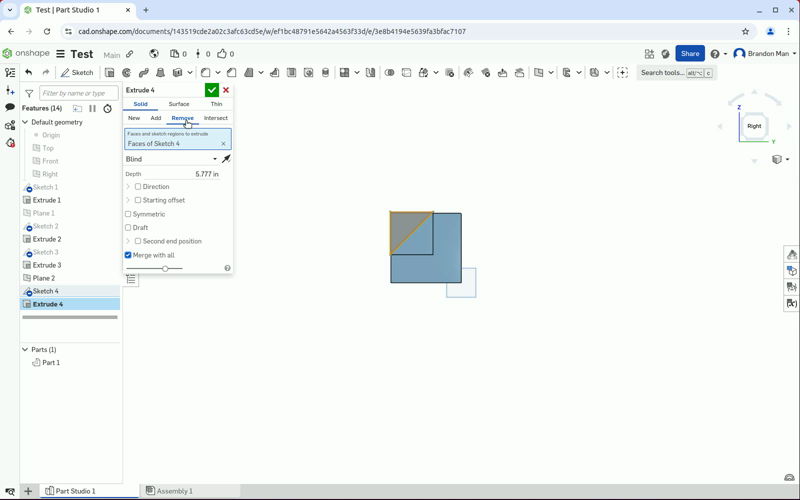
key(enter)
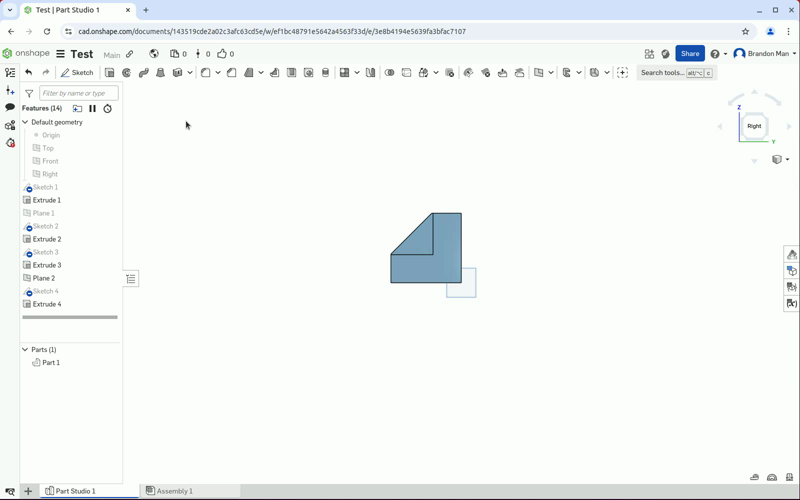
key(shift+h)
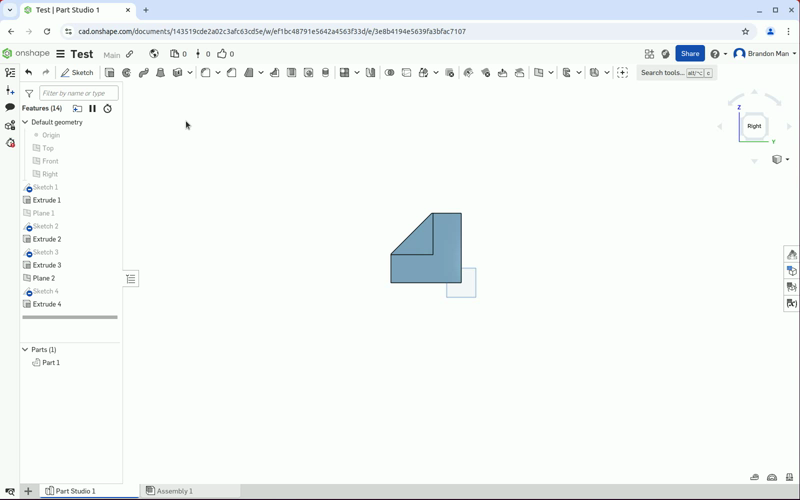
key(shift+h)
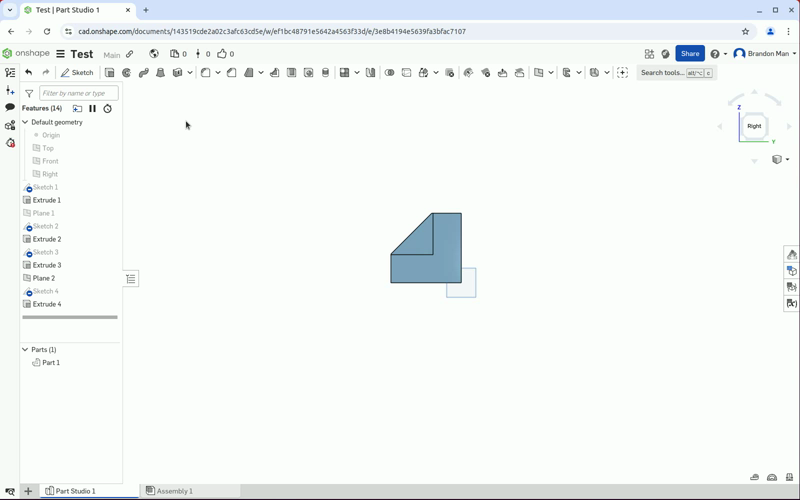
mouse_move(73, 189)
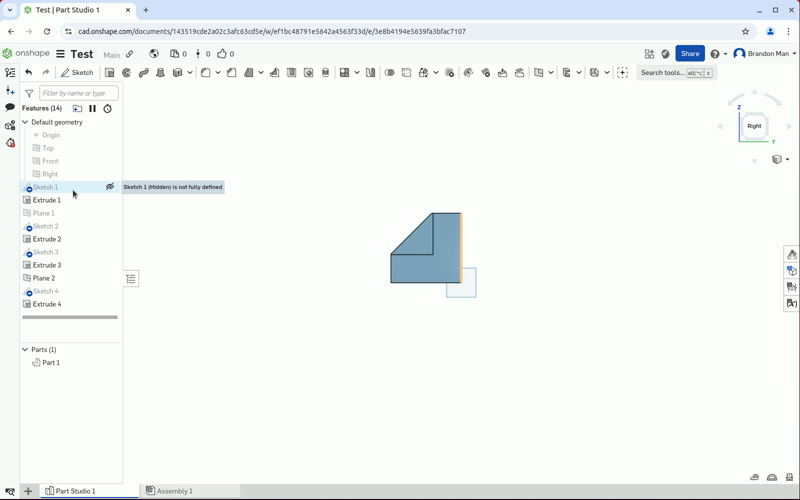
click(73, 189)
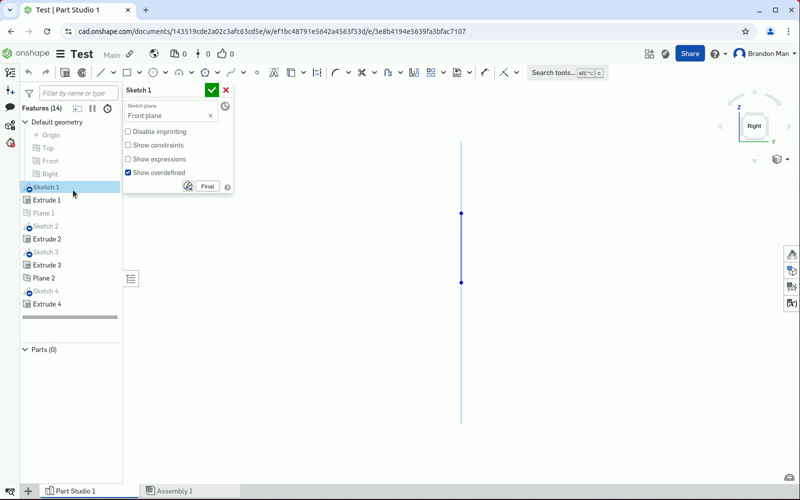
mouse_move(229, 92)
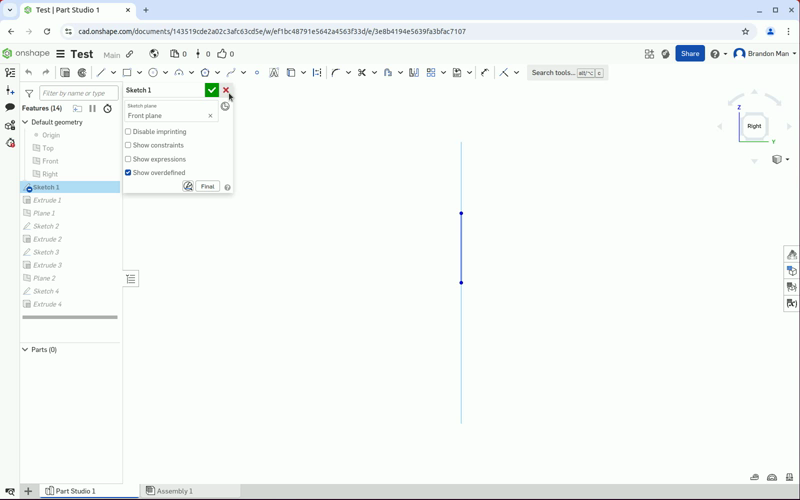
click(229, 92)
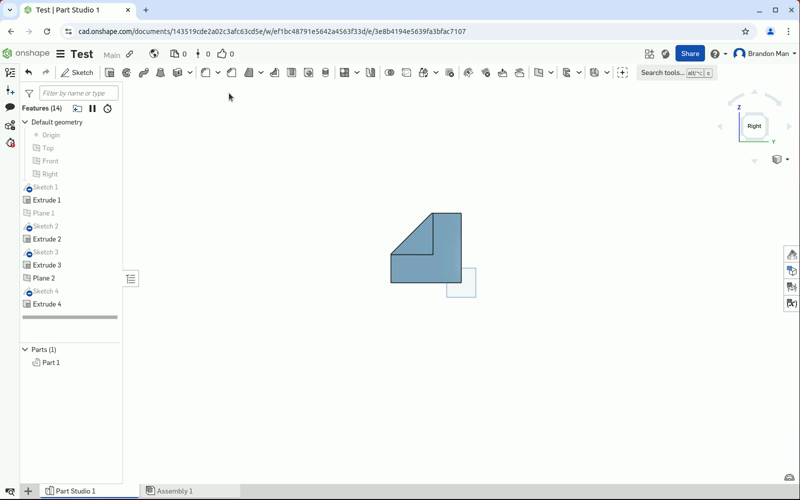
mouse_move(73, 352)
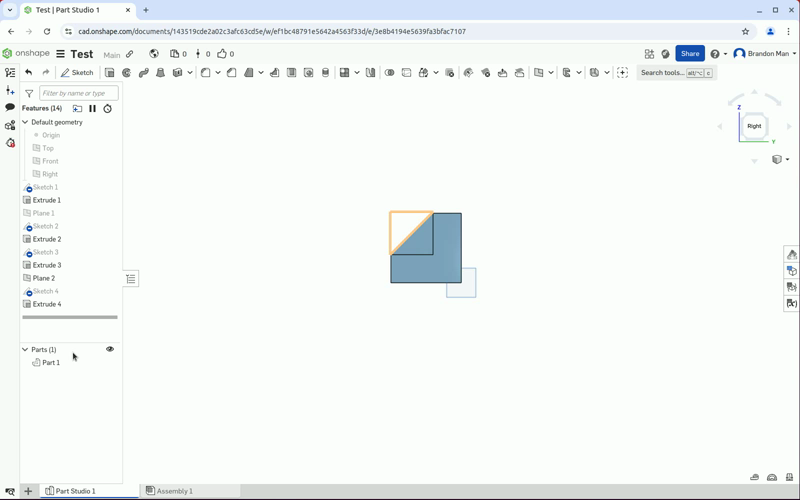
key(y)
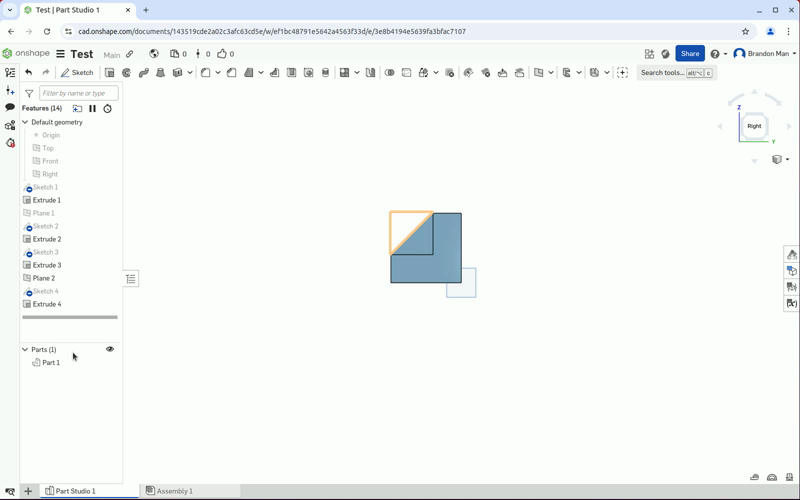
key(shift+p)
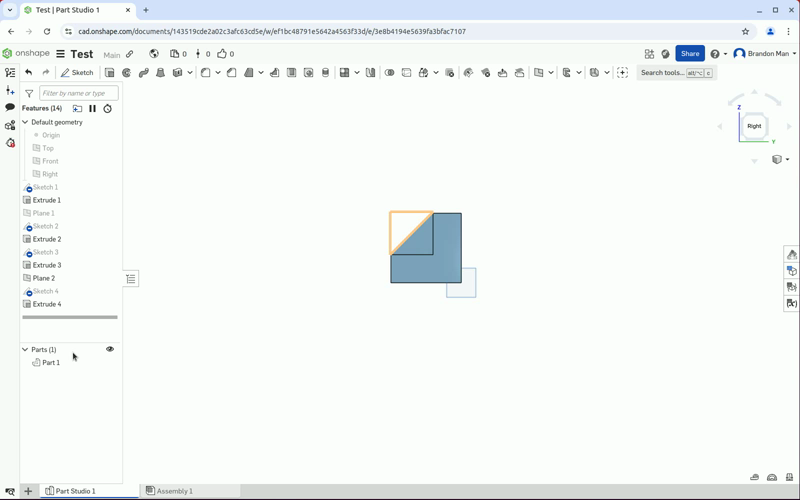
key(space)
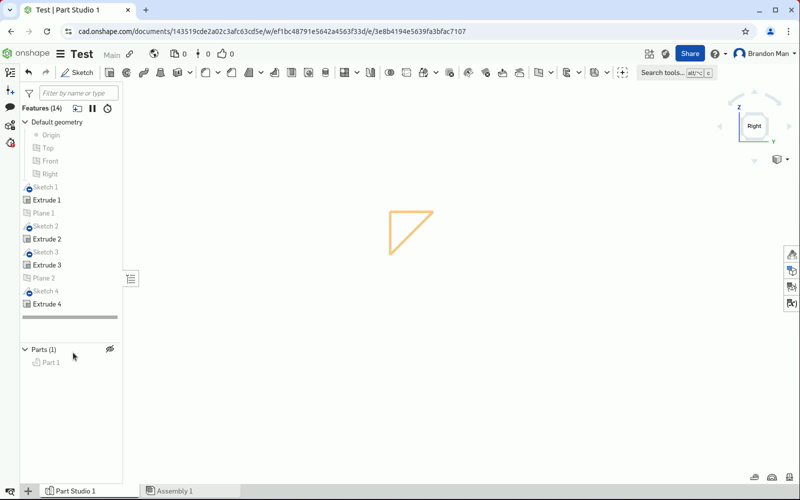
key_down(shift)
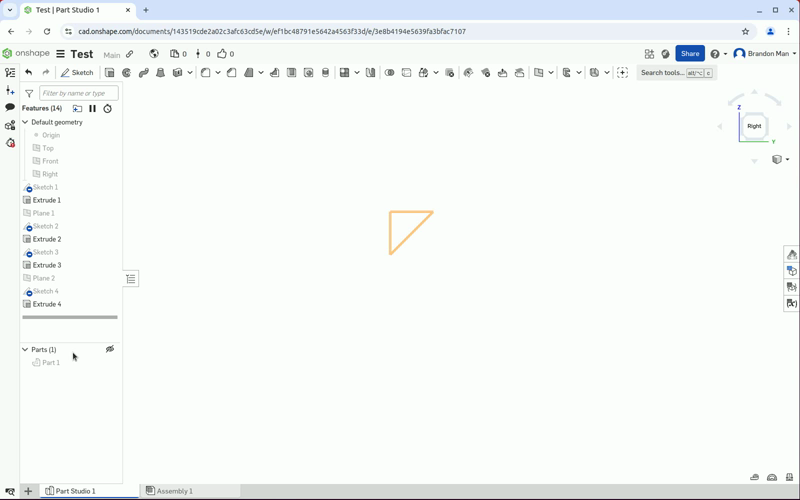
key(right)
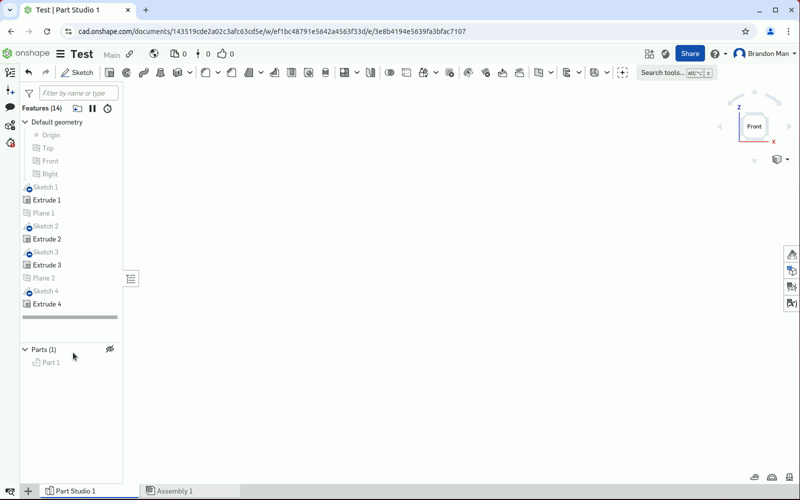
key_up(shift)
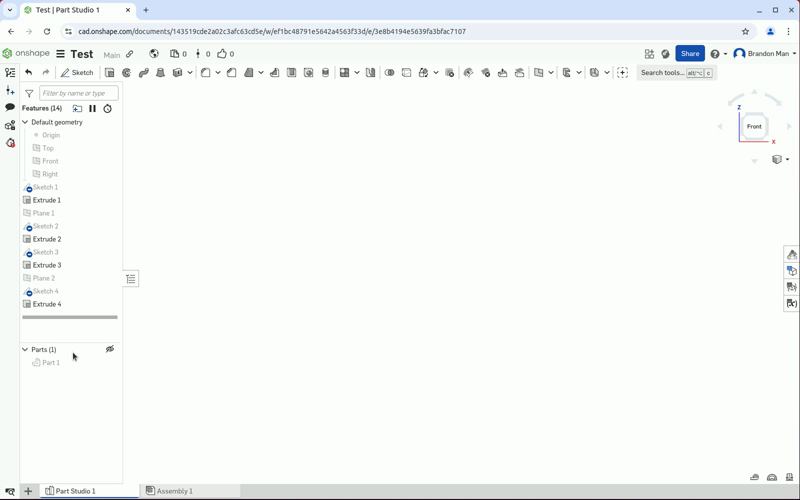
mouse_move(73, 352)
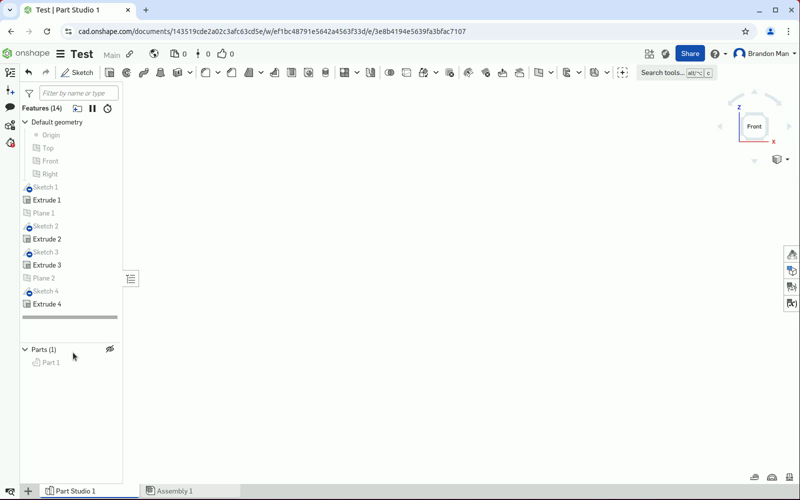
key(shift+y)
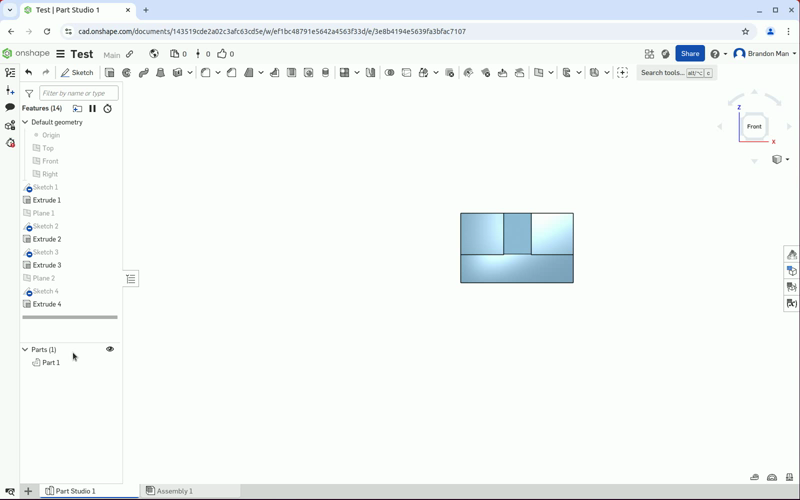
mouse_move(541, 75)
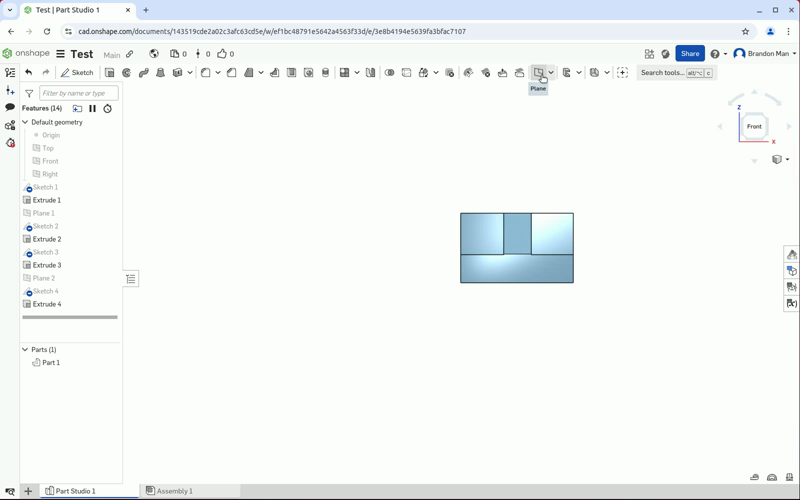
click(541, 75)
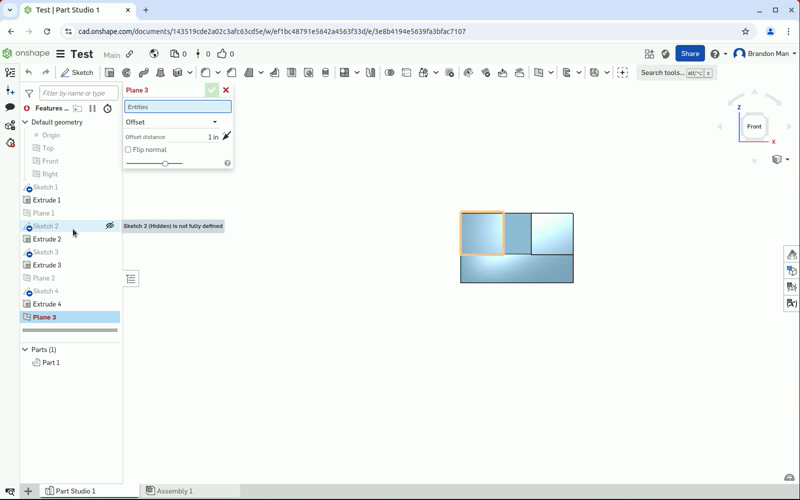
scroll(3)
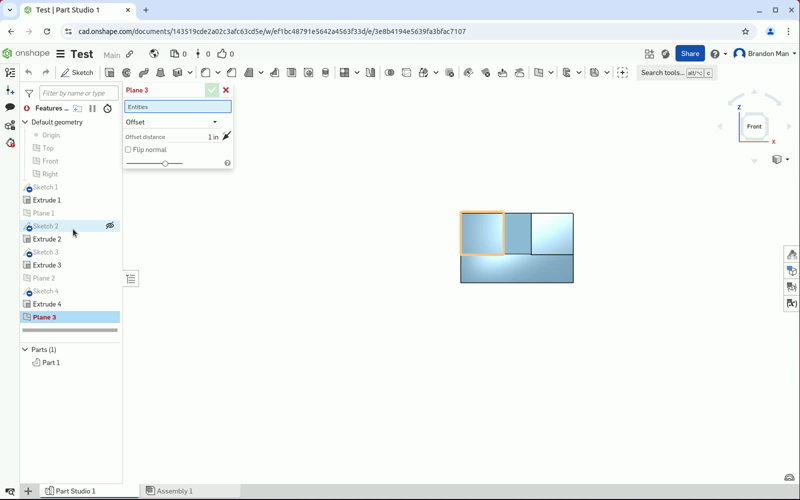
mouse_move(73, 163)
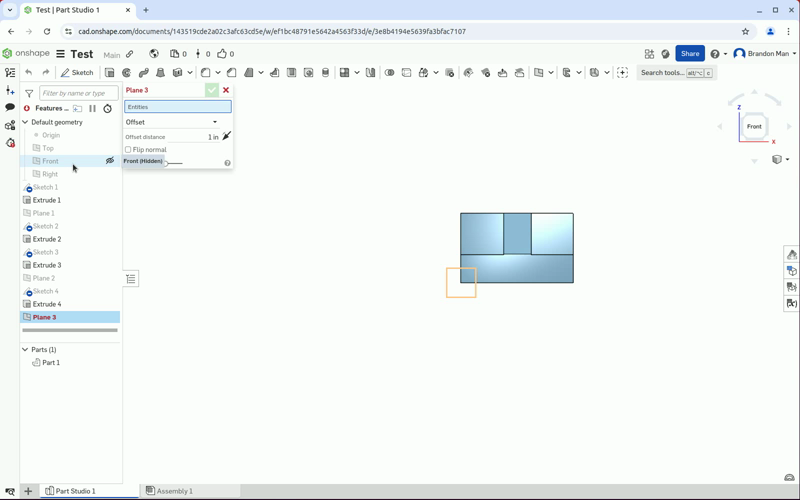
click(73, 163)
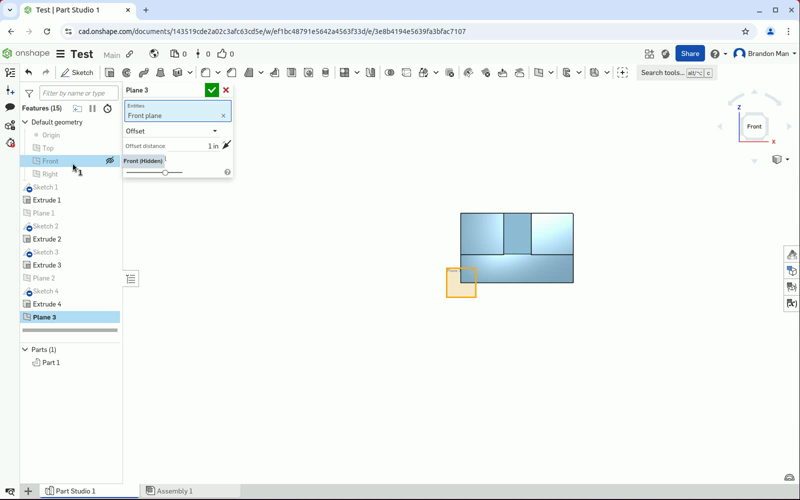
key(tab, 2)
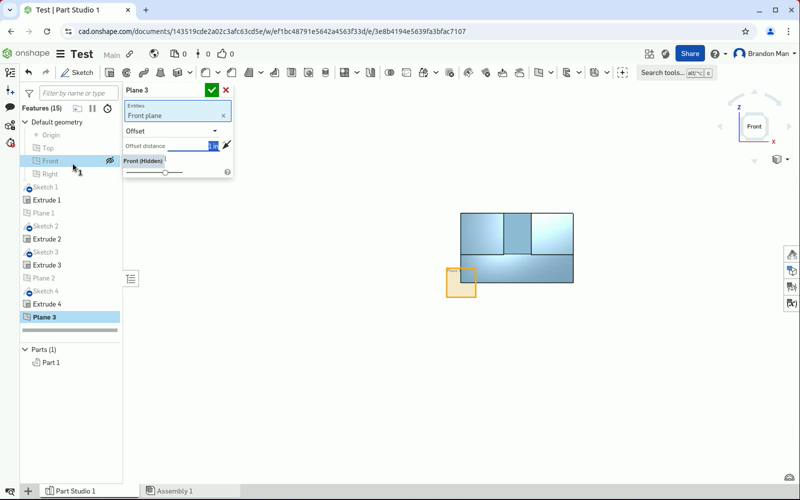
text(5.792)
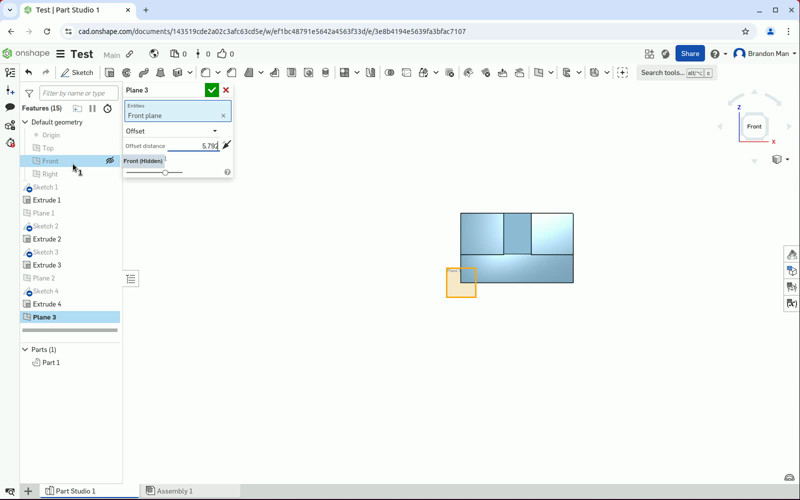
key(enter, 2)
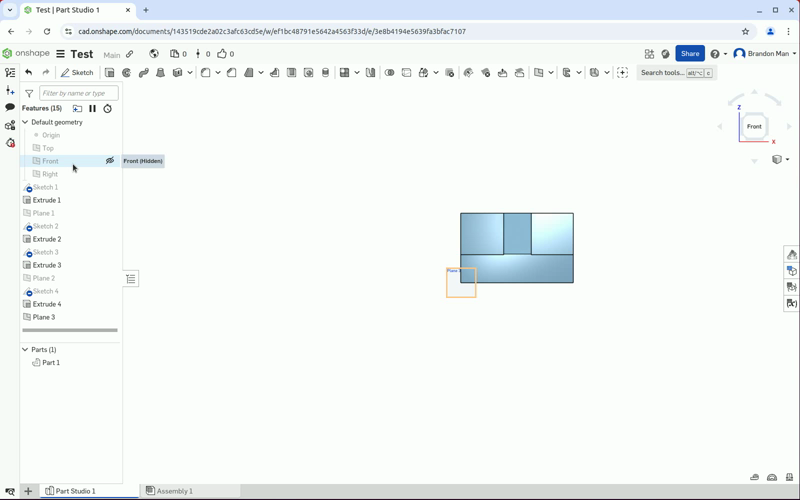
key(shift+s)
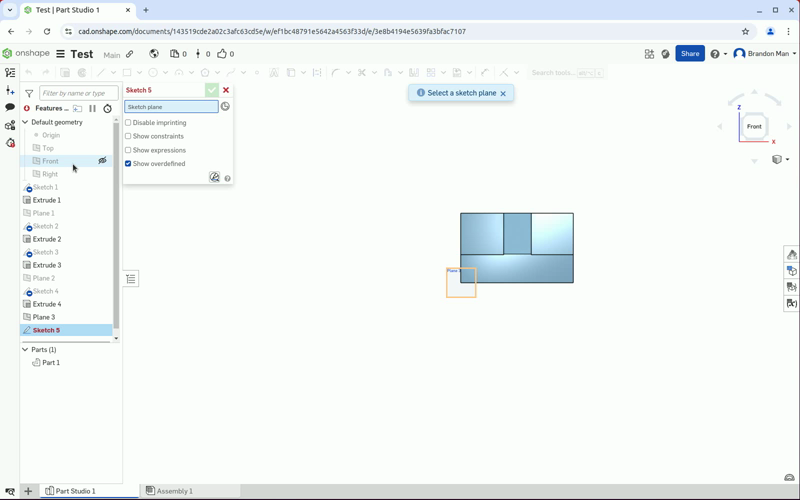
mouse_move(69, 319)
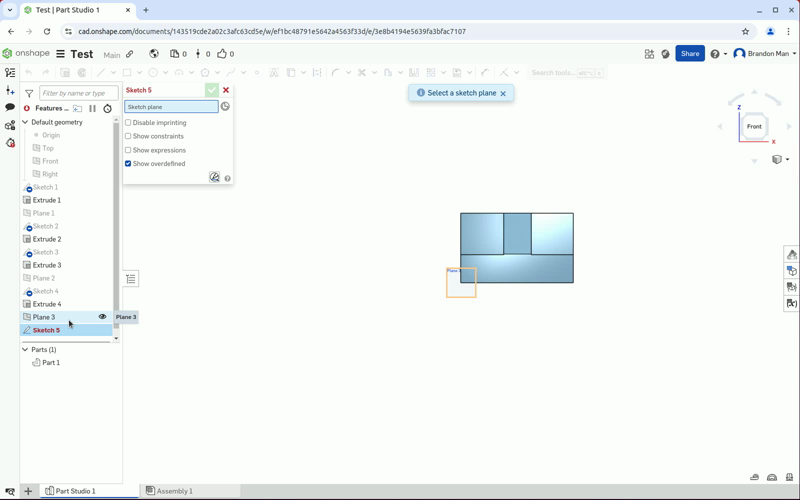
click(69, 319)
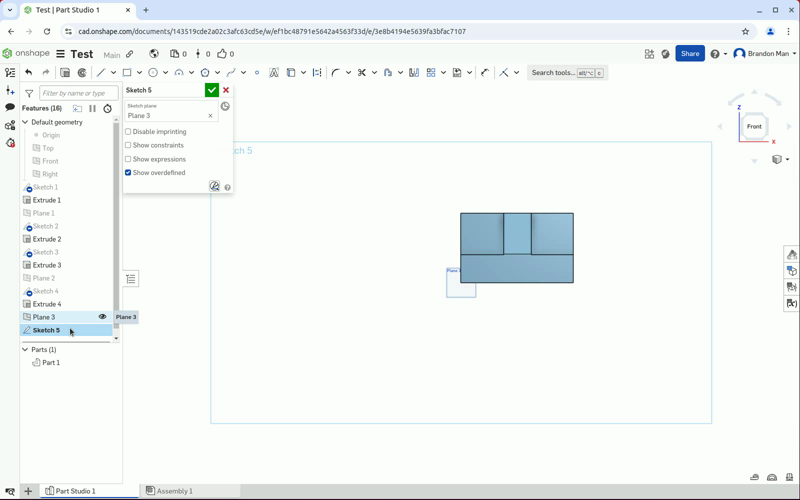
mouse_move(73, 352)
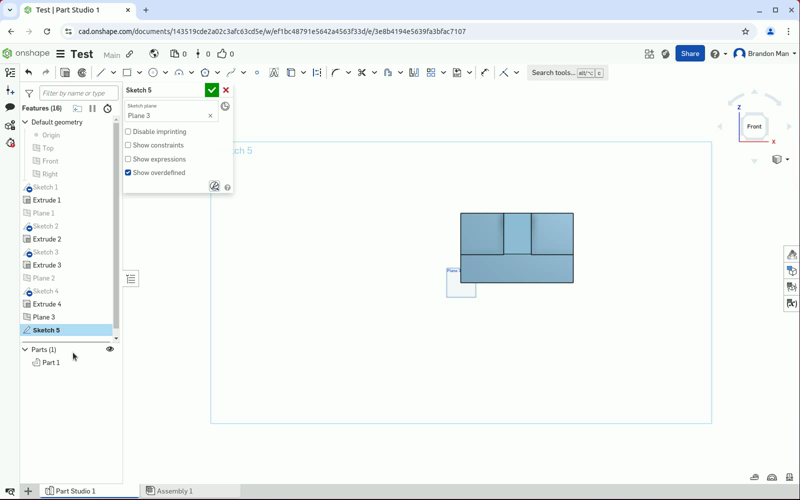
key(y)
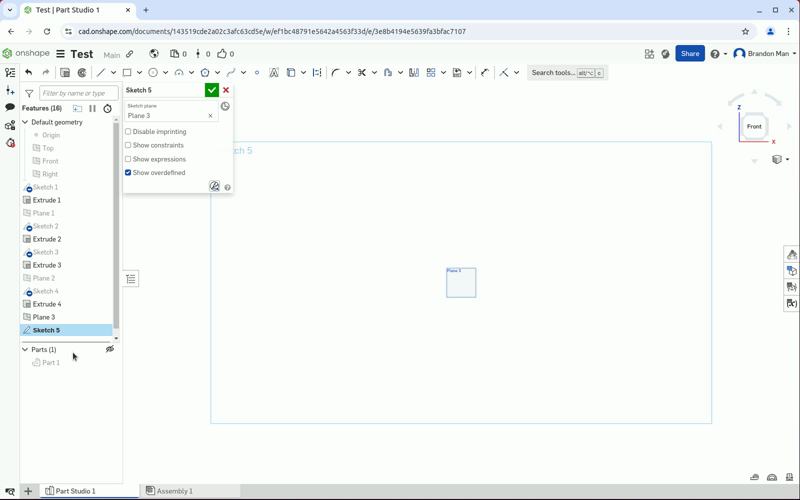
key(l)
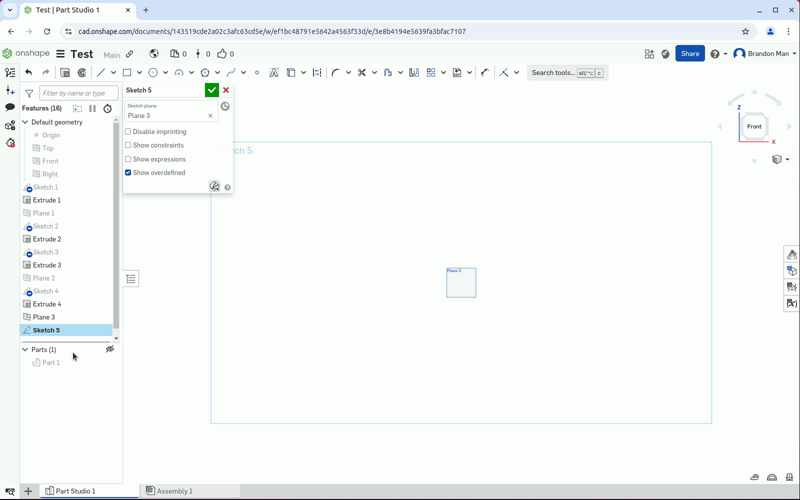
key_down(shift)
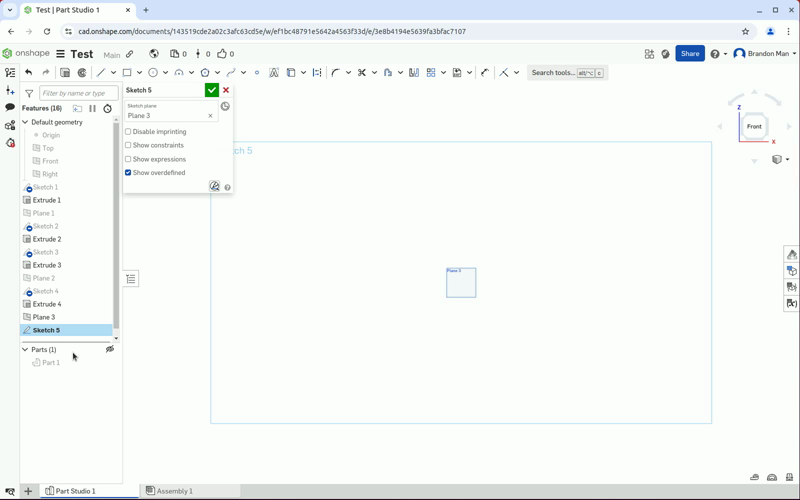
mouse_move(545, 212)
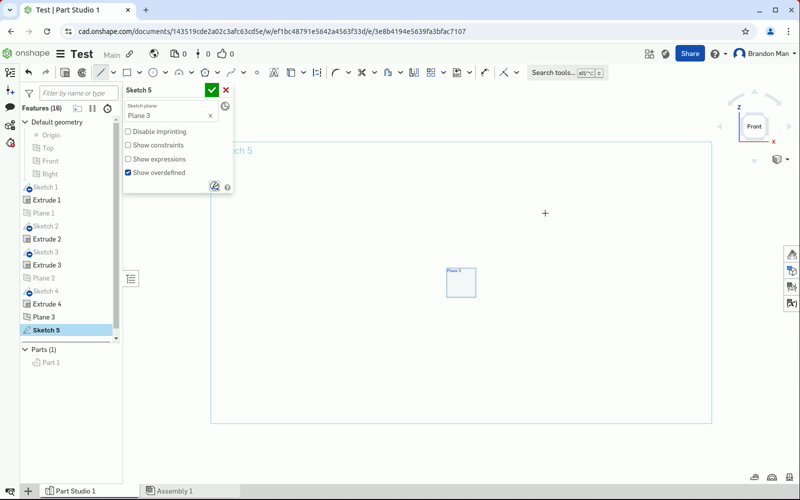
click(545, 212)
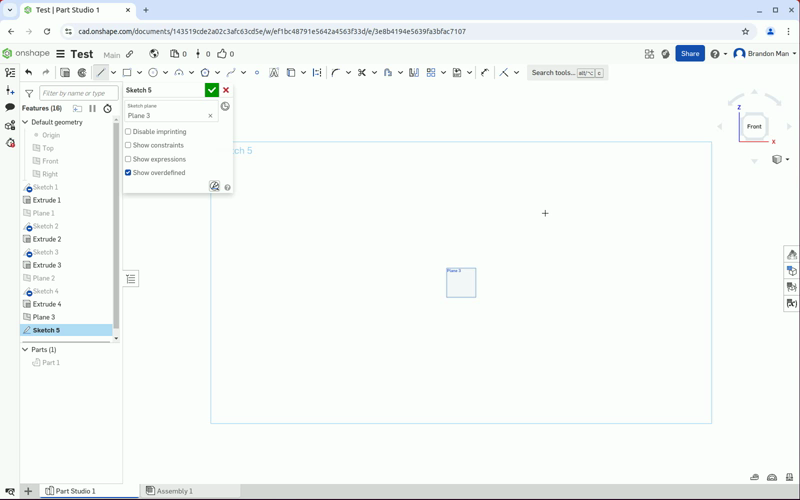
key_up(shift)
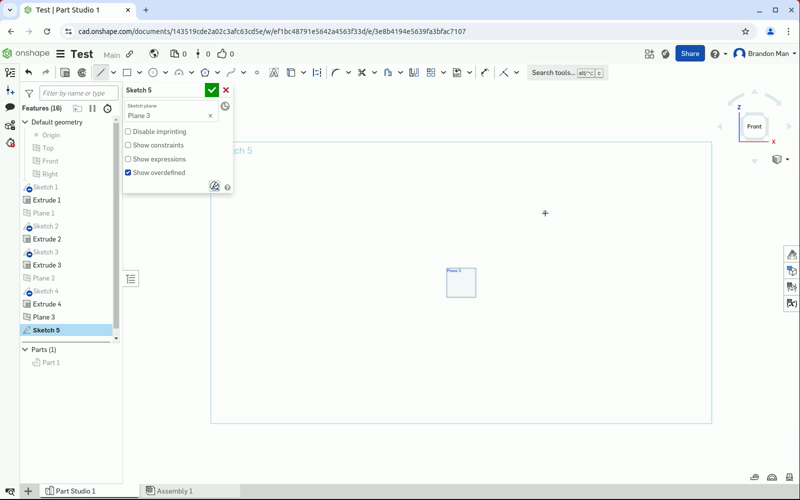
key_down(shift)
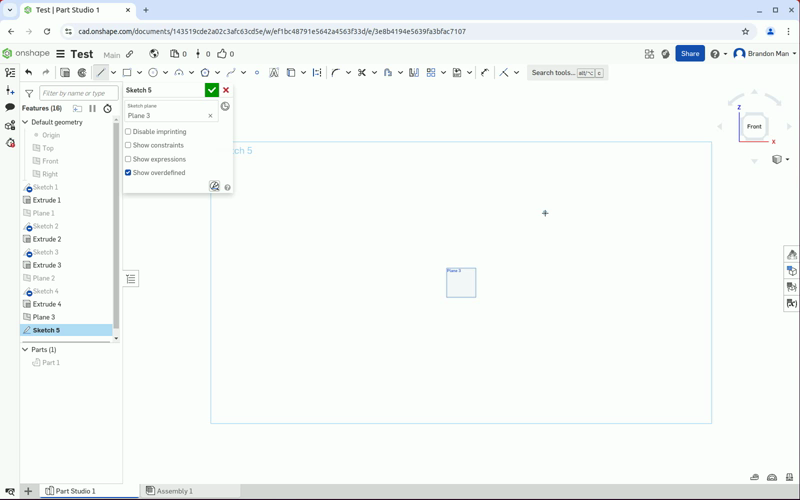
mouse_move(575, 212)
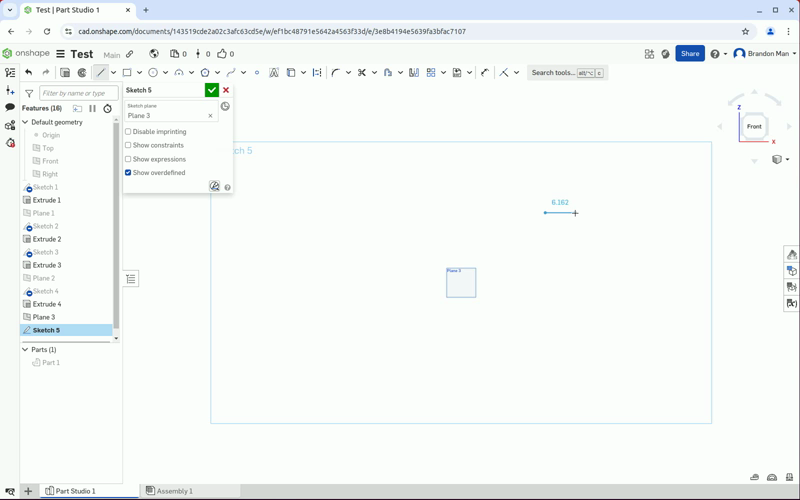
mouse_move(573, 255)
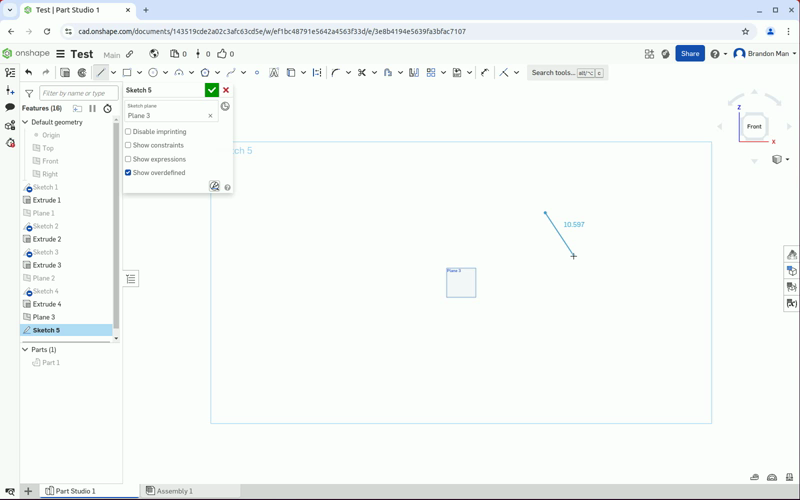
click(573, 255)
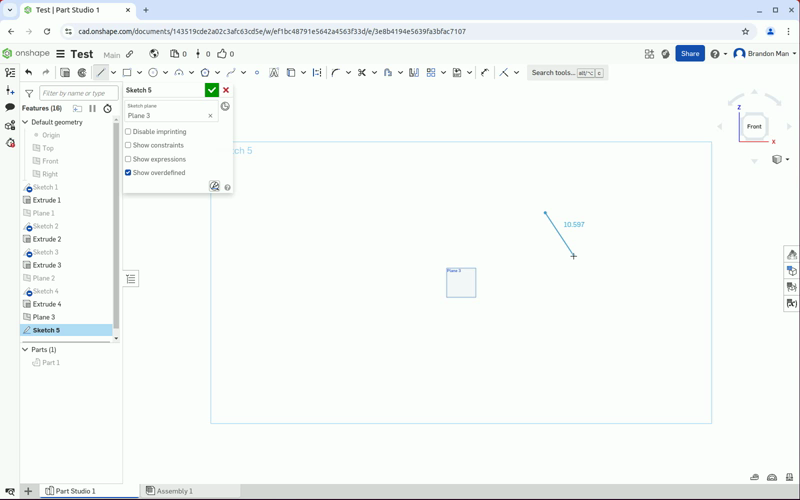
key_up(shift)
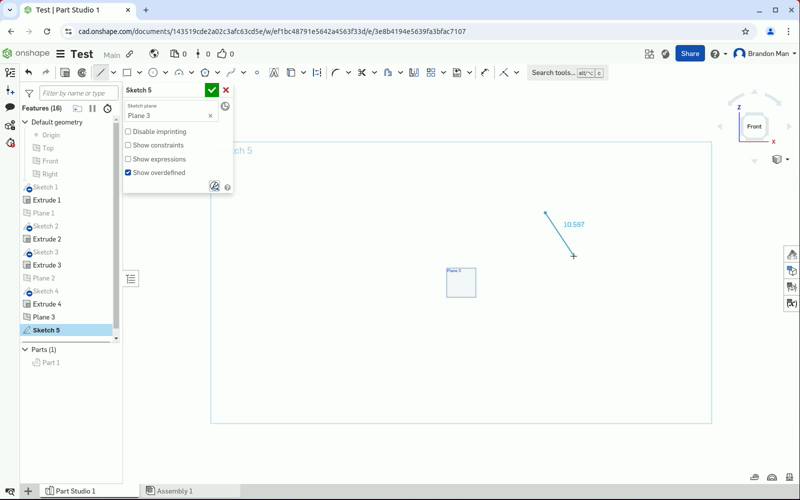
key_down(shift)
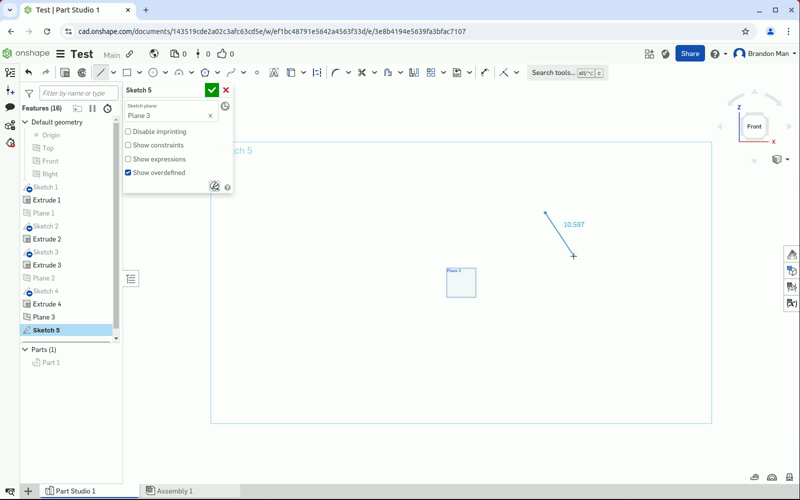
mouse_move(589, 255)
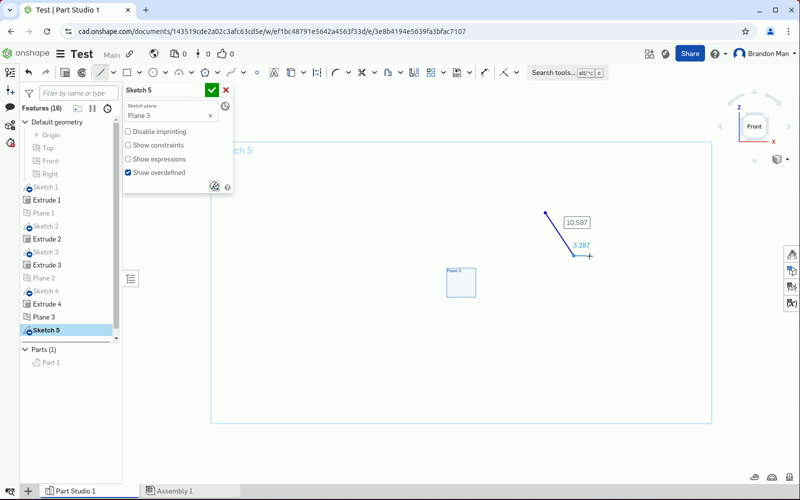
mouse_move(573, 212)
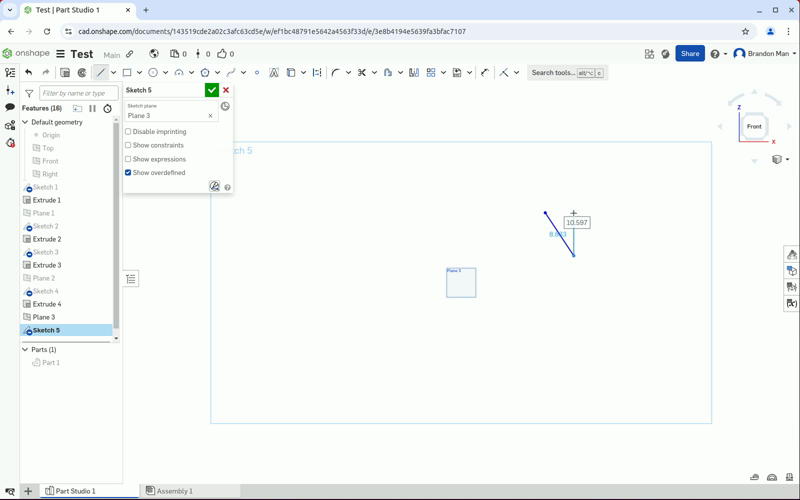
click(573, 212)
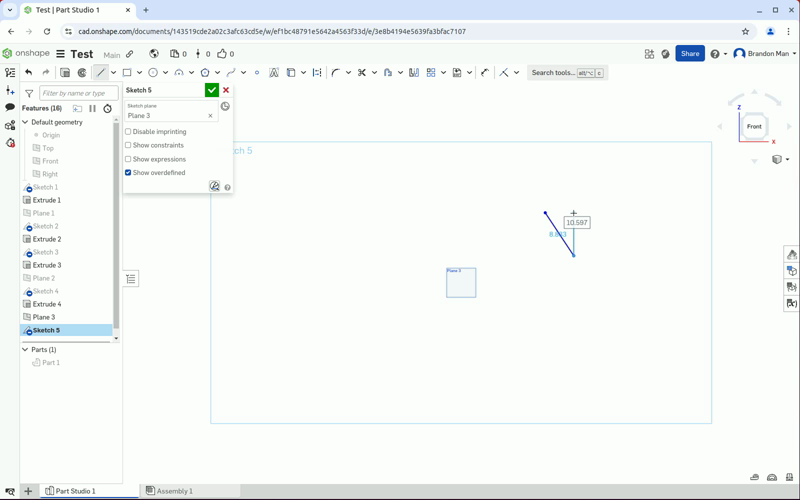
key_up(shift)
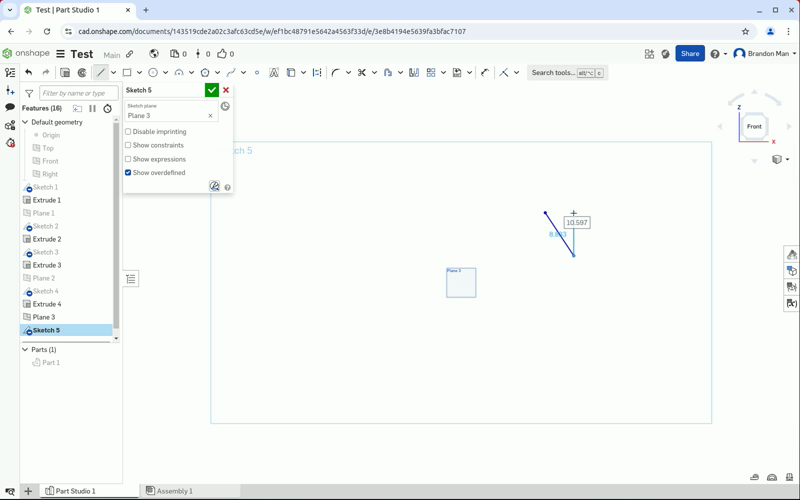
mouse_move(589, 212)
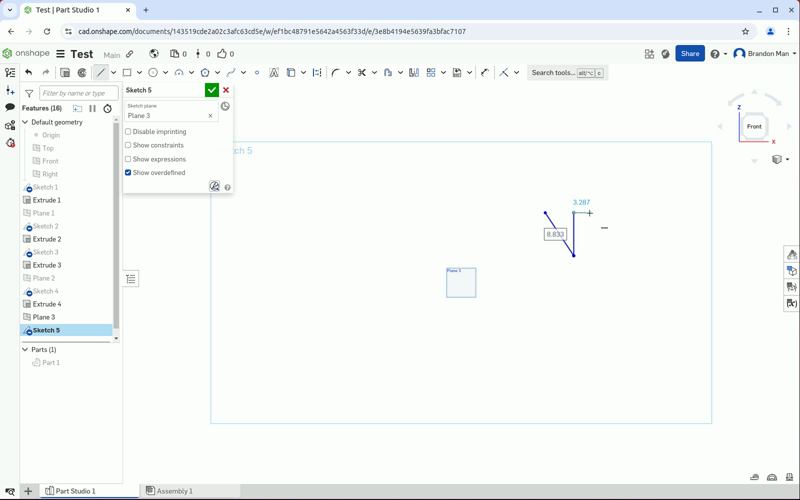
key_down(shift)
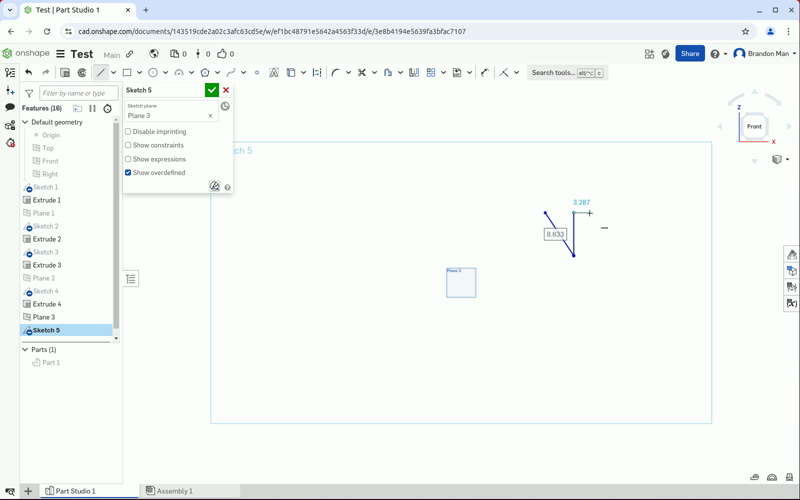
mouse_move(545, 212)
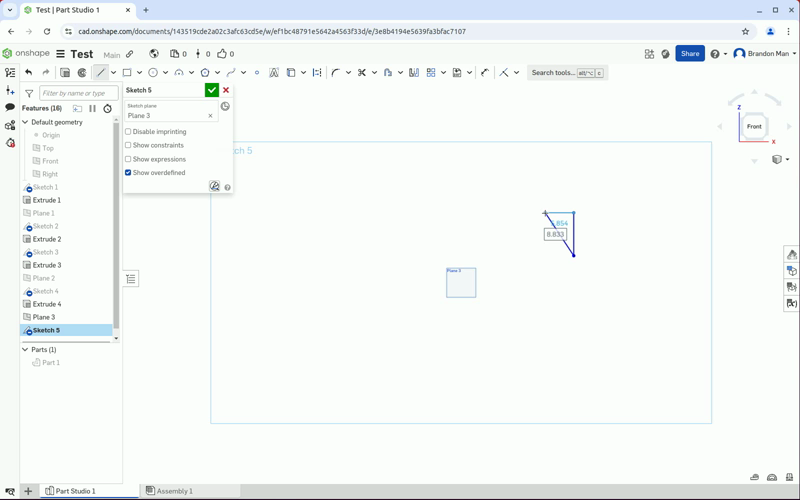
key_up(shift)
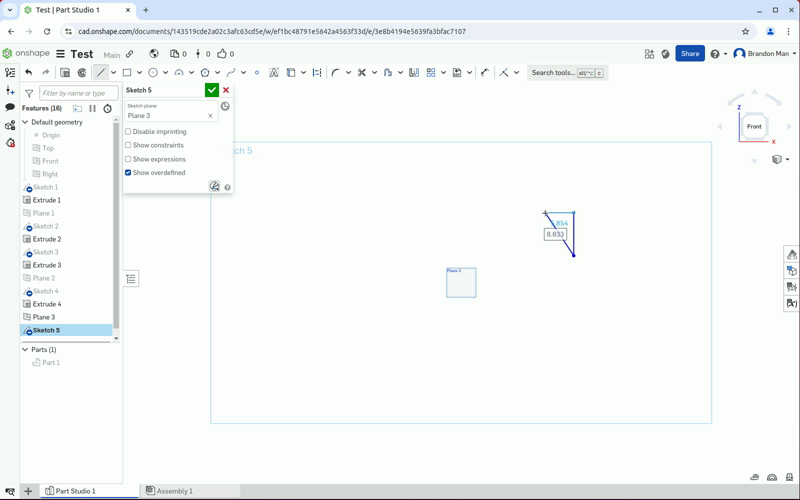
click(545, 212)
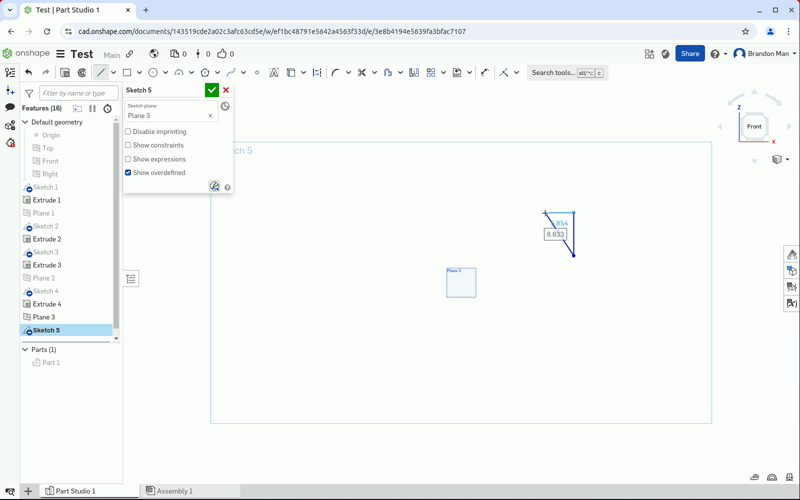
key(esc)
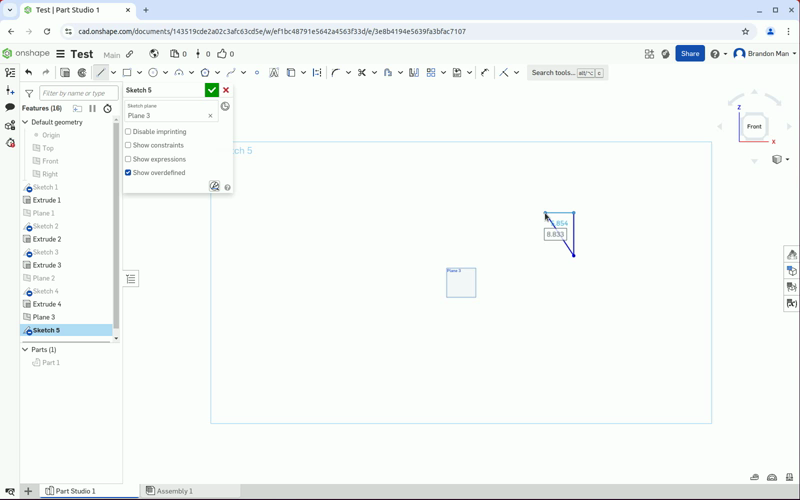
mouse_move(557, 216)
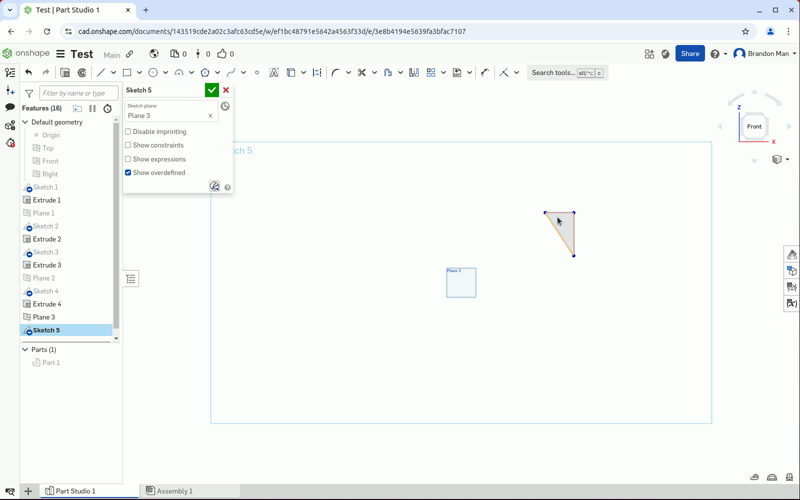
scroll(6)
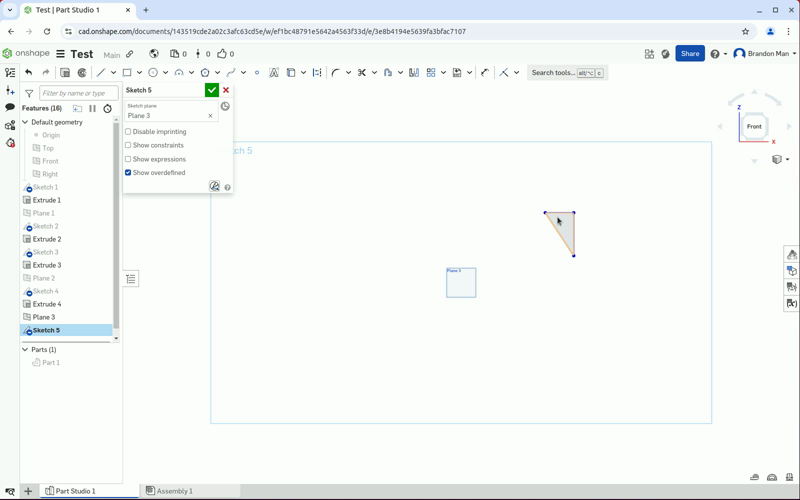
scroll(6)
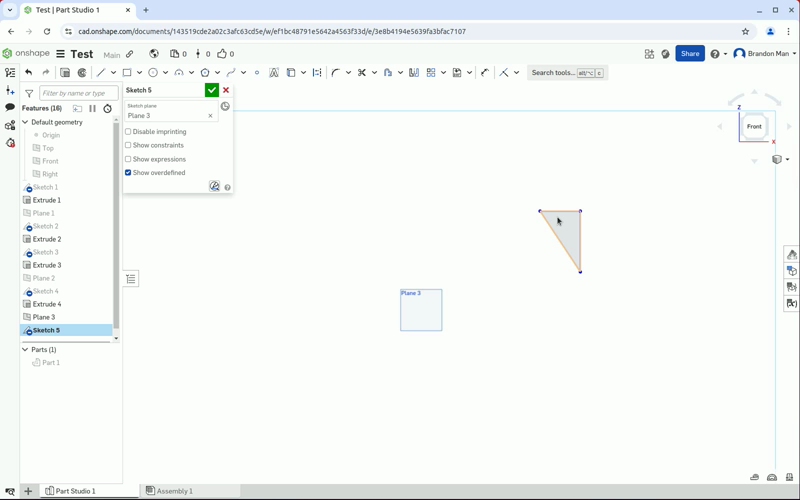
scroll(6)
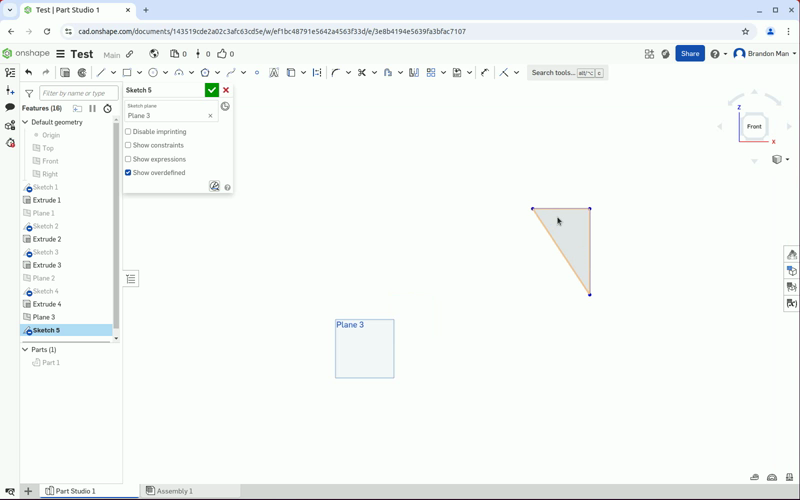
scroll(6)
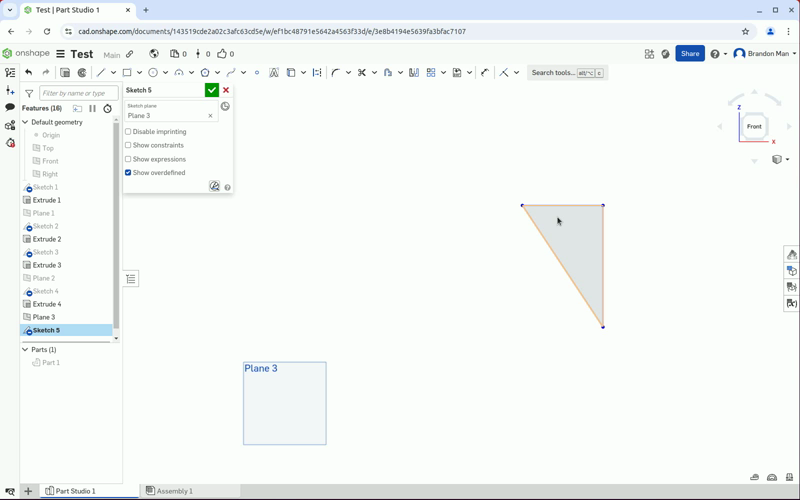
scroll(6)
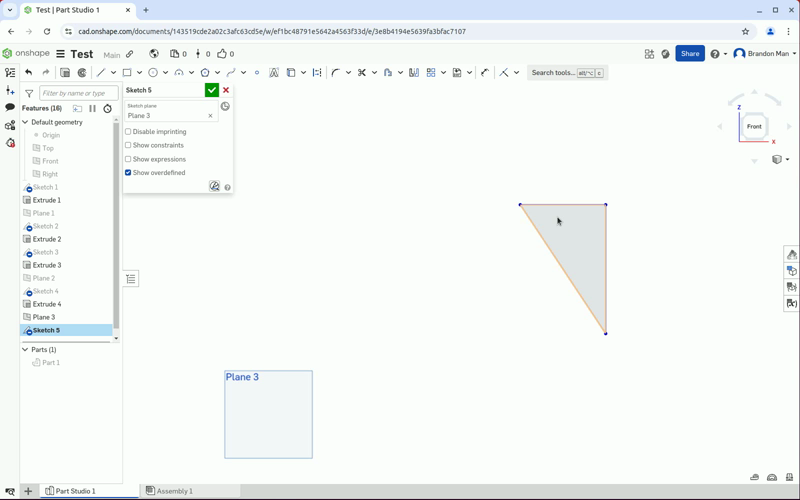
scroll(6)
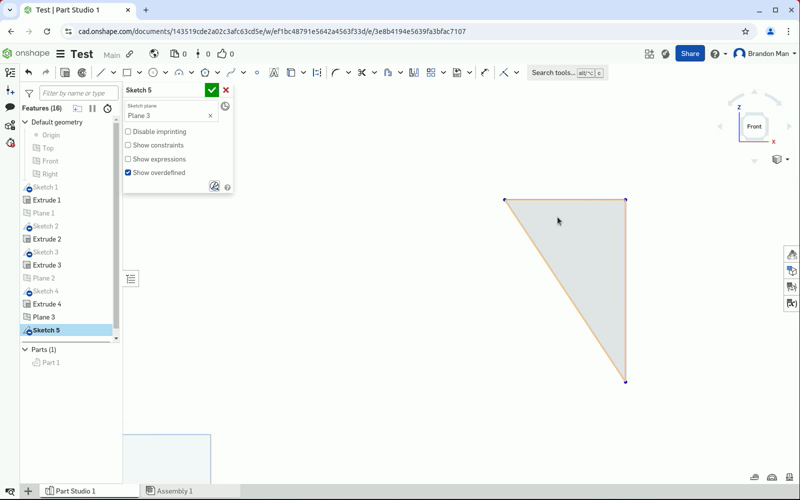
scroll(6)
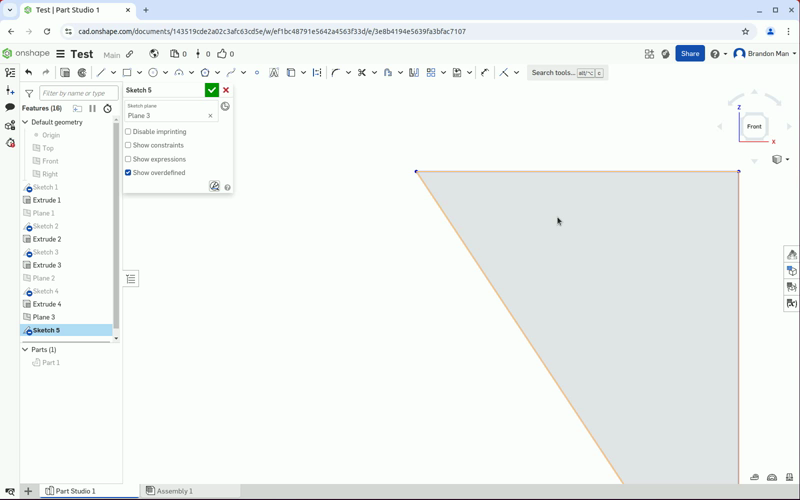
click(557, 216)
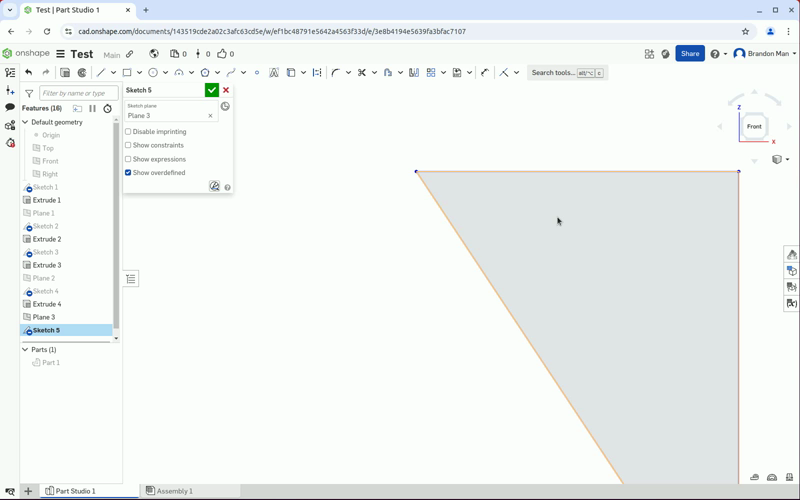
scroll(-6)
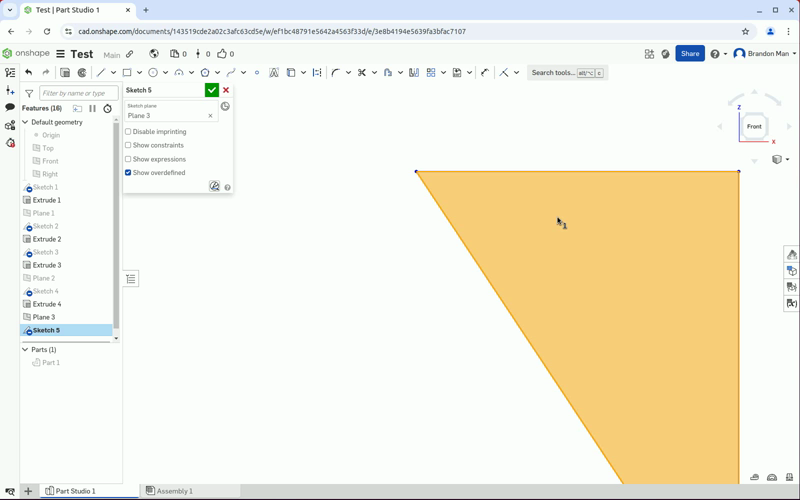
scroll(-6)
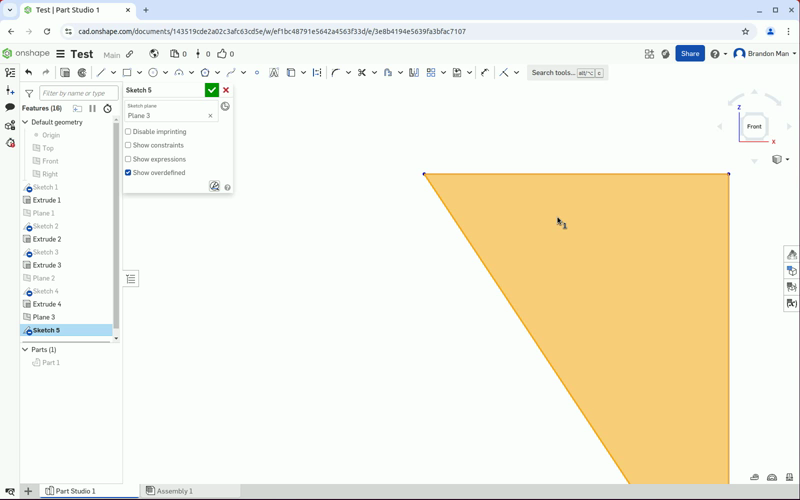
scroll(-6)
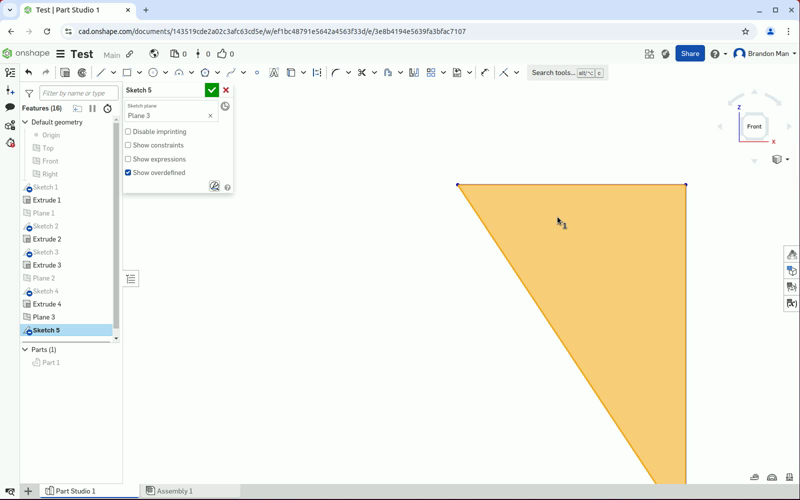
scroll(-6)
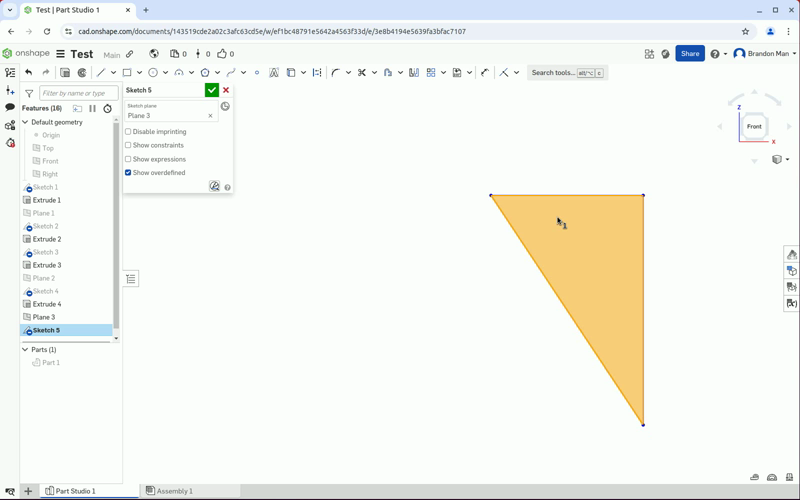
scroll(-6)
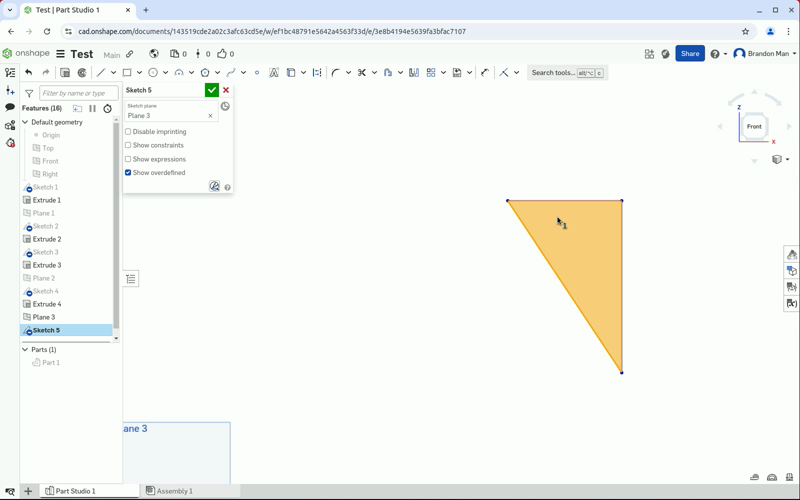
scroll(-6)
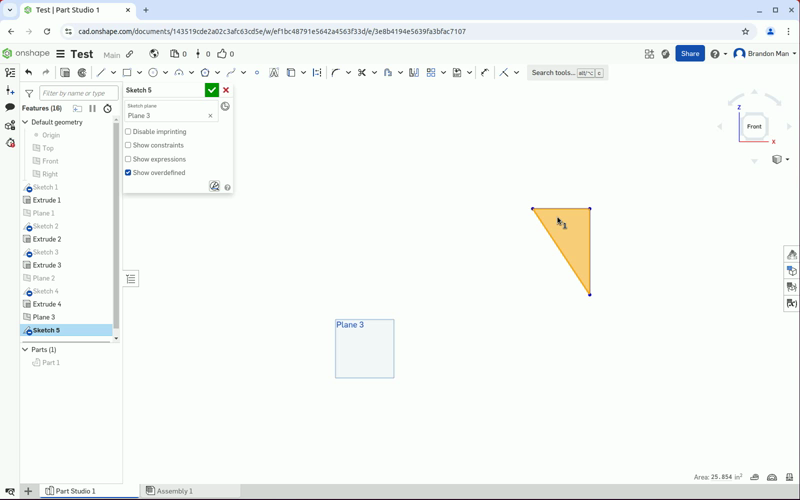
scroll(-6)
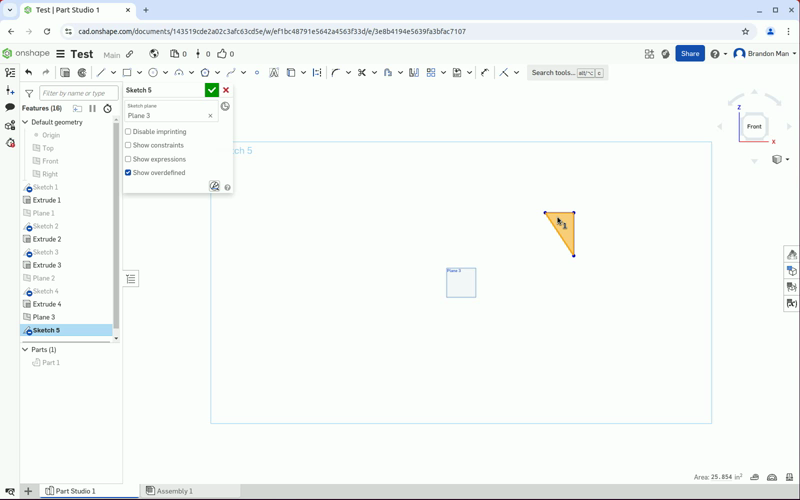
mouse_move(73, 352)
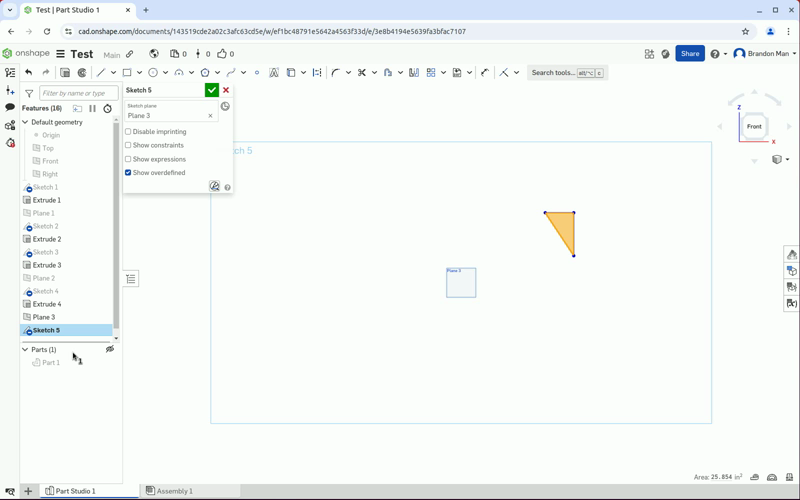
key(shift+y)
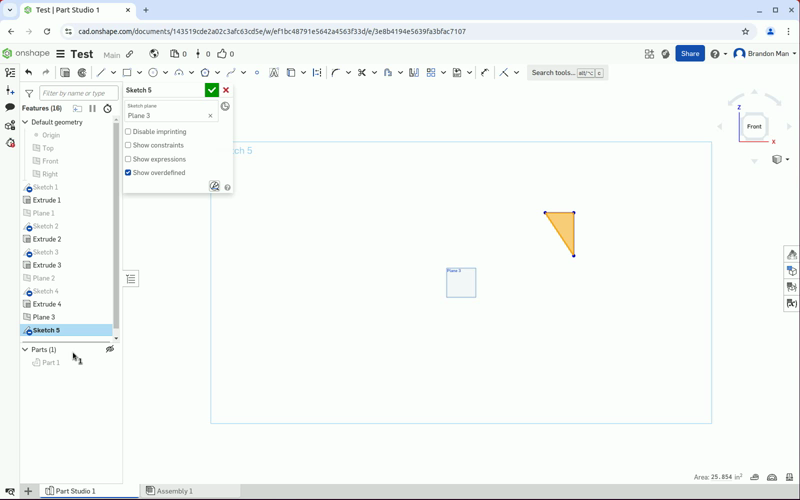
key(shift+e)
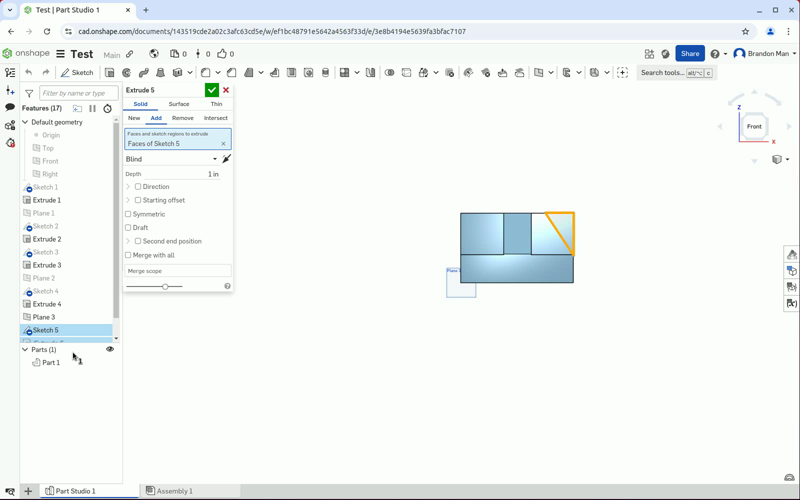
mouse_move(143, 106)
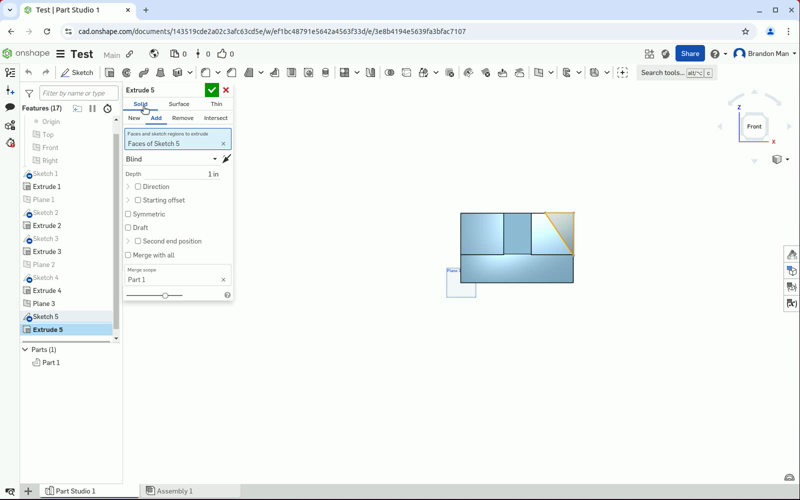
click(143, 106)
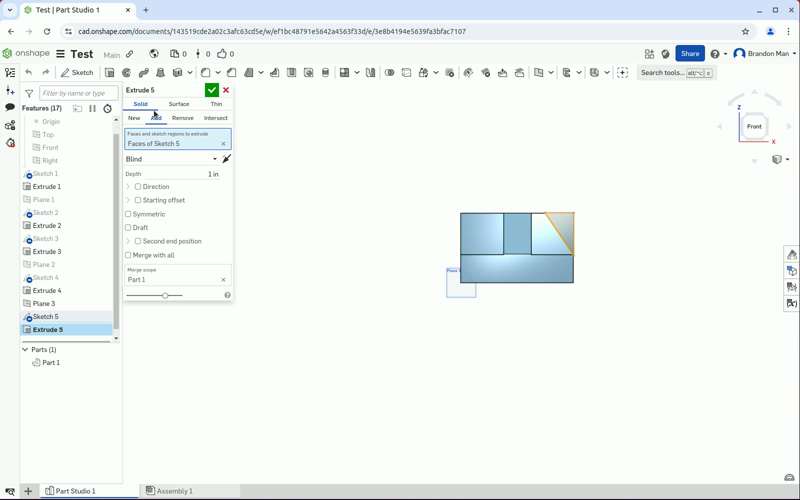
mouse_move(186, 120)
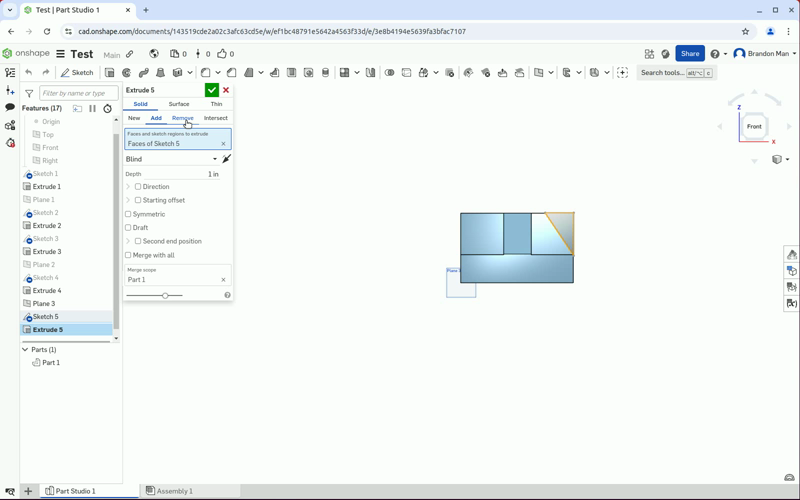
click(186, 120)
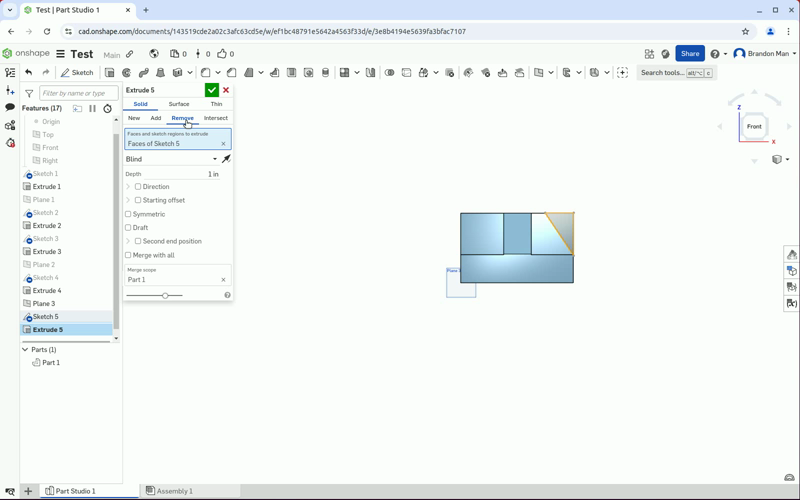
key(tab, 4)
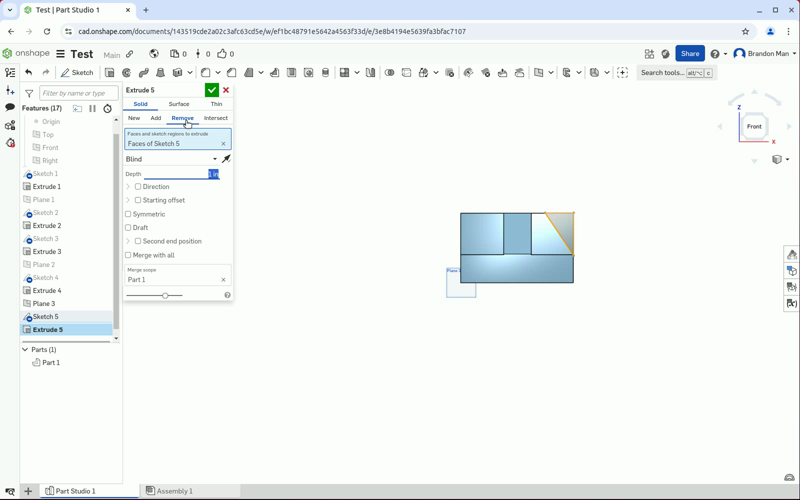
text(5.777)
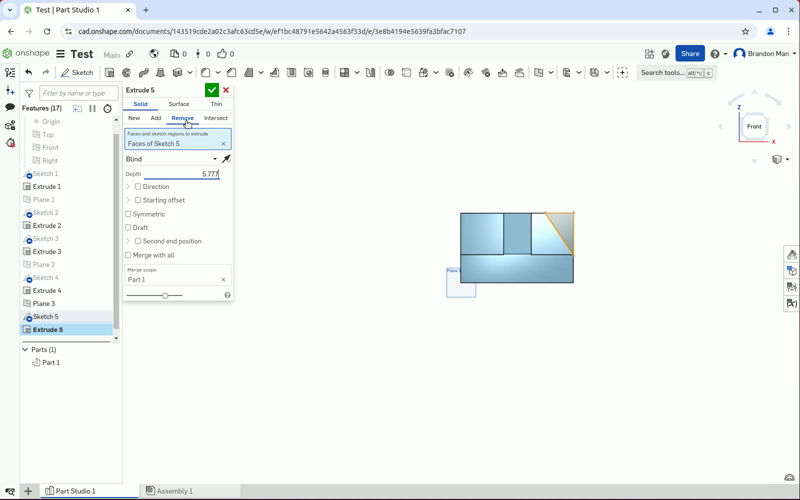
key(tab, 6)
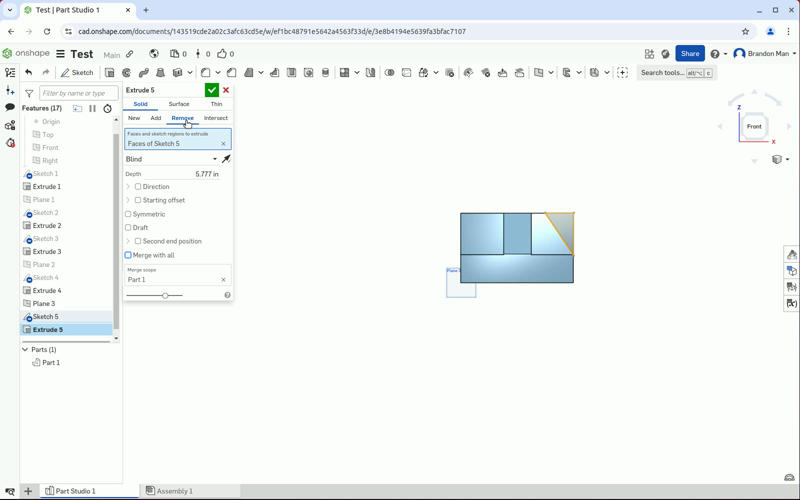
key(space)
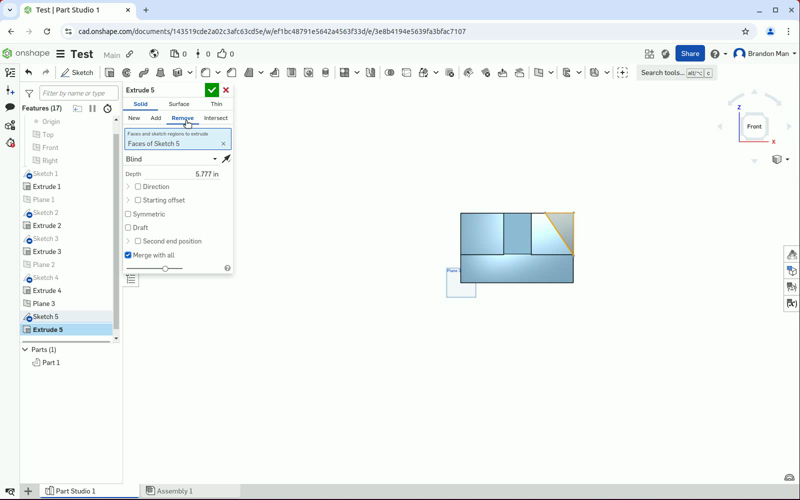
key(enter)
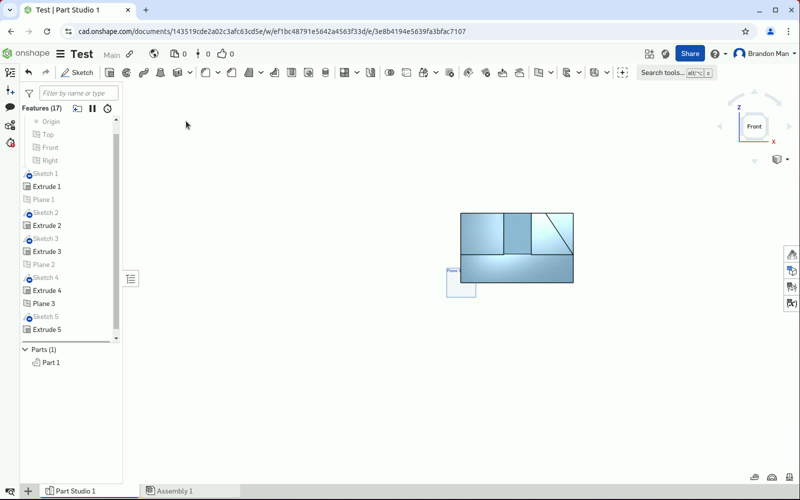
key(shift+h)
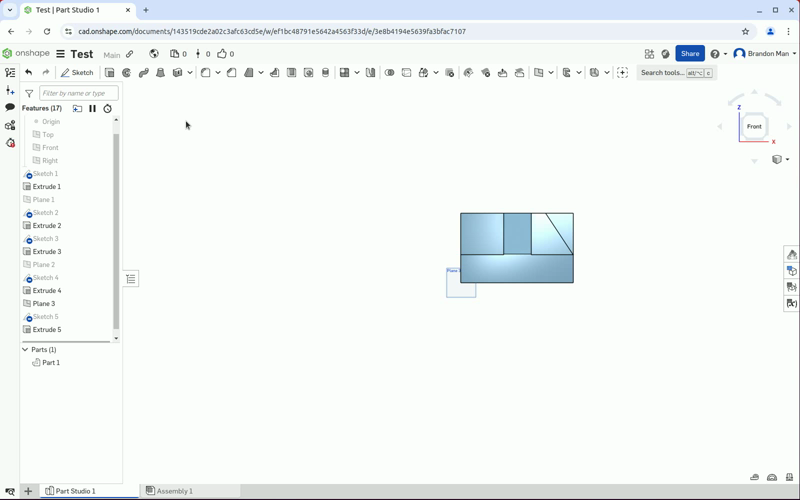
key(shift+h)
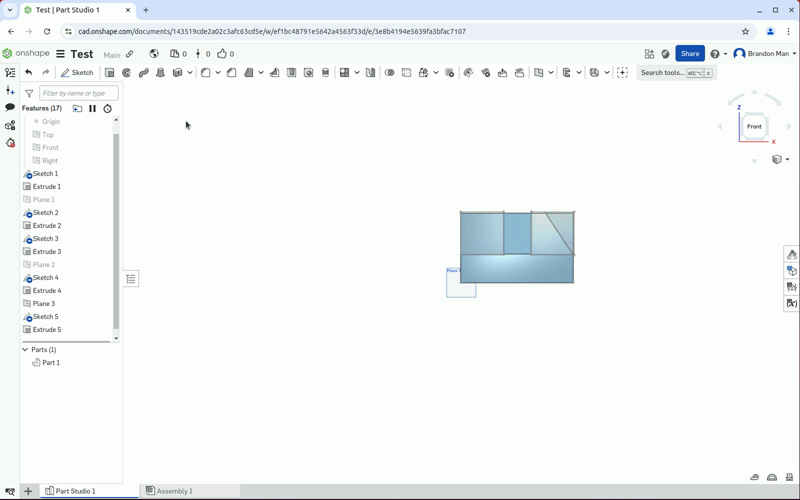
key(shift+7)
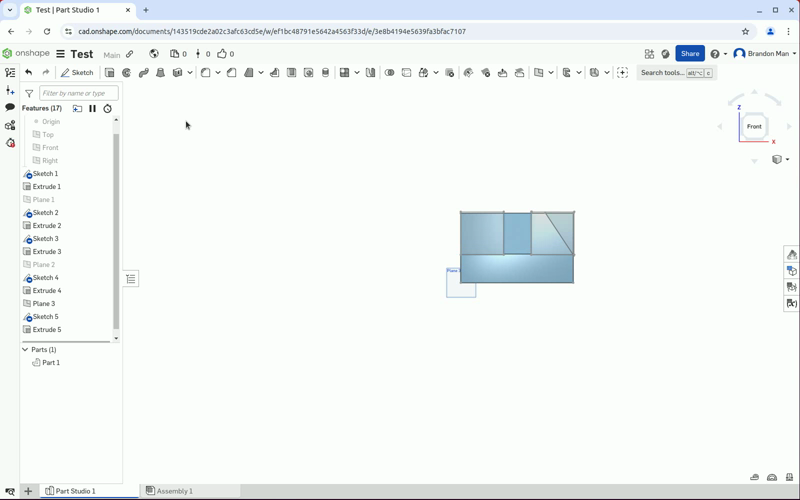
key(left, 2)
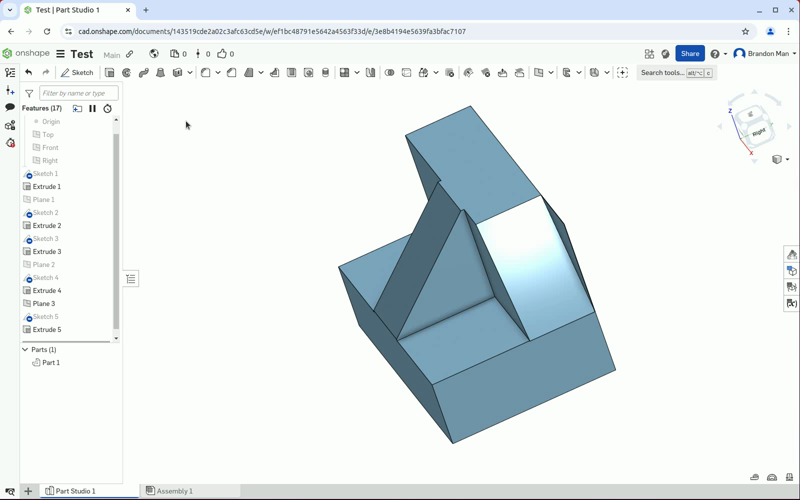
key(down, 2)
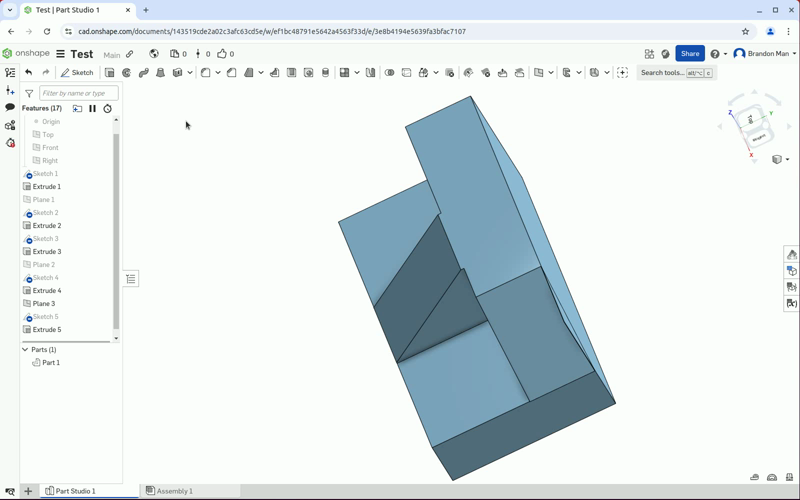
key(up, 2)
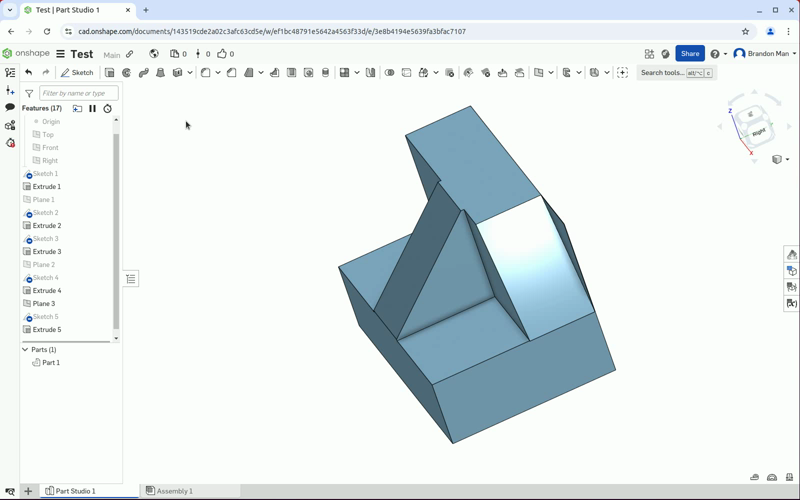
key(right, 2)
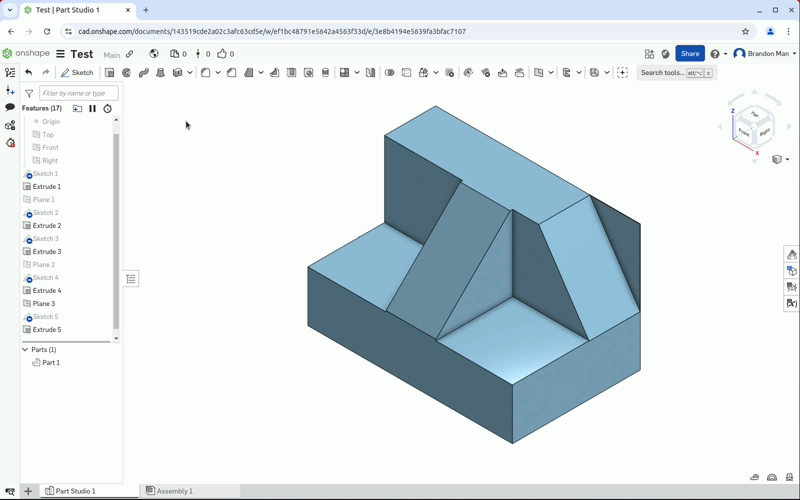
mouse_move(69, 176)
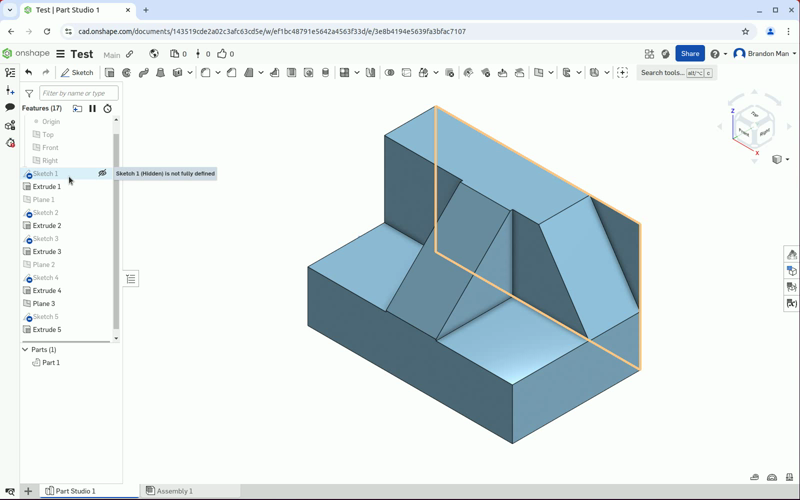
click(69, 176)